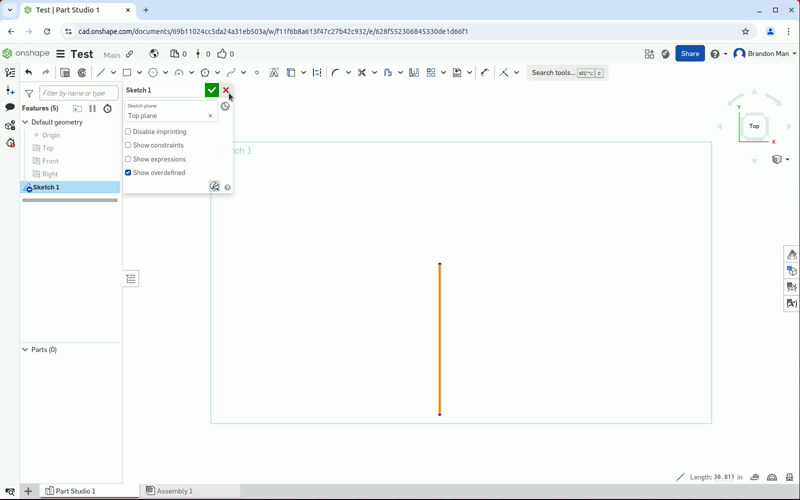
key(shift+h)
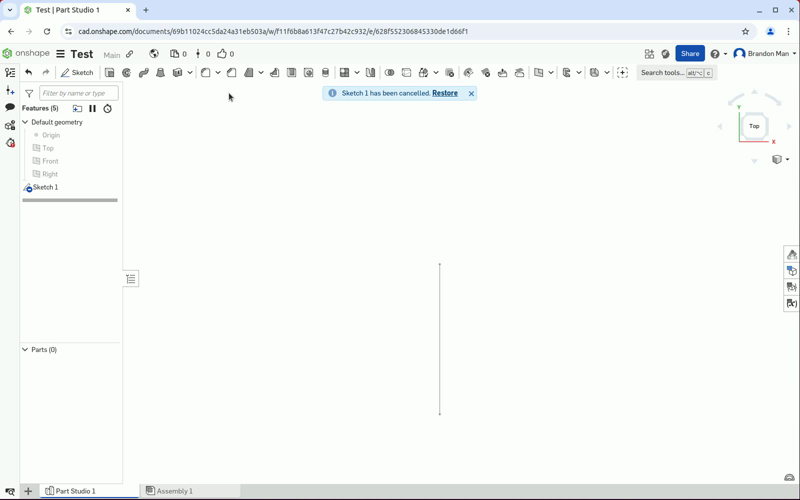
mouse_move(73, 352)
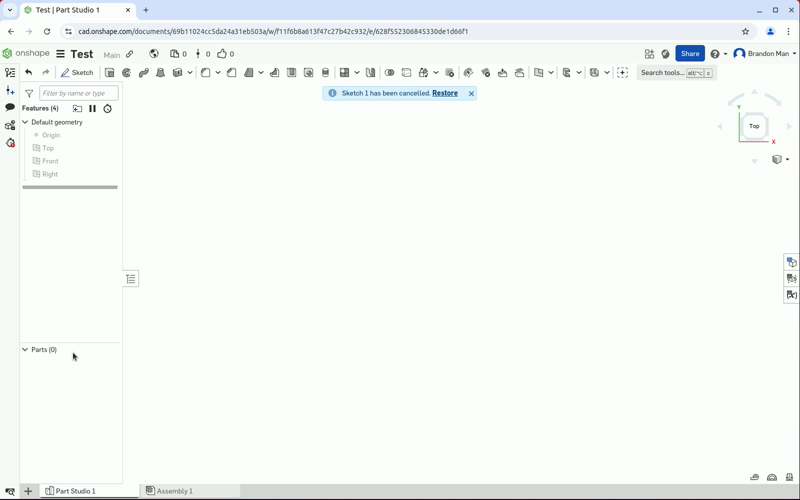
key(y)
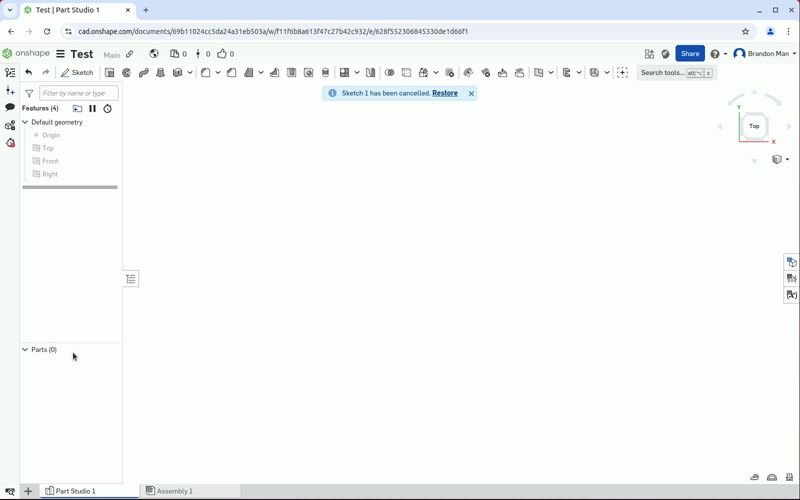
key(shift+p)
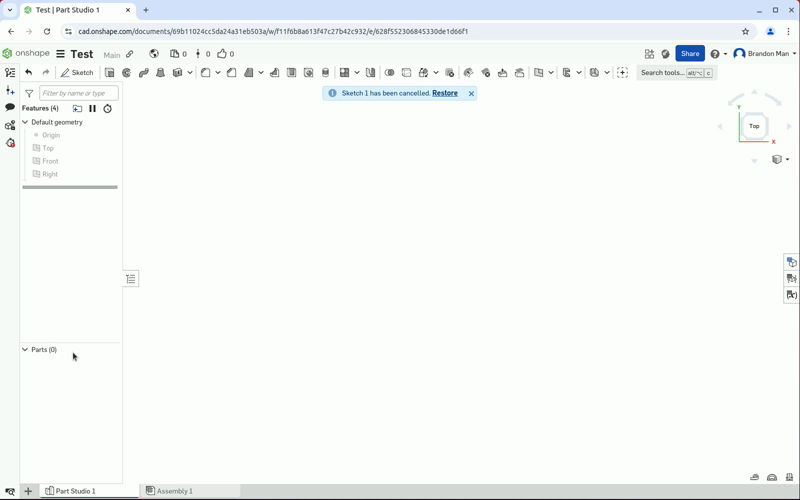
key(space)
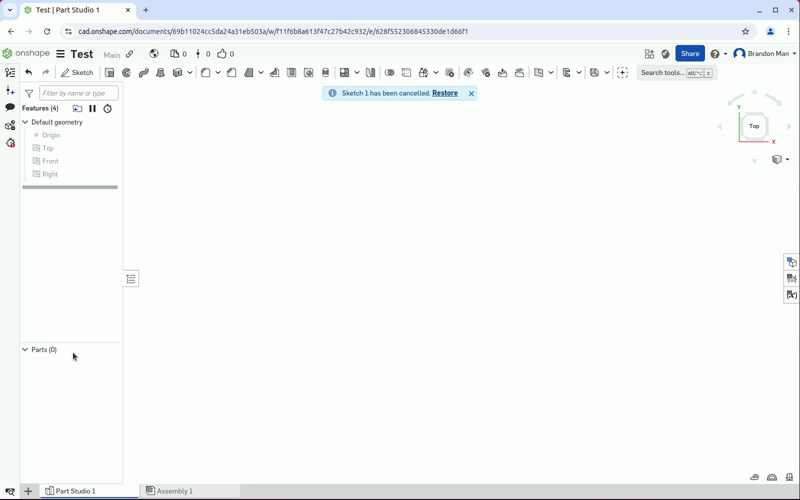
key_down(shift)
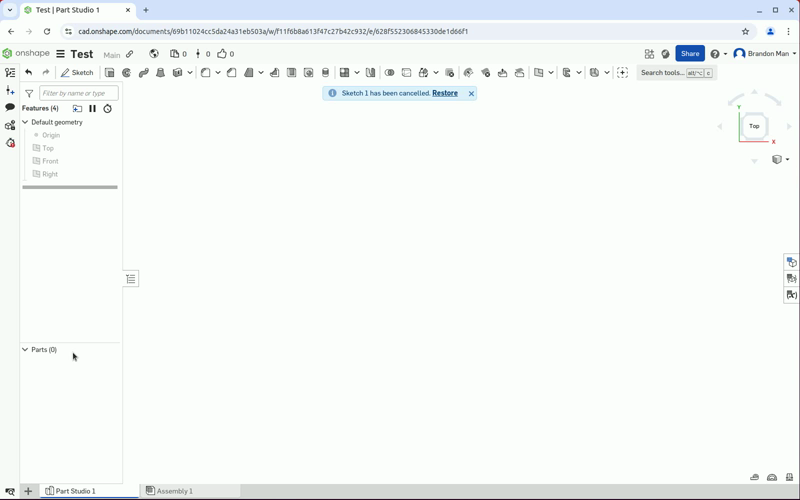
key(up)
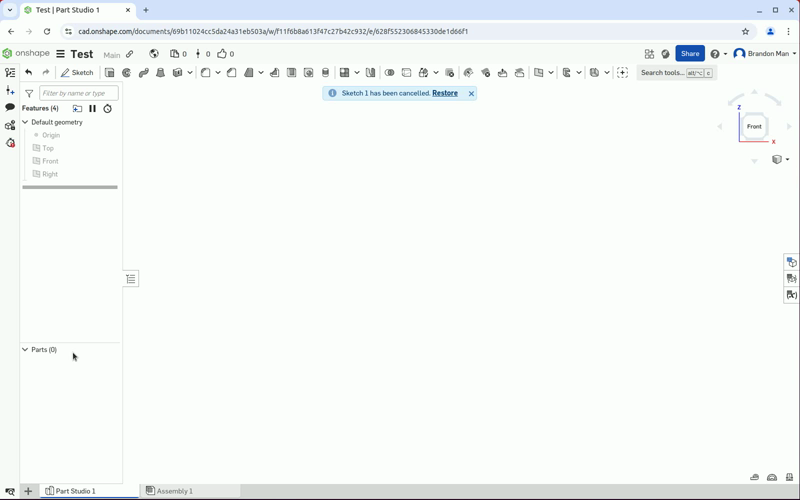
key_up(shift)
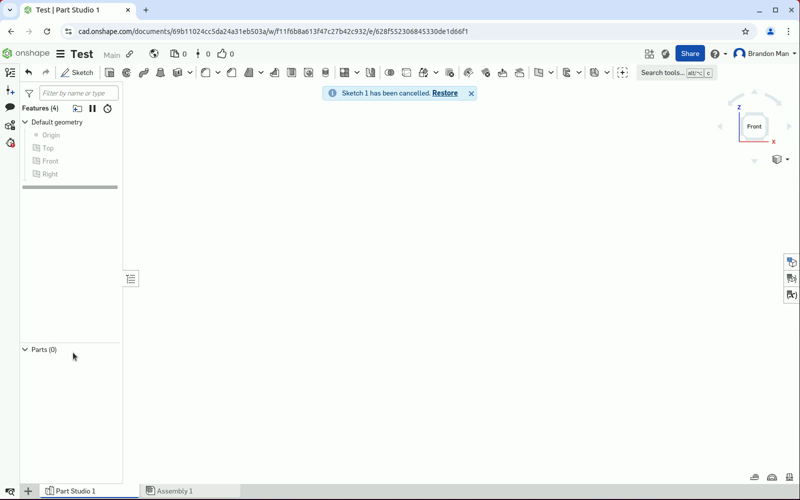
mouse_move(73, 352)
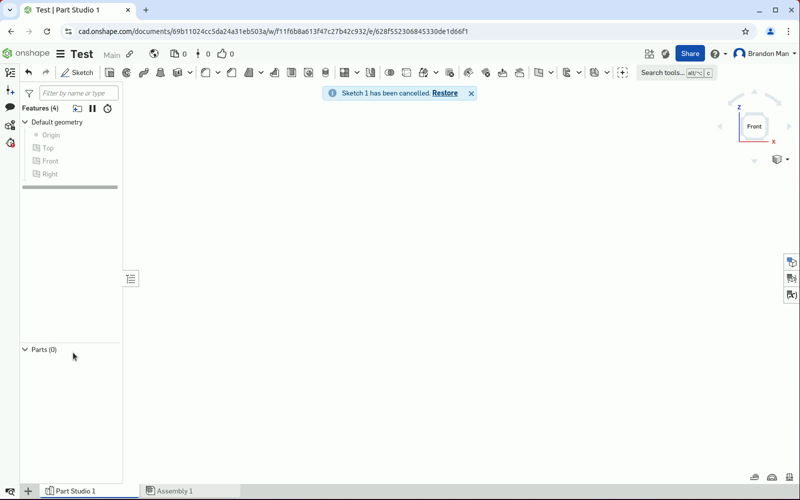
key(shift+y)
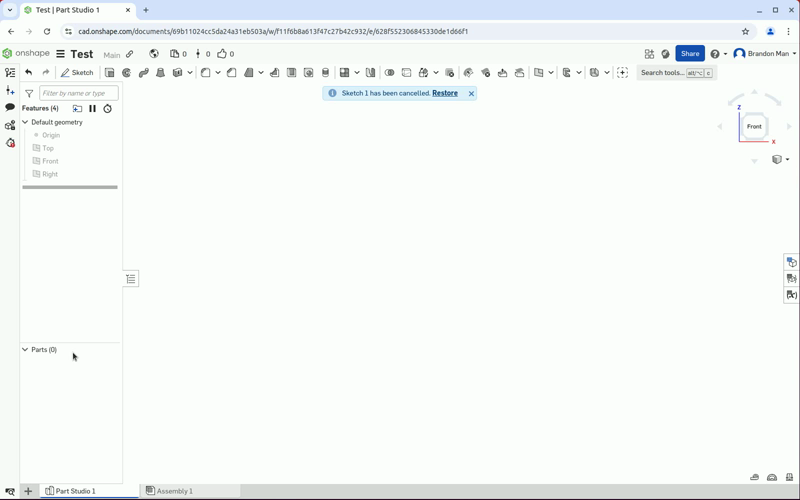
key(shift+s)
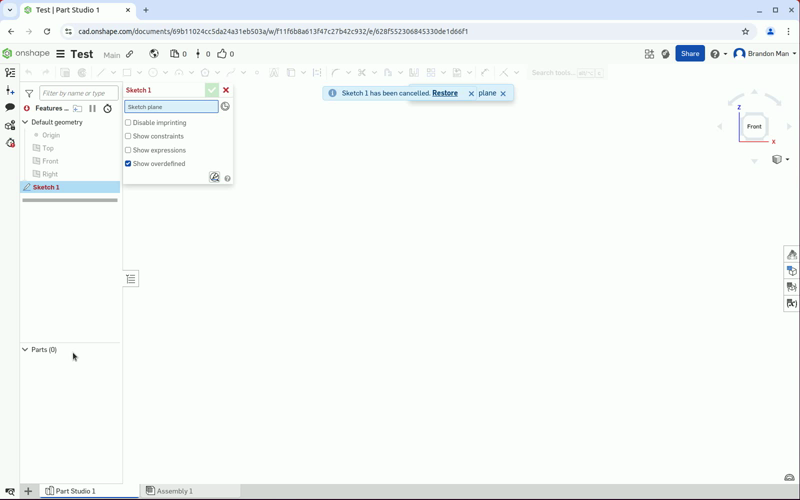
mouse_move(73, 163)
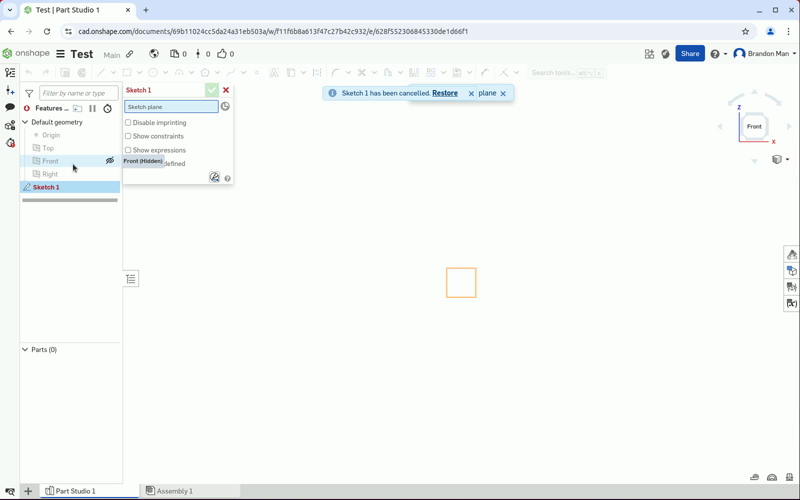
click(73, 163)
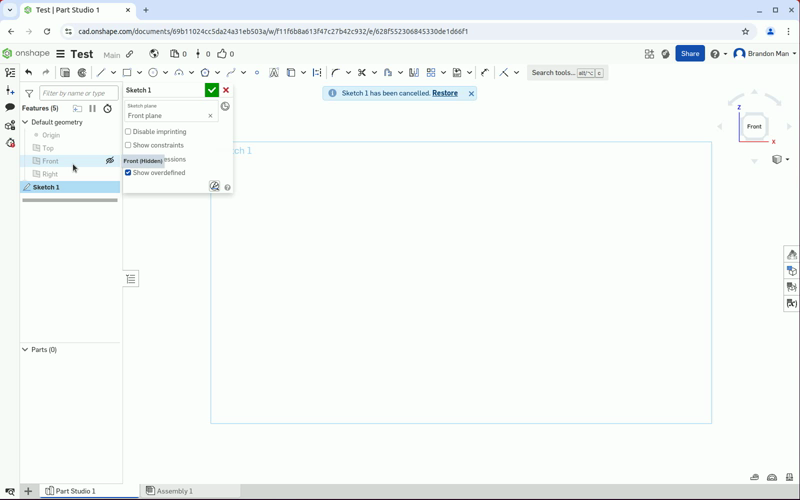
mouse_move(73, 352)
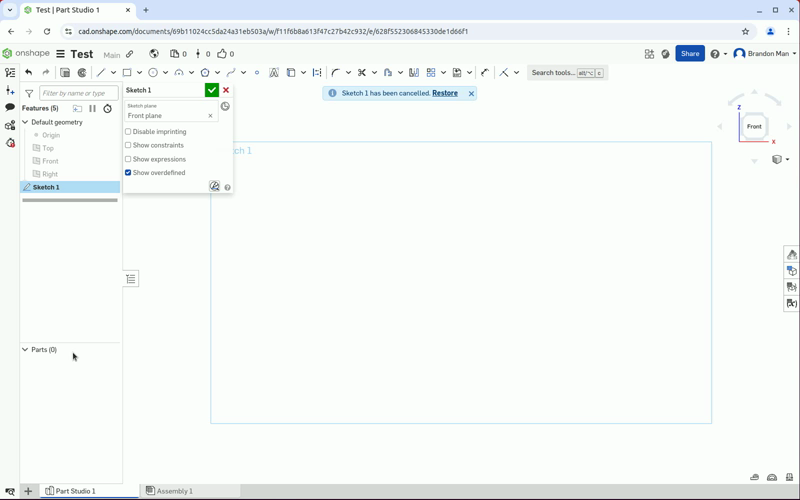
key(y)
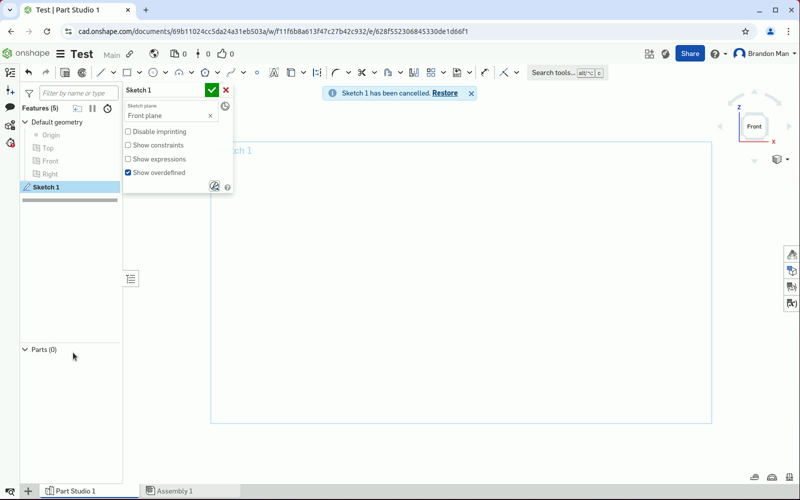
key(c)
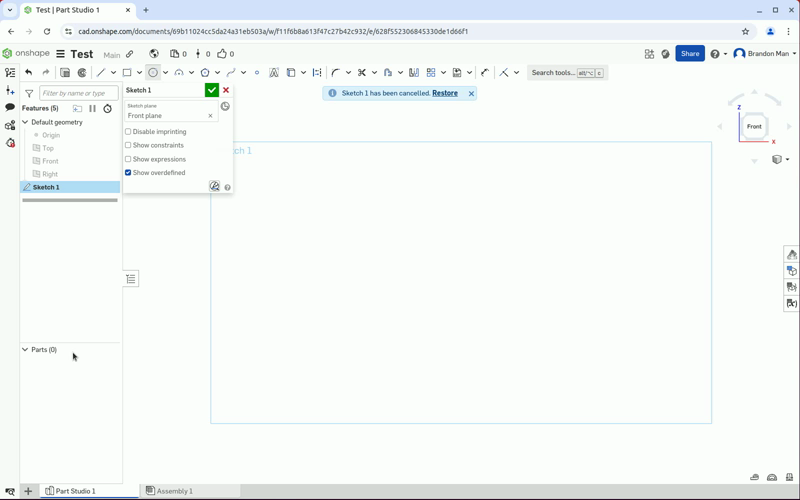
key_down(shift)
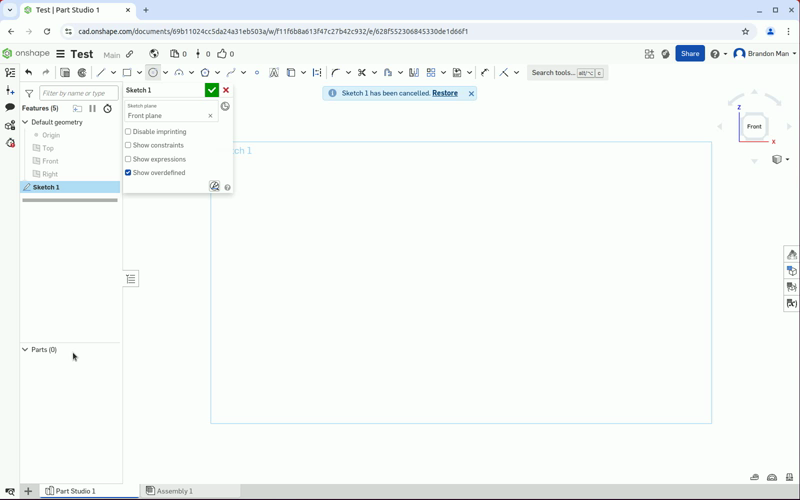
mouse_move(461, 282)
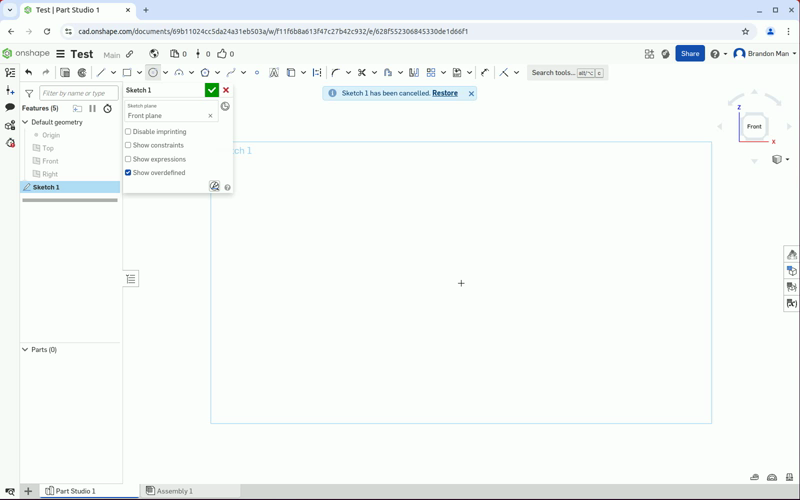
click(461, 282)
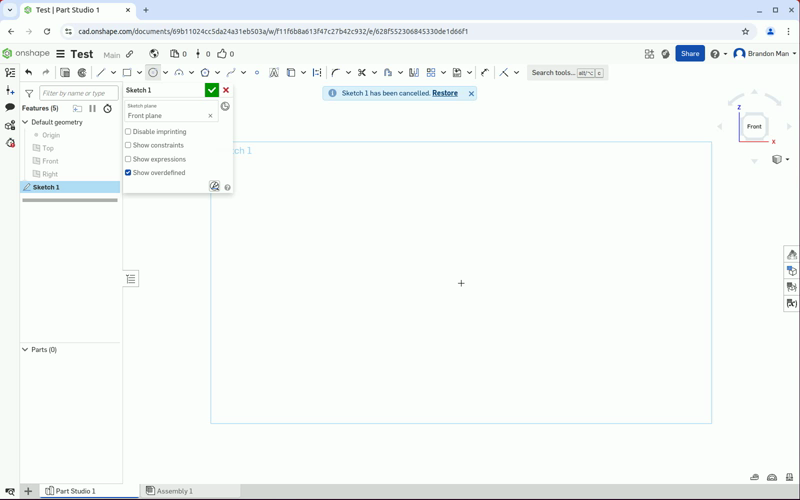
key_up(shift)
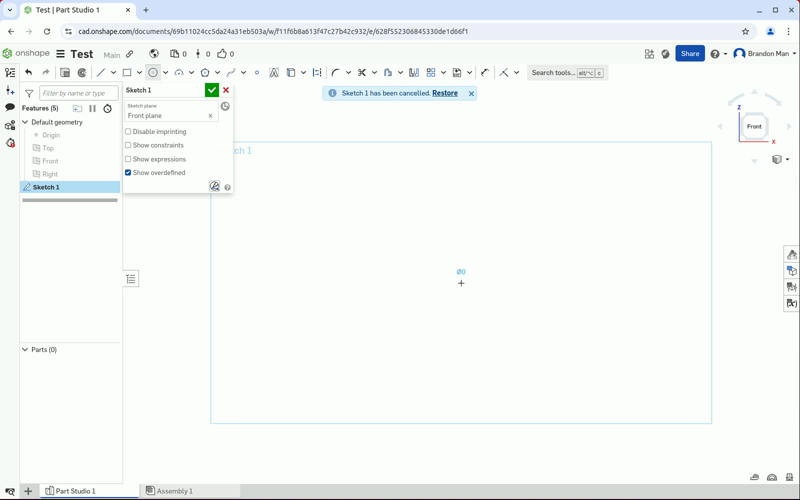
mouse_move(468, 282)
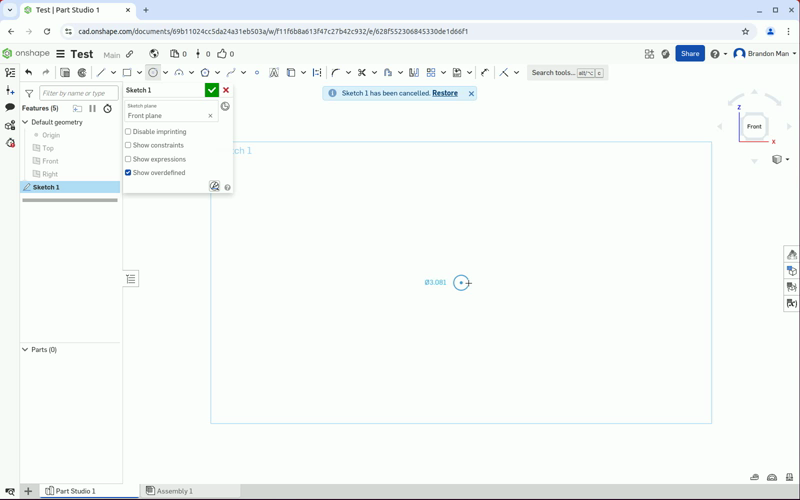
click(468, 282)
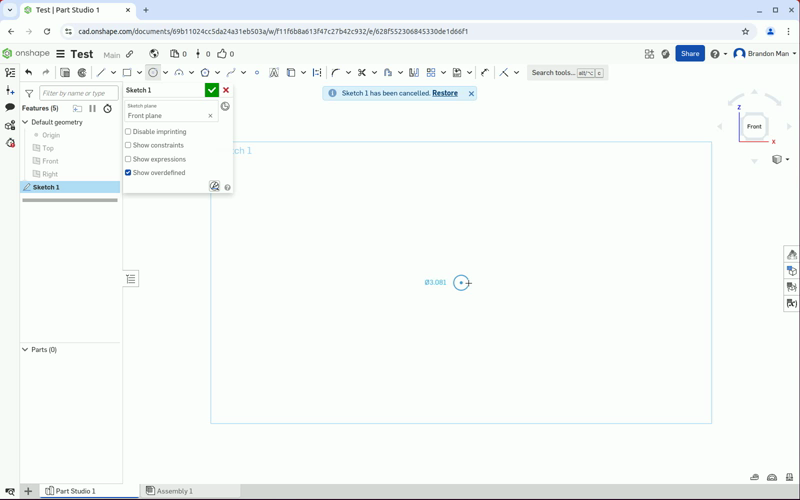
key(esc)
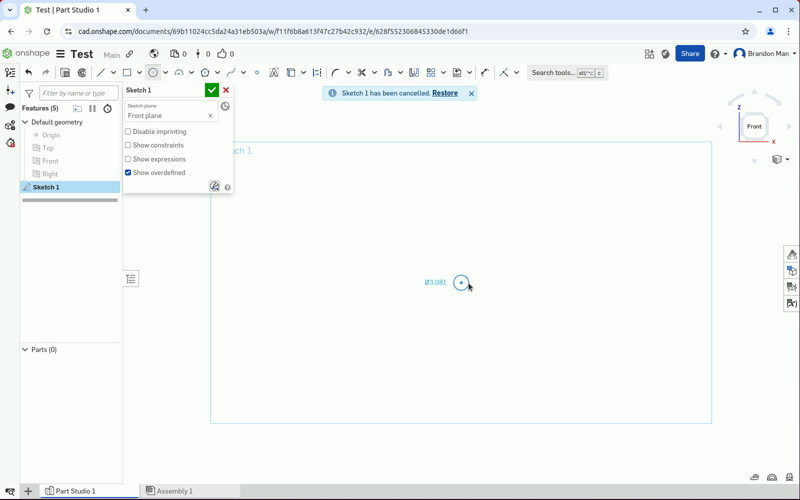
mouse_move(465, 280)
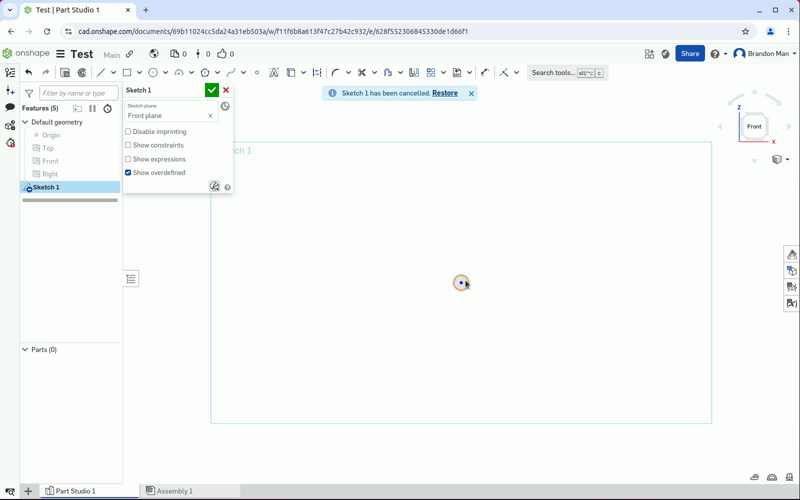
scroll(6)
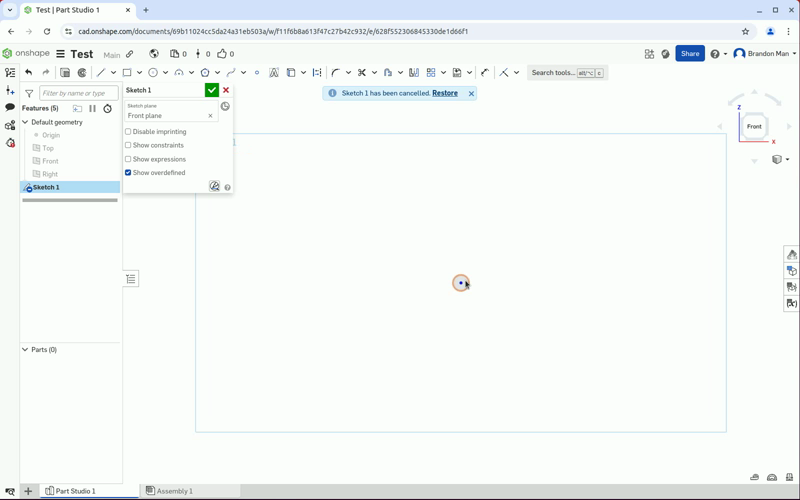
scroll(6)
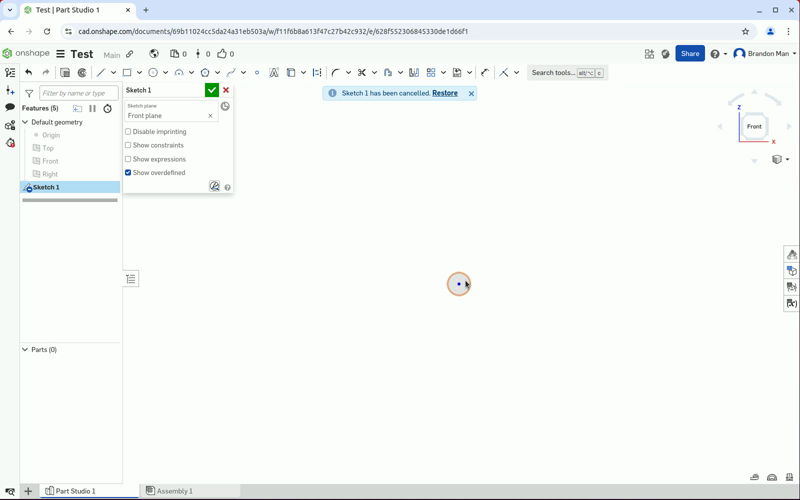
scroll(6)
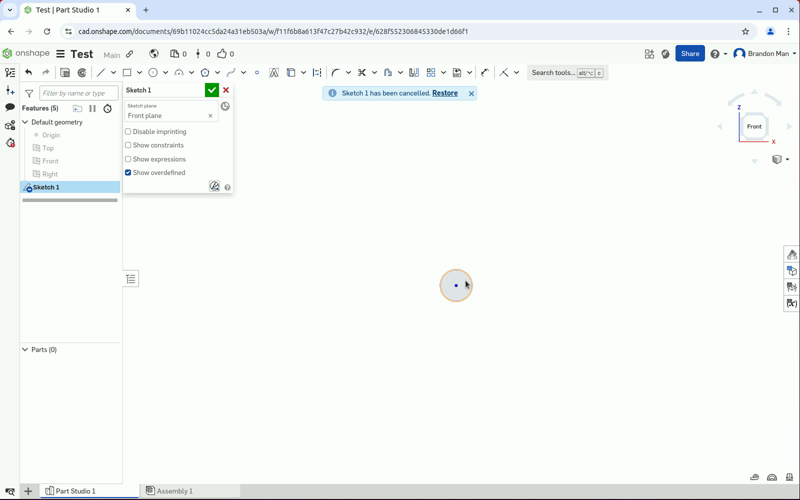
scroll(6)
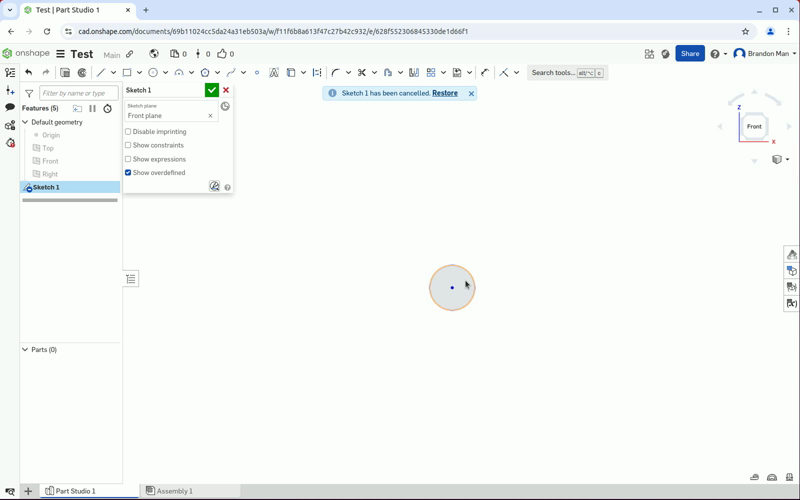
scroll(6)
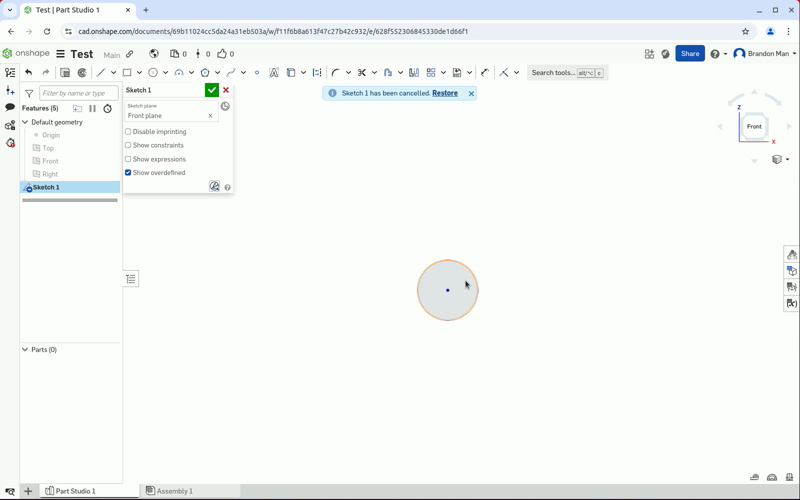
scroll(6)
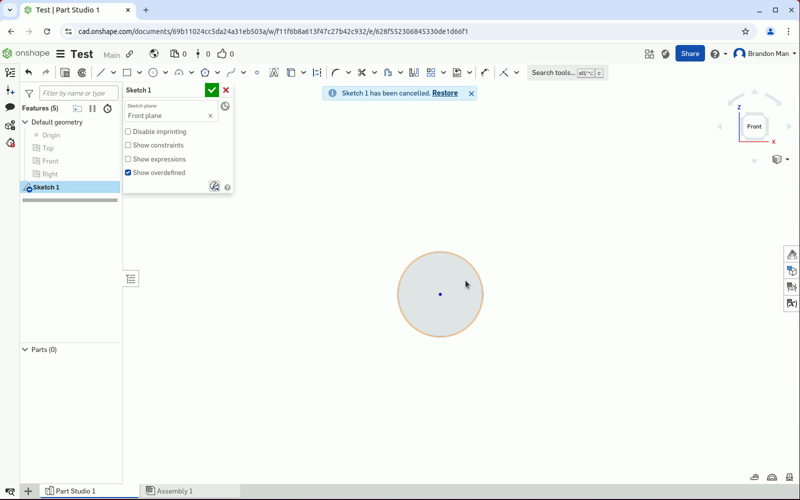
scroll(6)
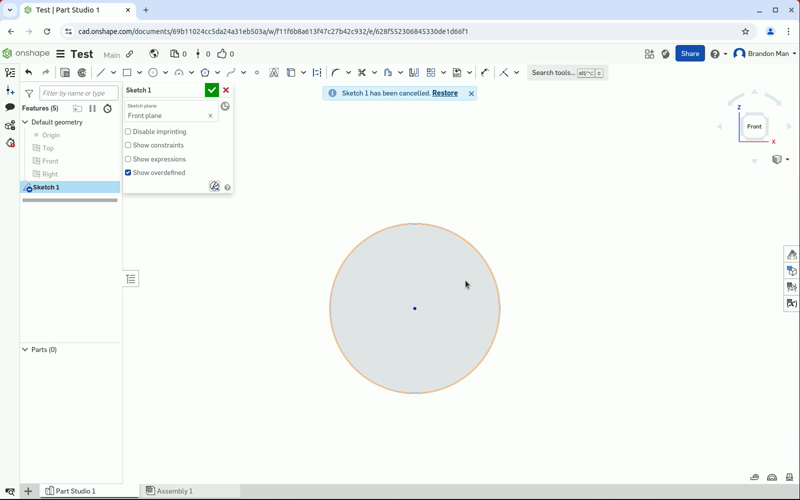
click(465, 280)
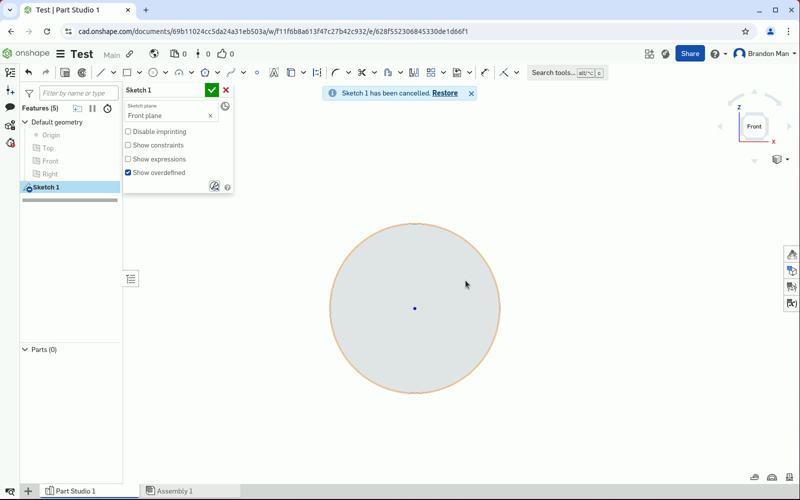
scroll(-6)
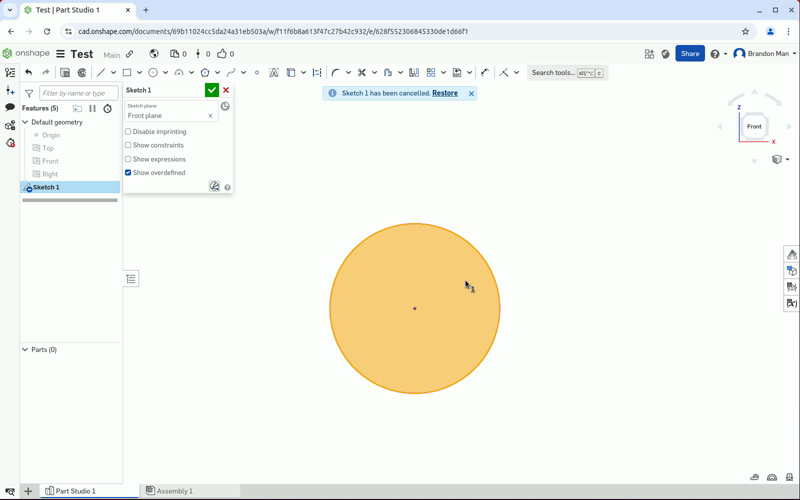
scroll(-6)
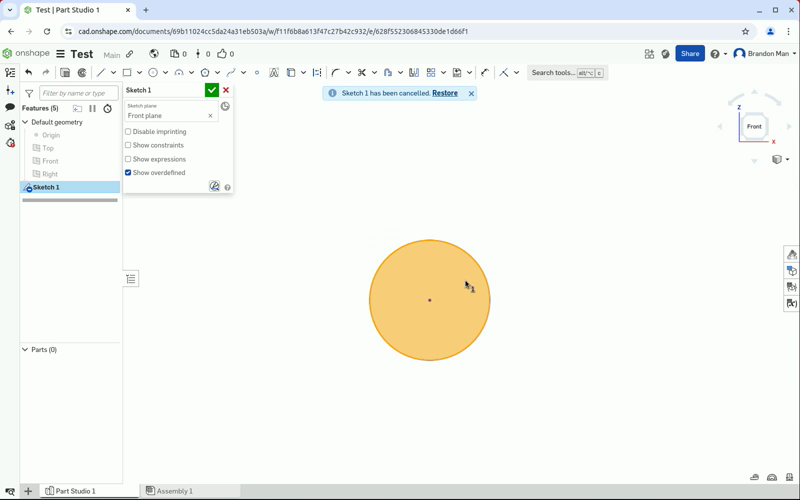
scroll(-6)
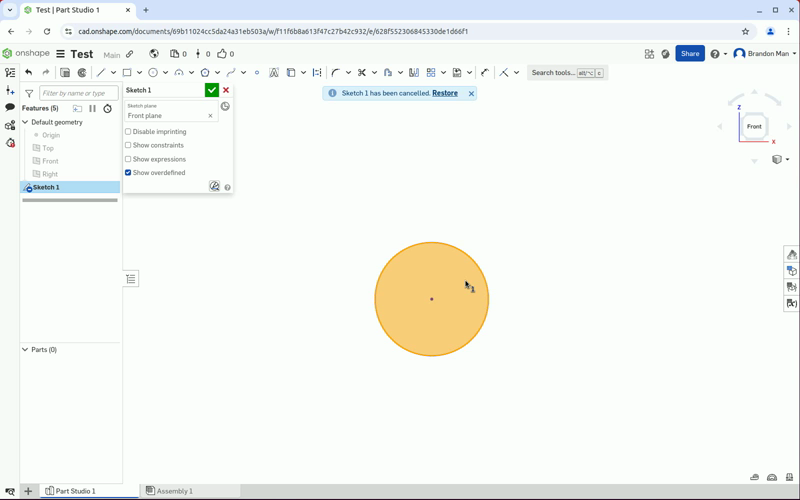
scroll(-6)
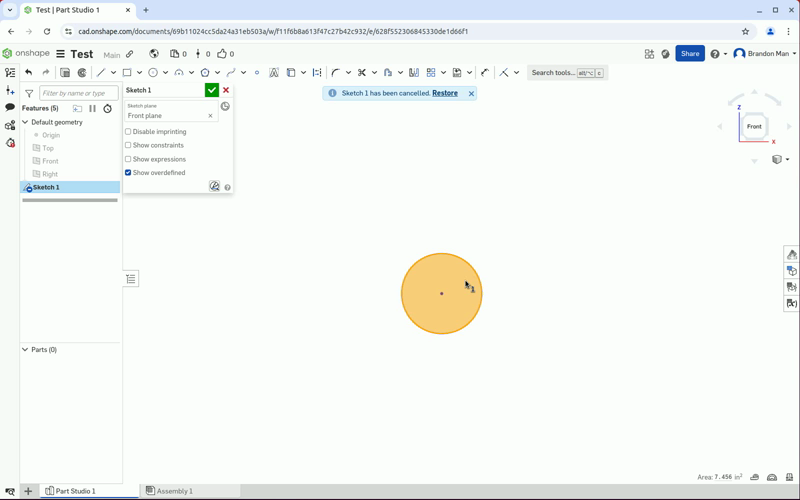
scroll(-6)
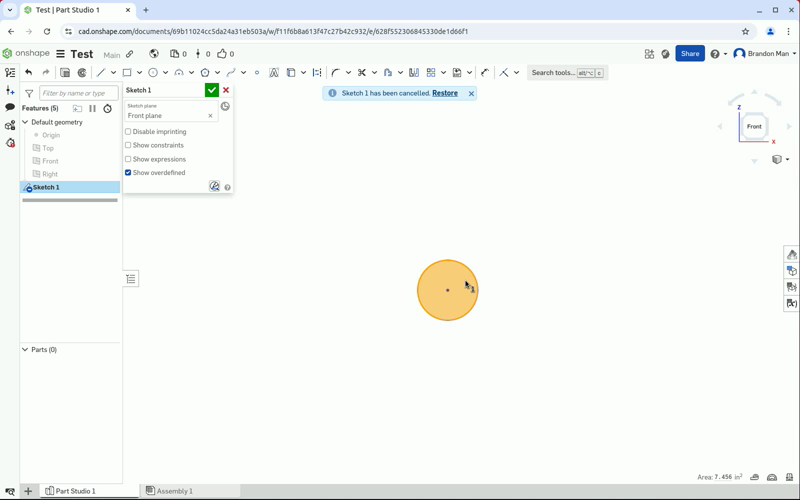
scroll(-6)
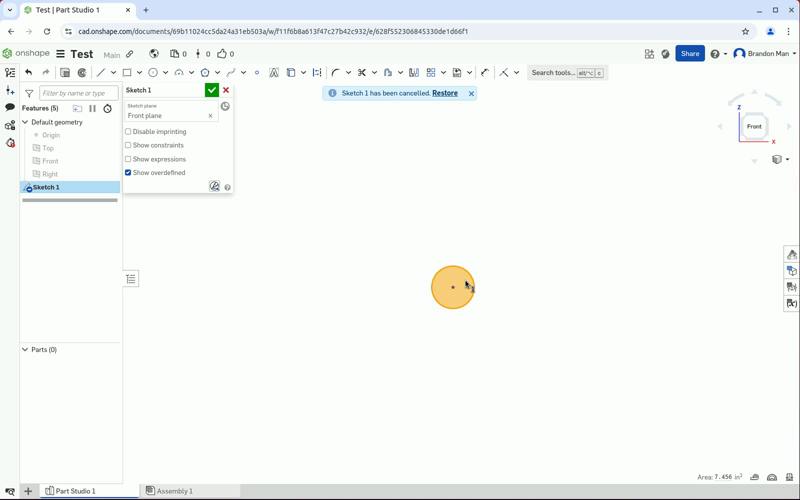
scroll(-6)
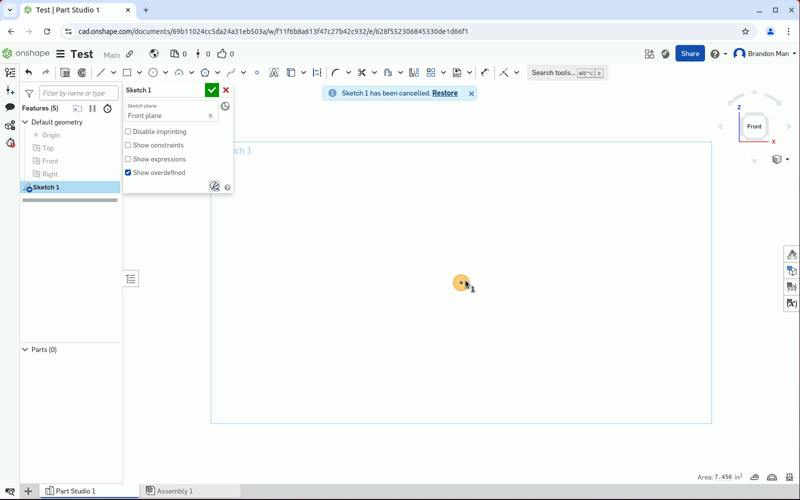
mouse_move(73, 352)
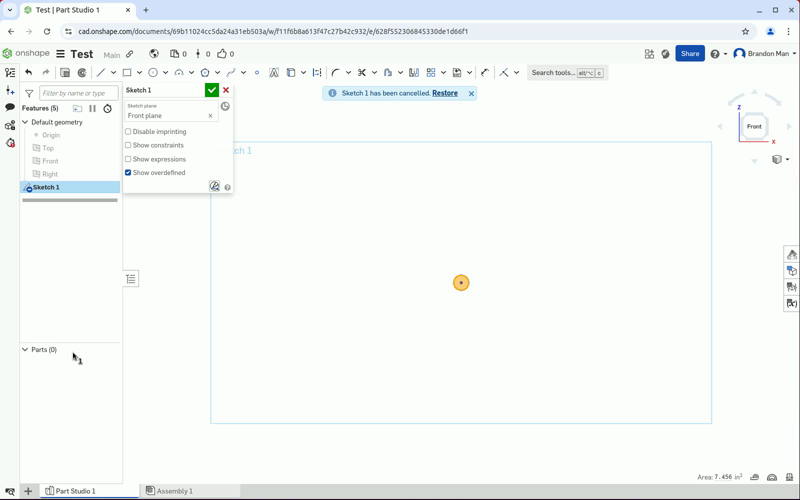
key(shift+y)
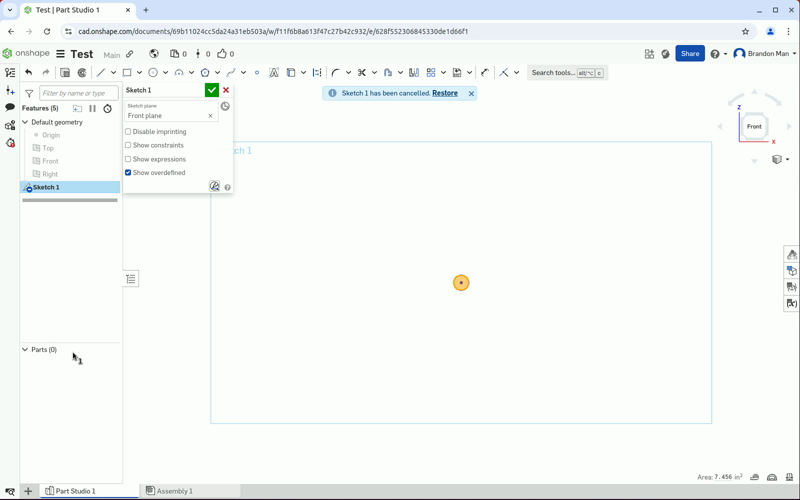
key(shift+e)
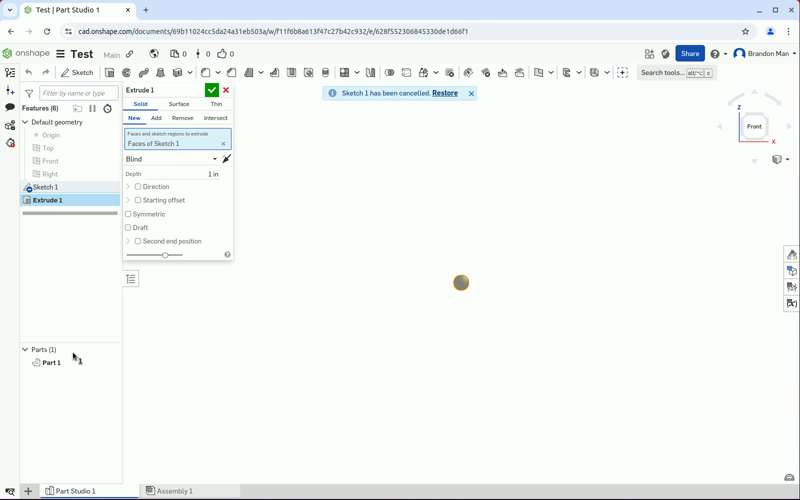
mouse_move(143, 106)
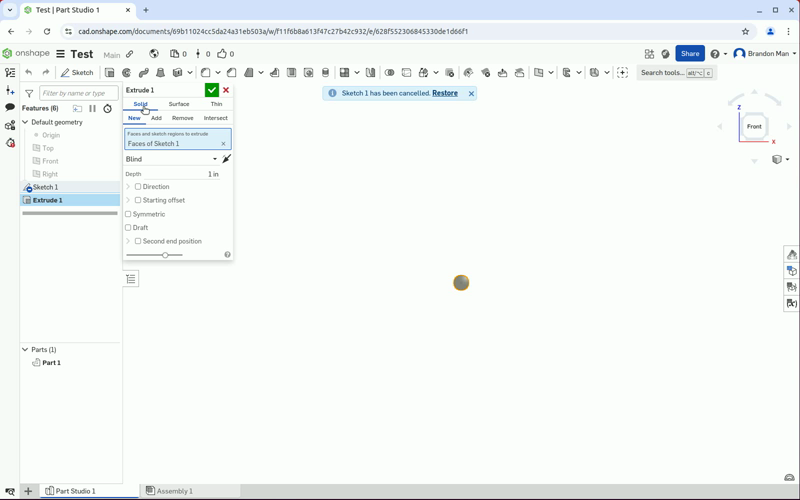
click(143, 106)
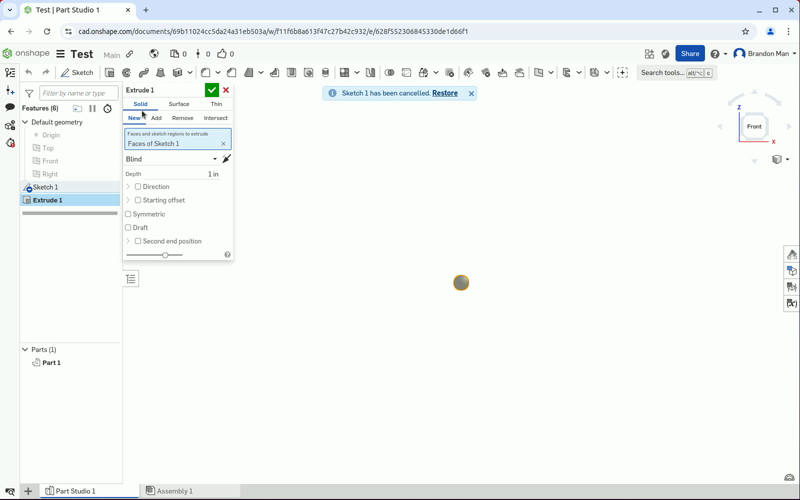
mouse_move(137, 120)
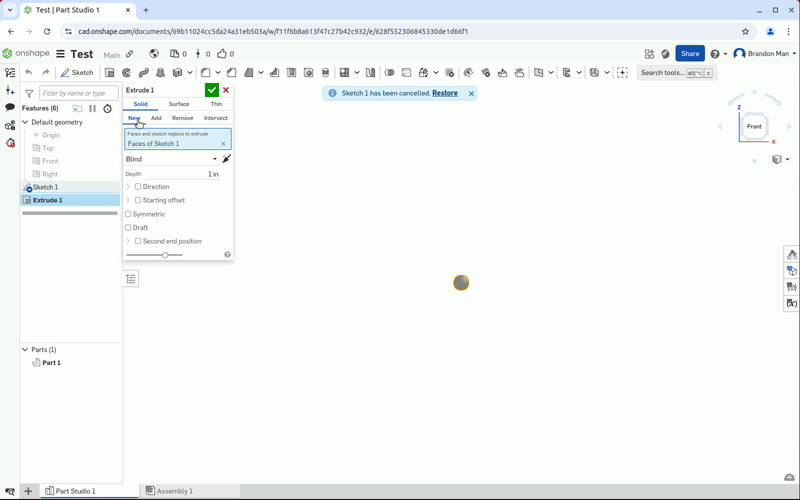
click(137, 120)
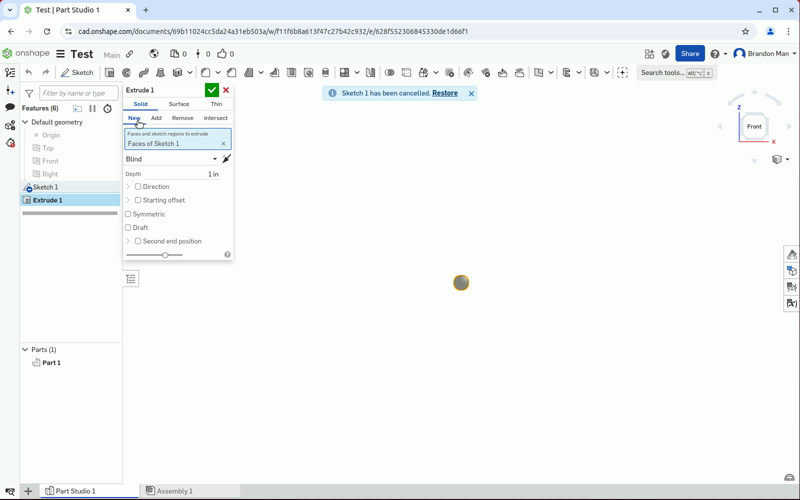
key(tab, 4)
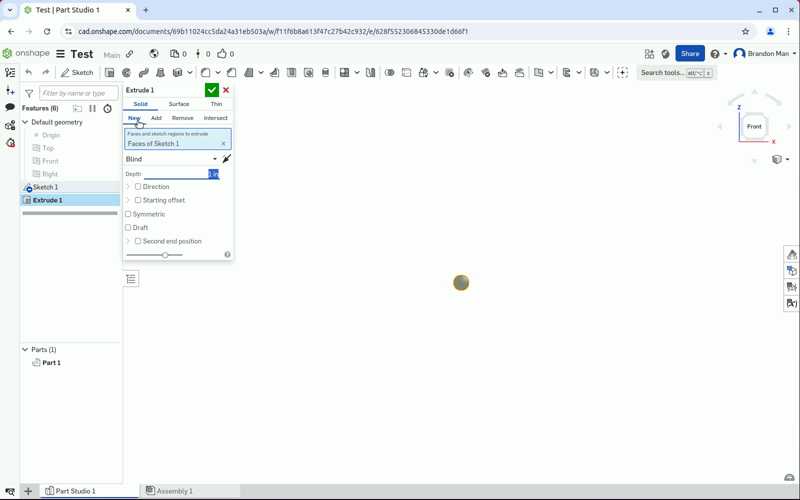
text(3.611)
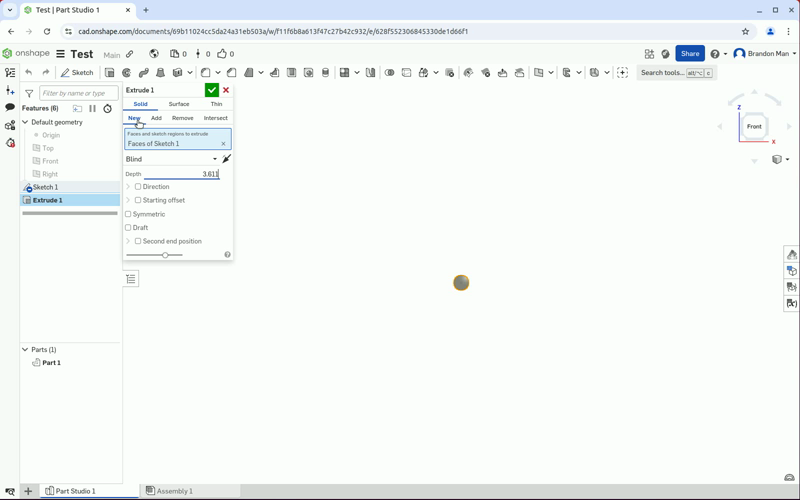
key(enter)
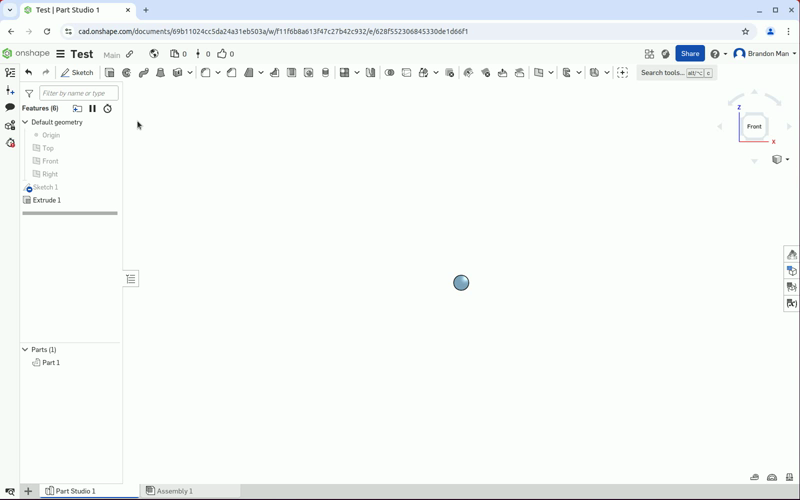
key(shift+h)
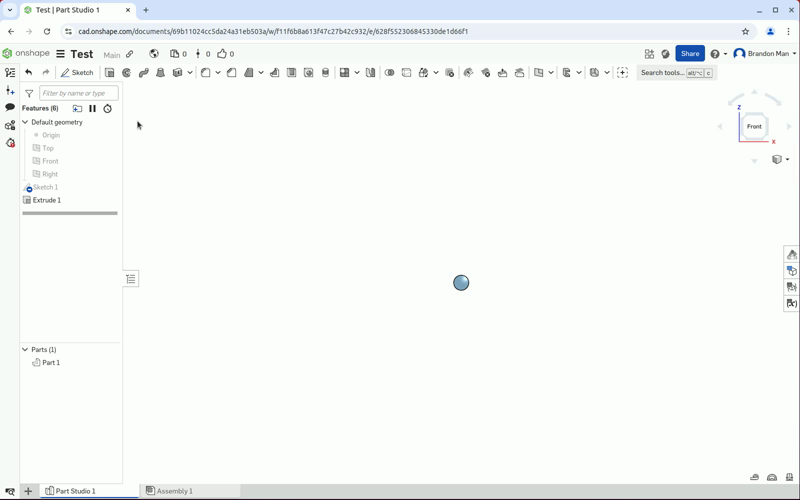
key(shift+h)
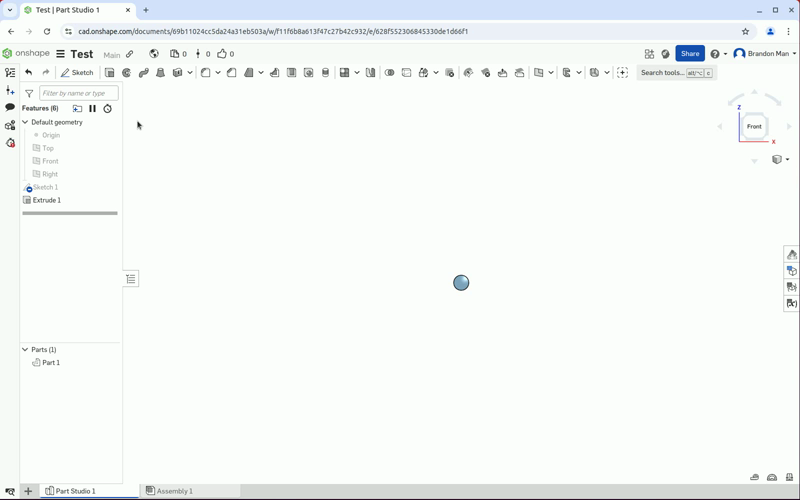
mouse_move(73, 189)
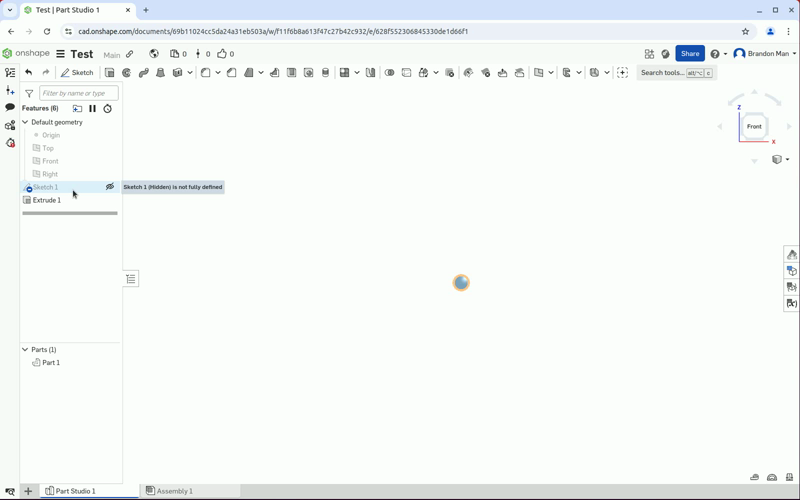
click(73, 189)
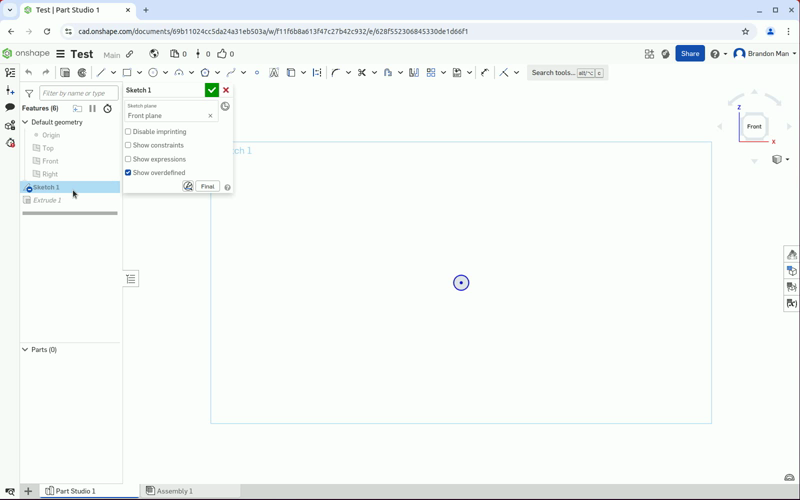
mouse_move(229, 92)
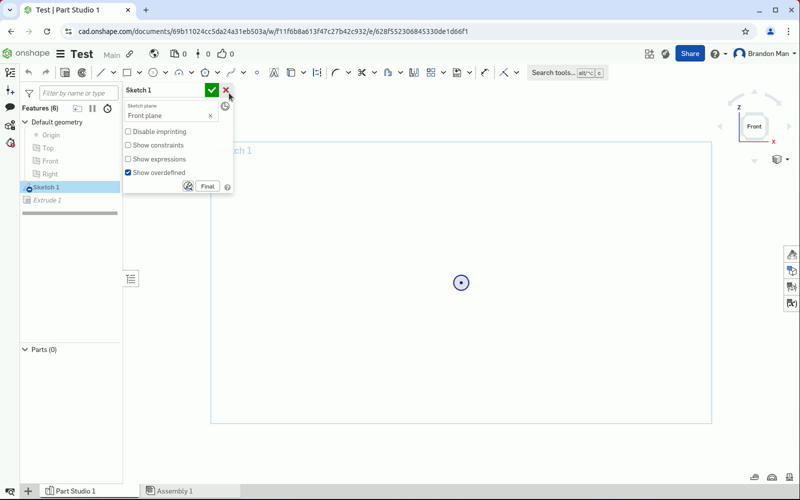
click(229, 92)
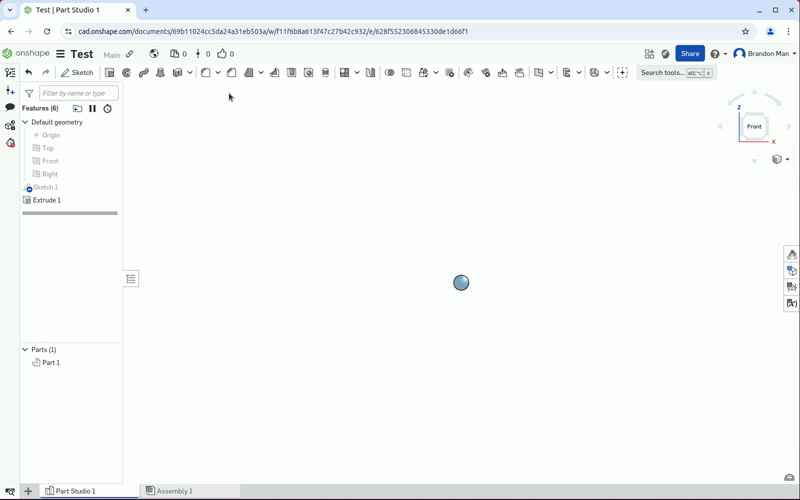
mouse_move(541, 75)
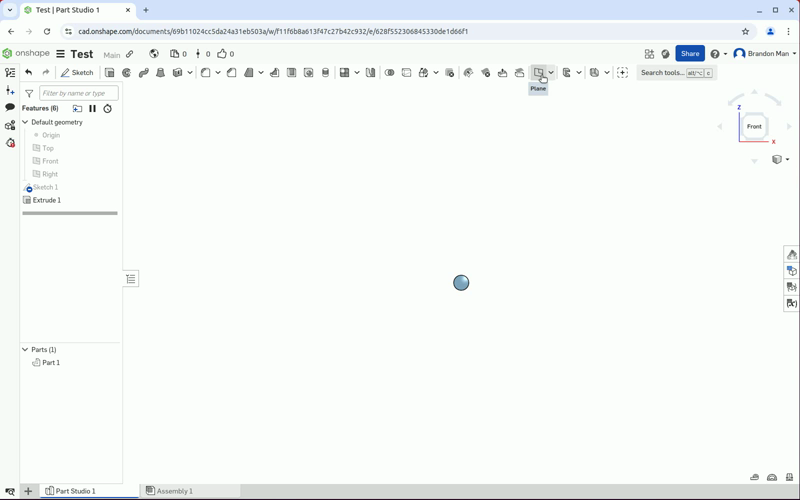
click(541, 75)
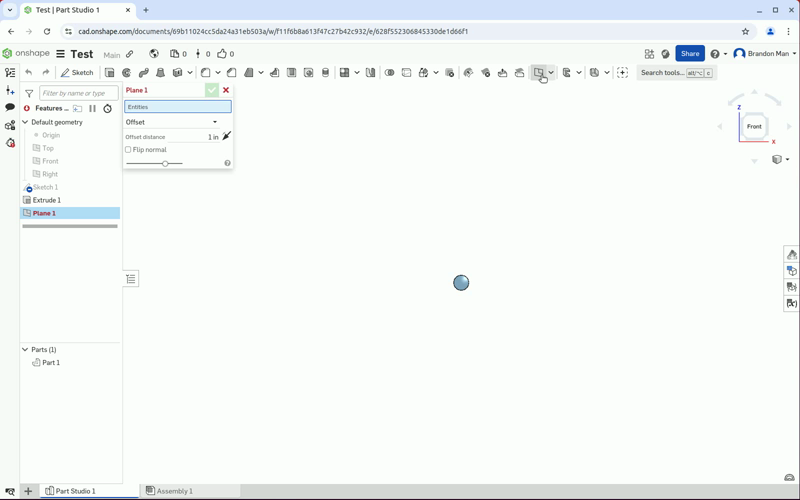
mouse_move(73, 163)
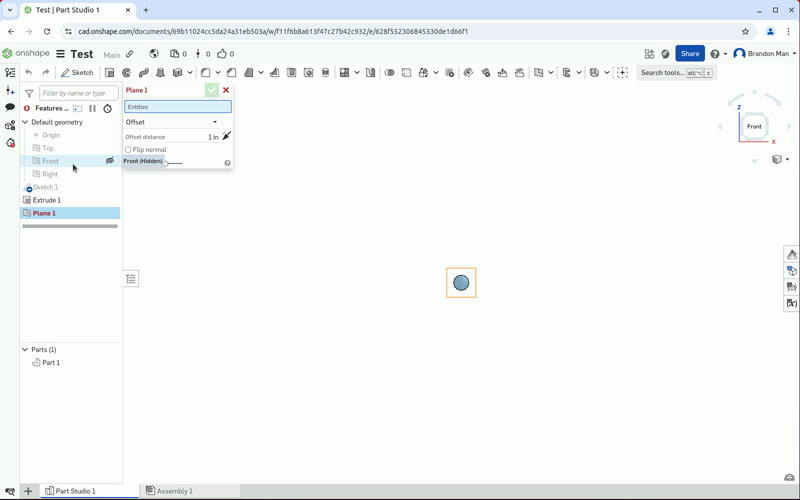
click(73, 163)
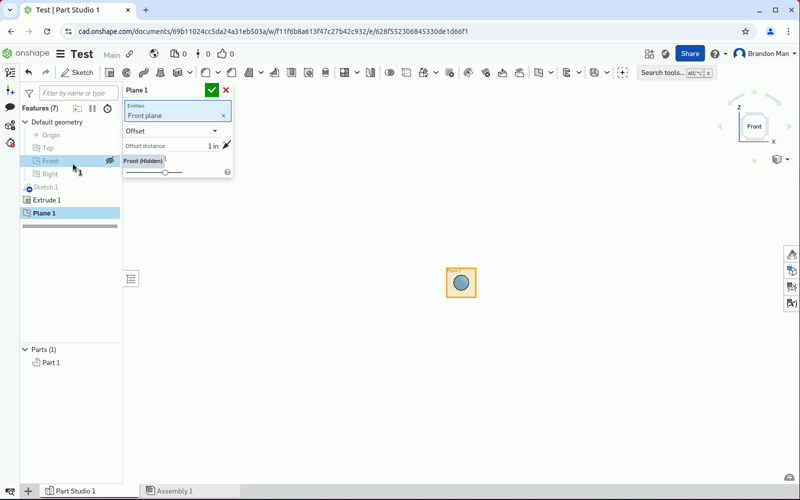
key(tab, 2)
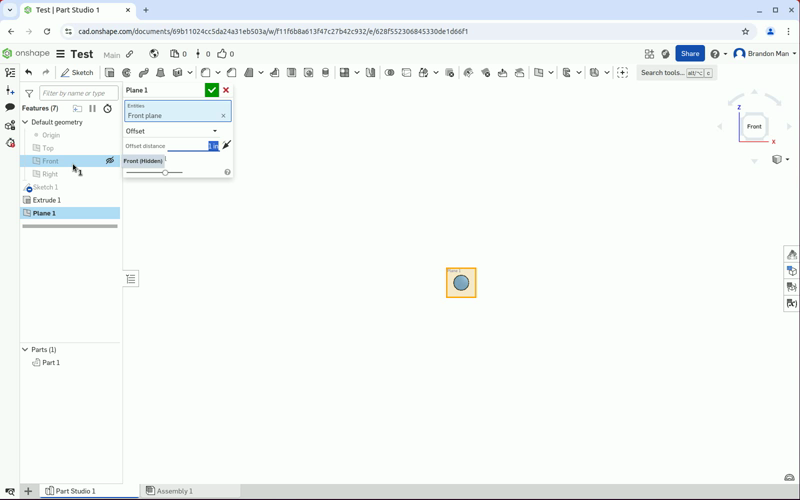
text(3.605)
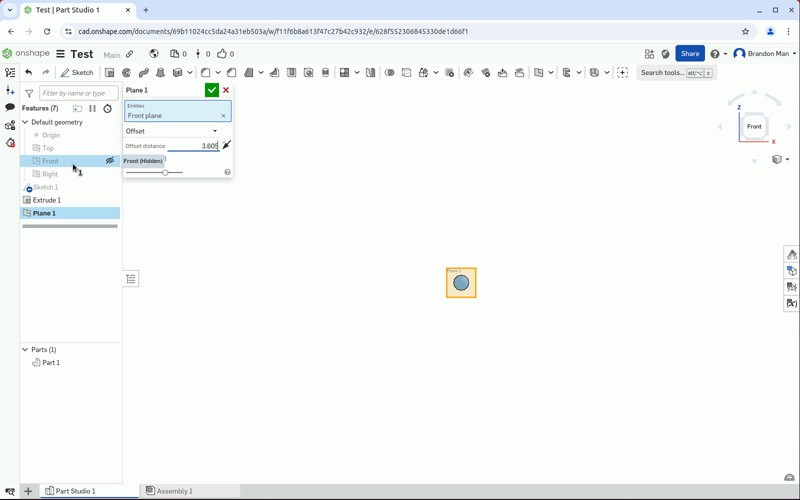
key(enter, 2)
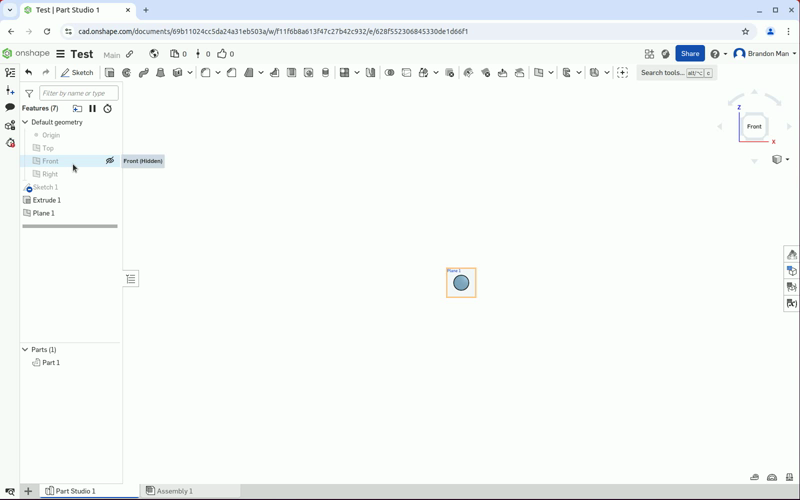
key(shift+s)
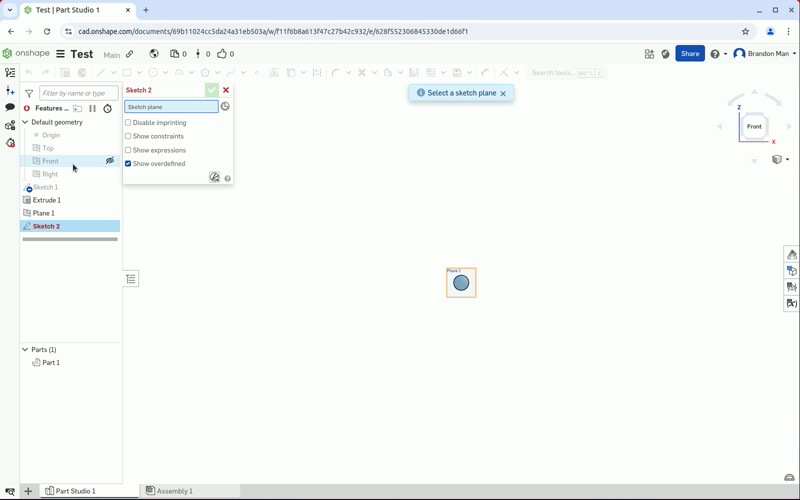
mouse_move(73, 215)
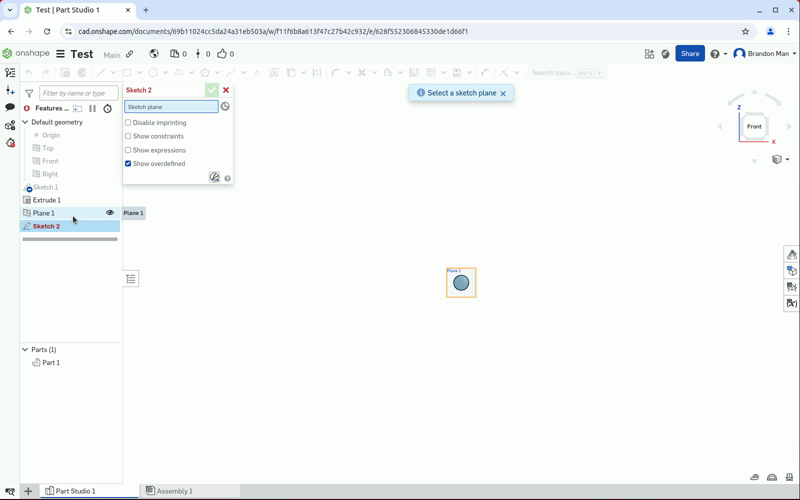
click(73, 215)
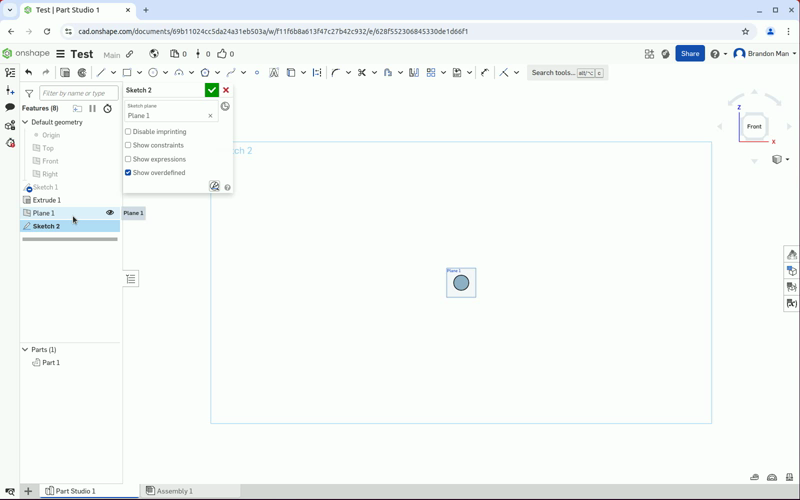
mouse_move(73, 352)
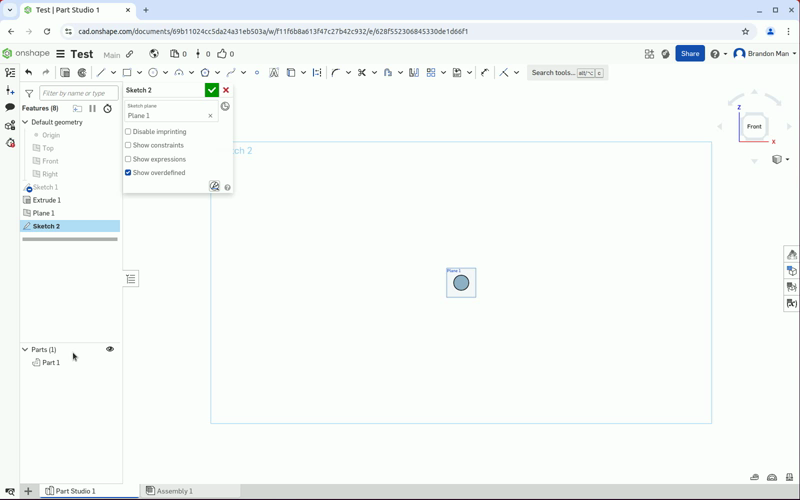
key(y)
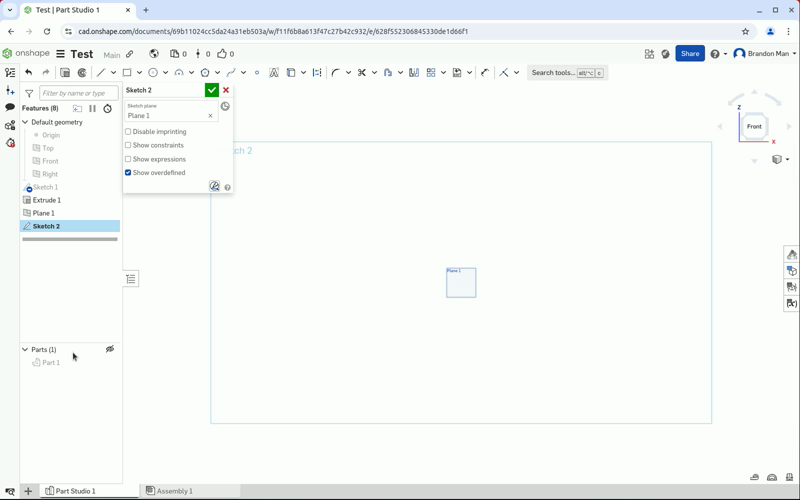
key(c)
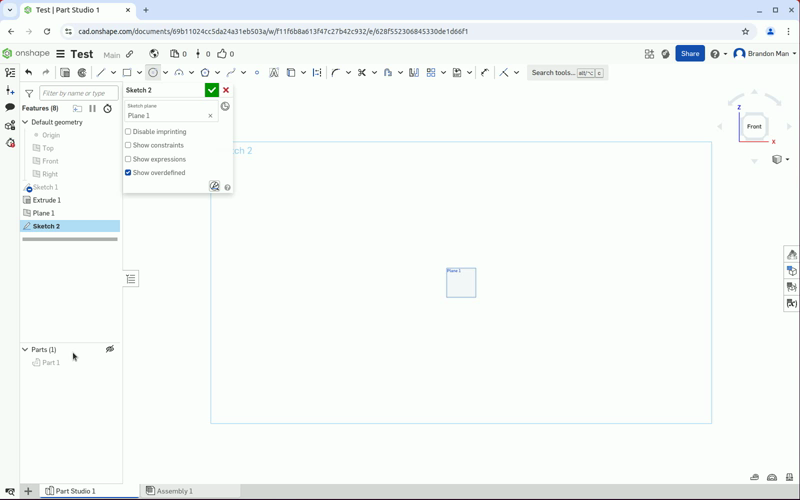
key_down(shift)
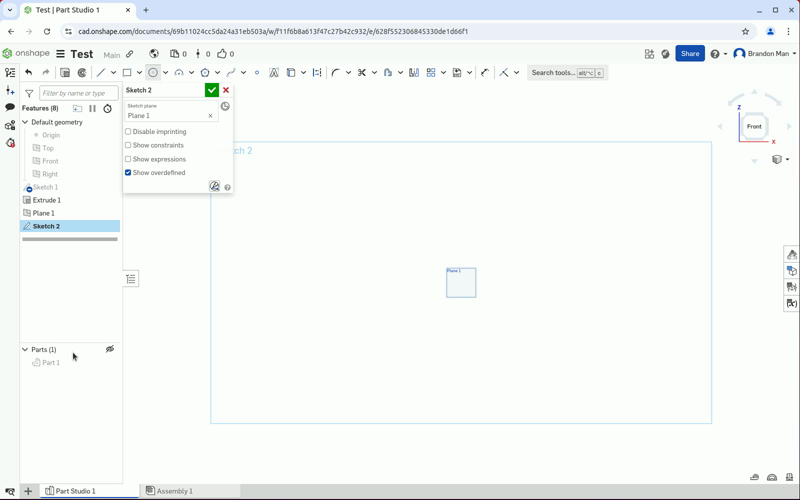
mouse_move(461, 282)
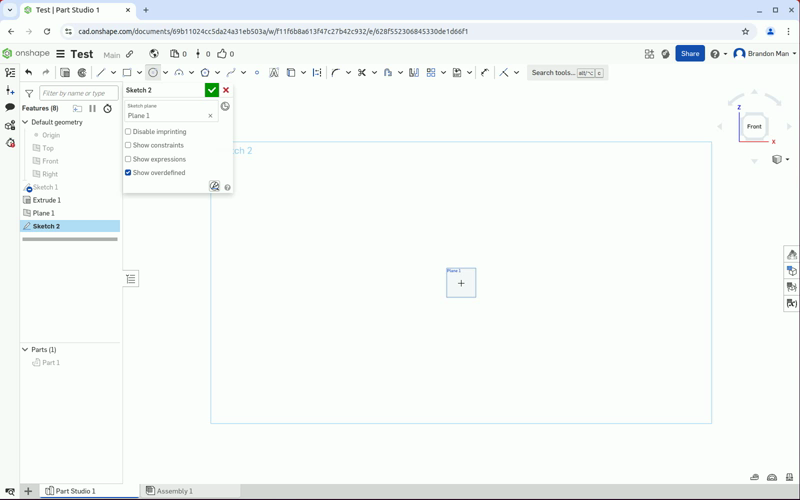
click(461, 282)
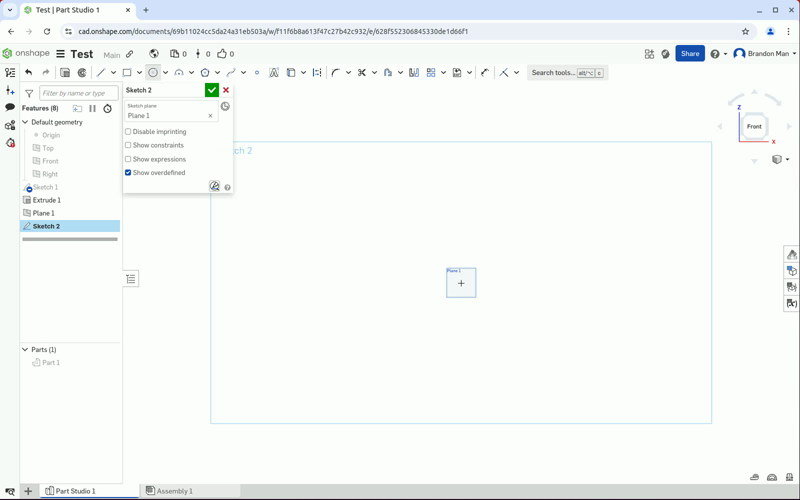
key_up(shift)
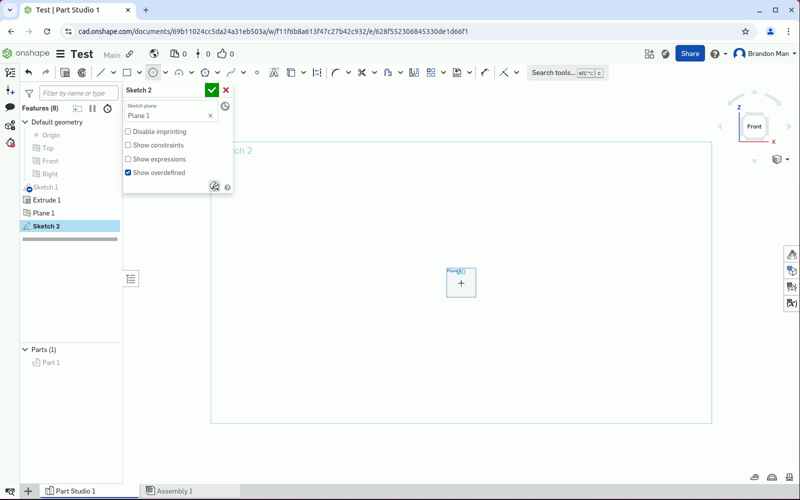
mouse_move(468, 282)
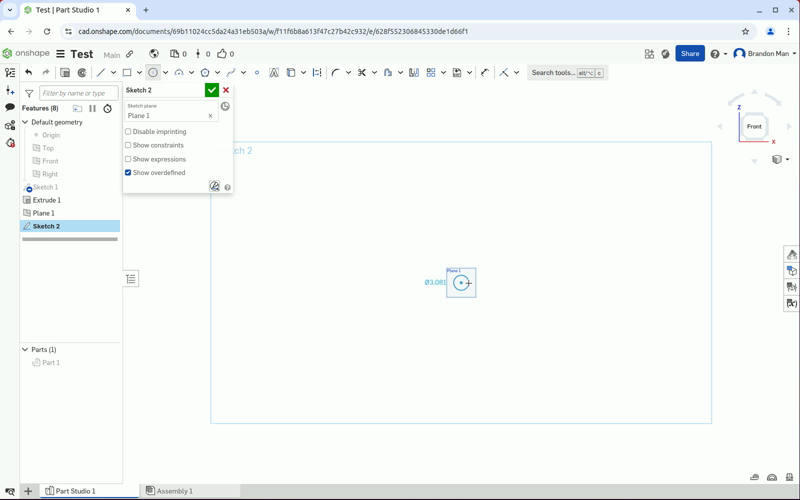
click(468, 282)
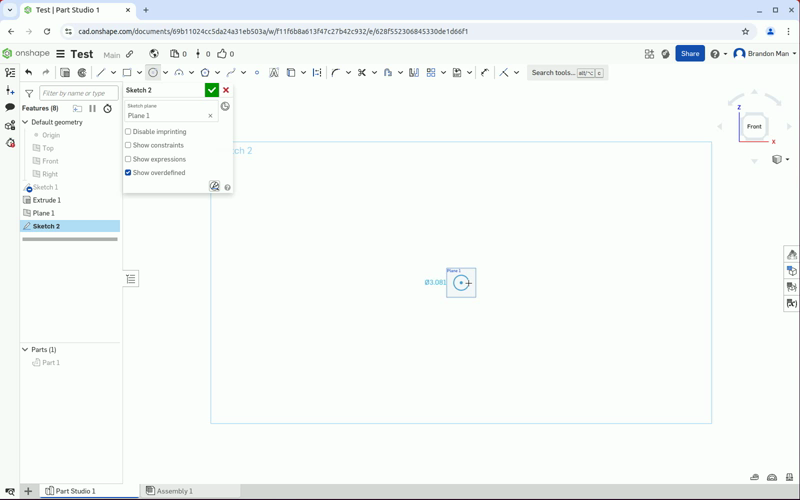
key(esc)
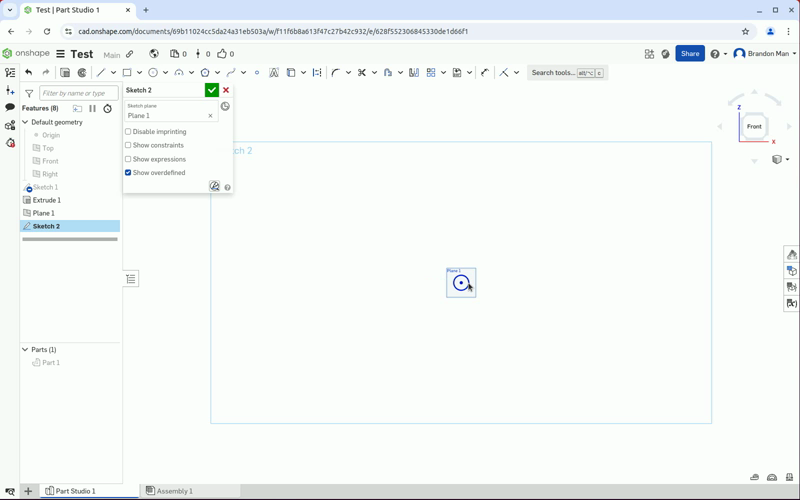
mouse_move(459, 279)
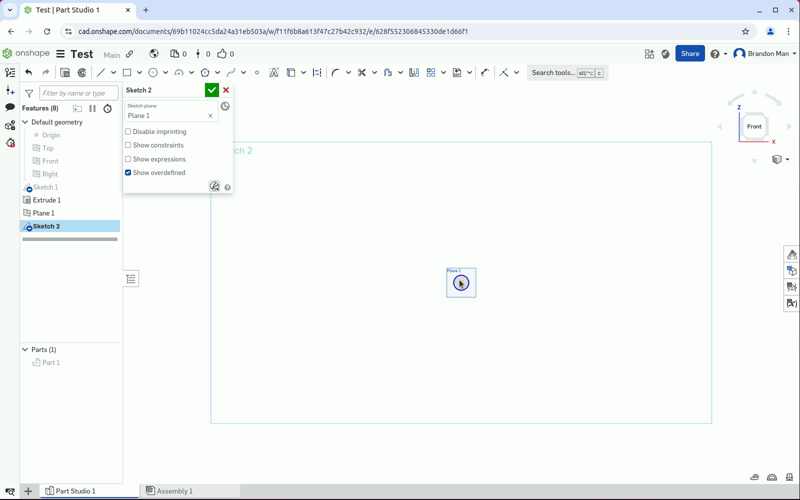
scroll(6)
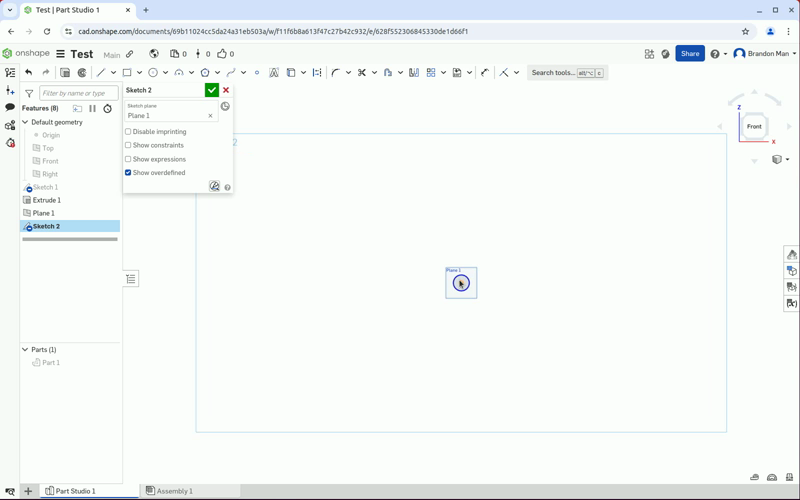
scroll(6)
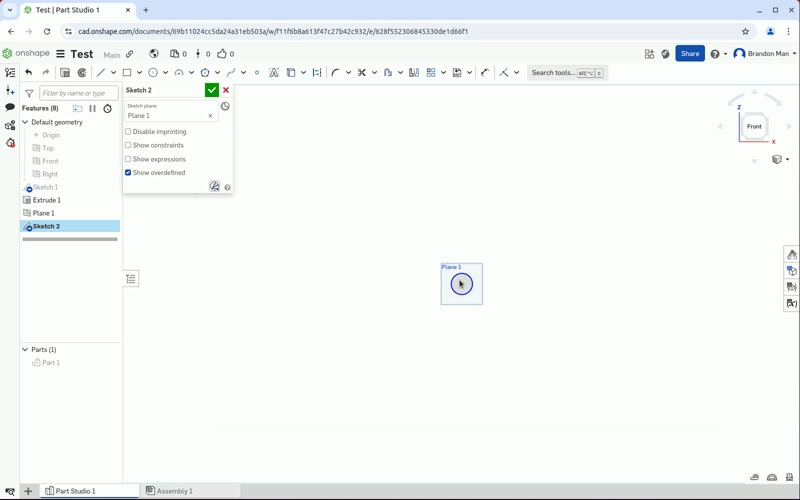
scroll(6)
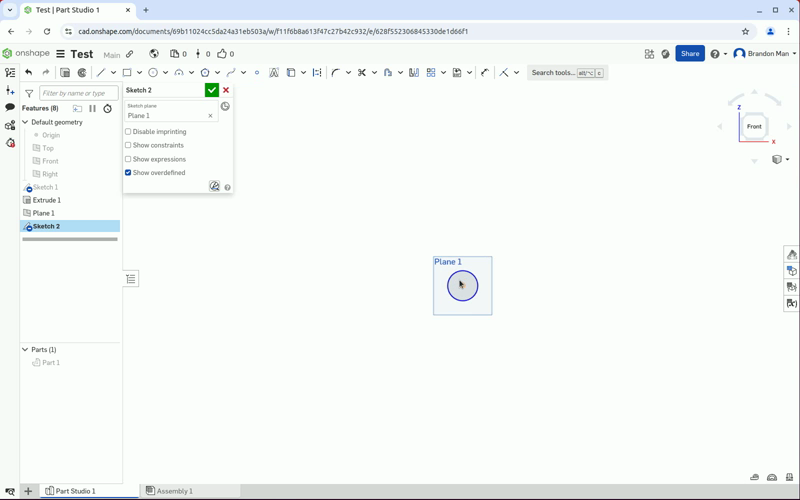
scroll(6)
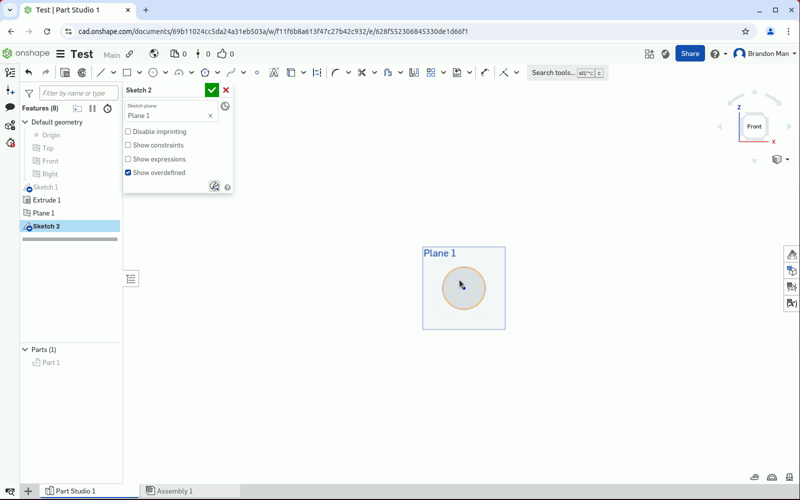
scroll(6)
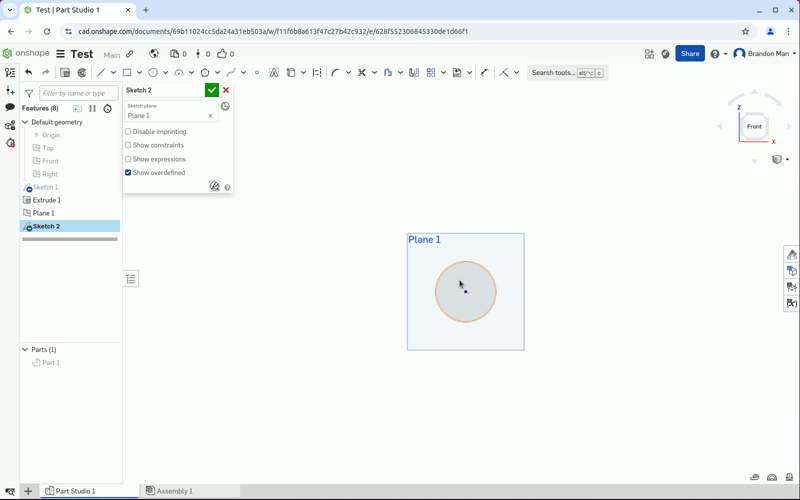
scroll(6)
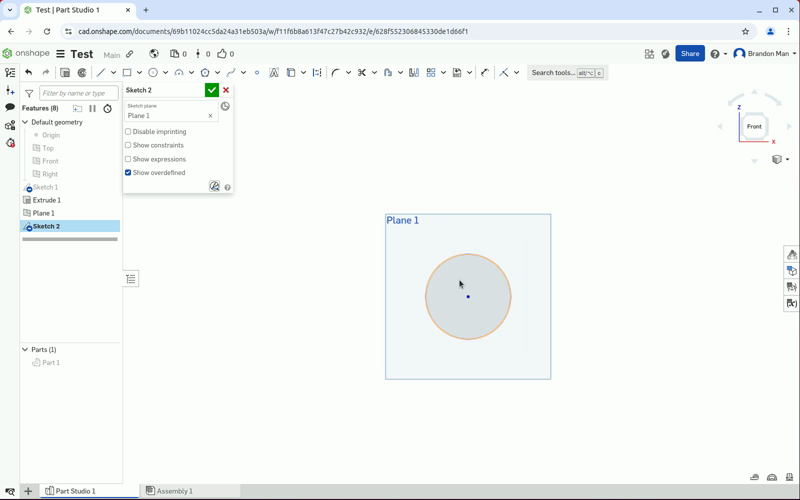
scroll(6)
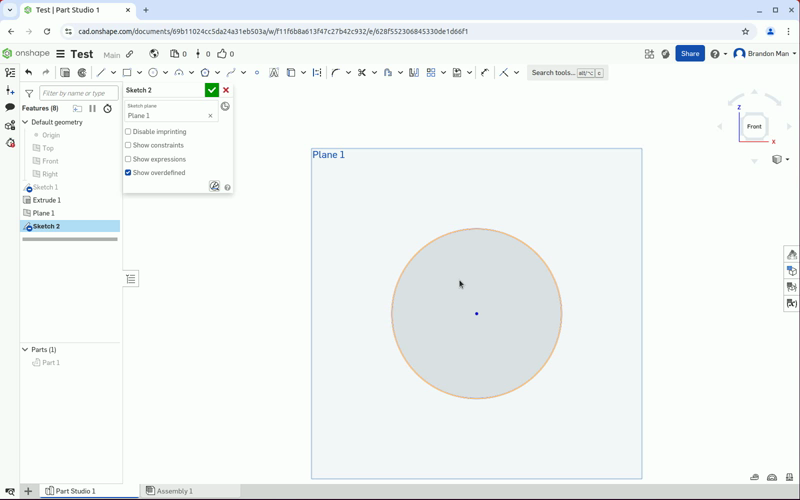
click(459, 279)
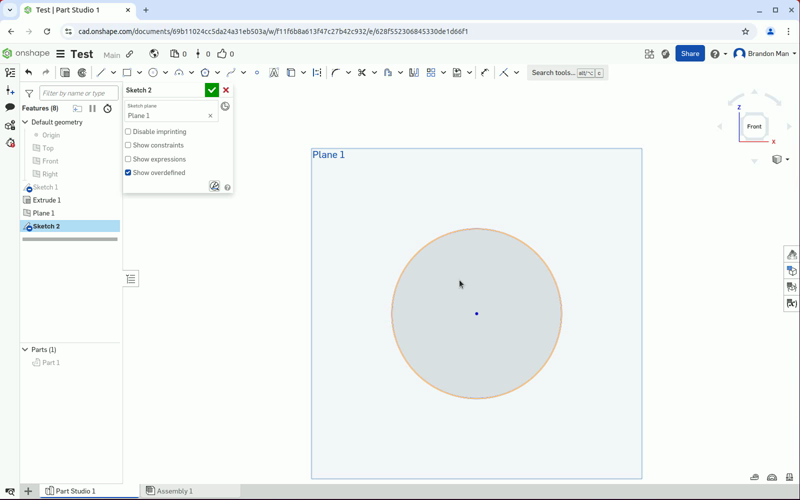
scroll(-6)
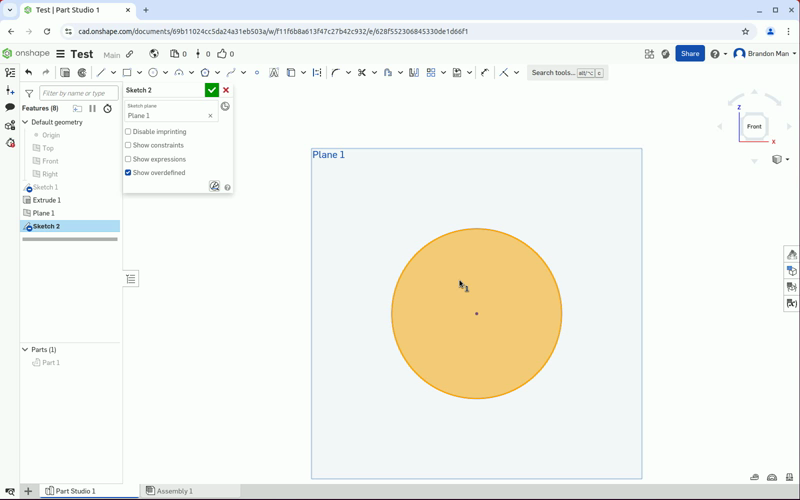
scroll(-6)
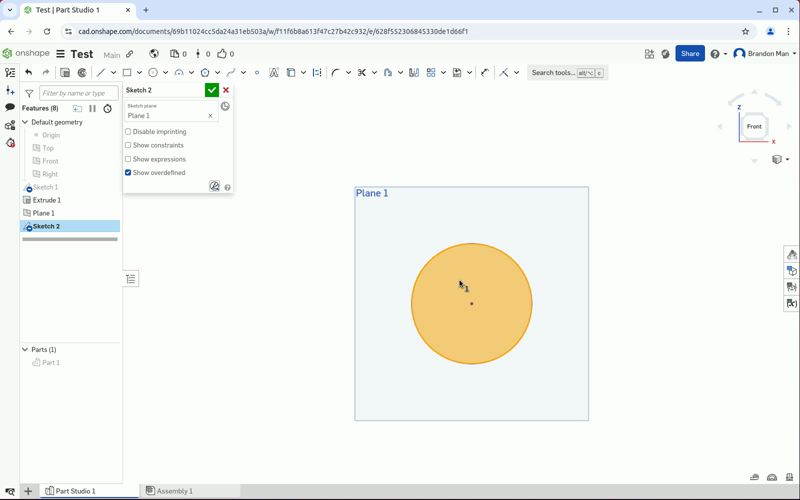
scroll(-6)
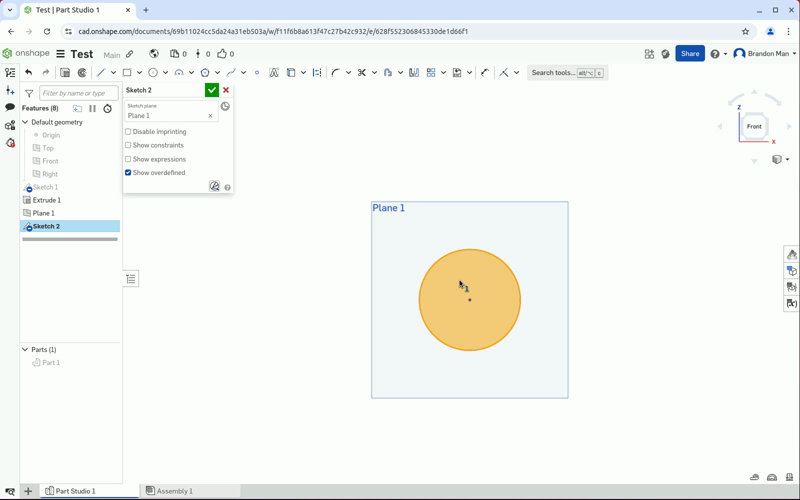
scroll(-6)
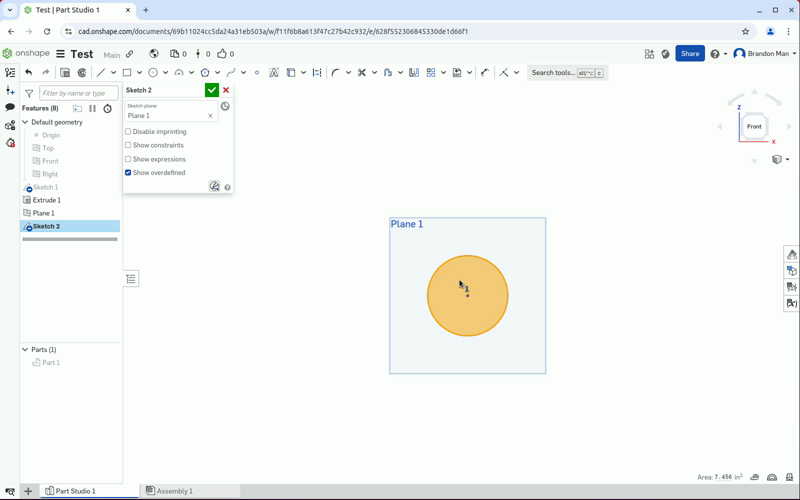
scroll(-6)
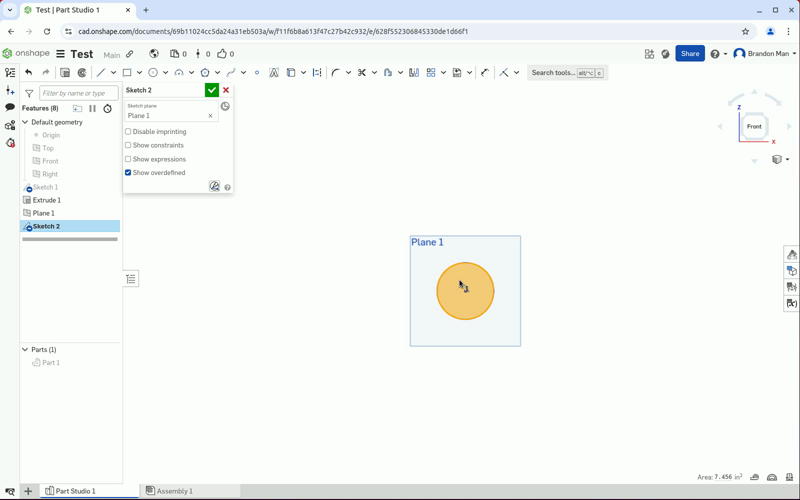
scroll(-6)
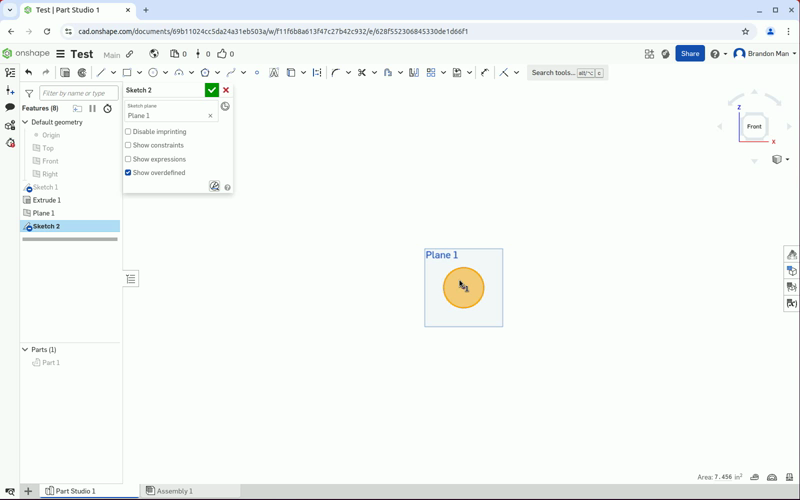
scroll(-6)
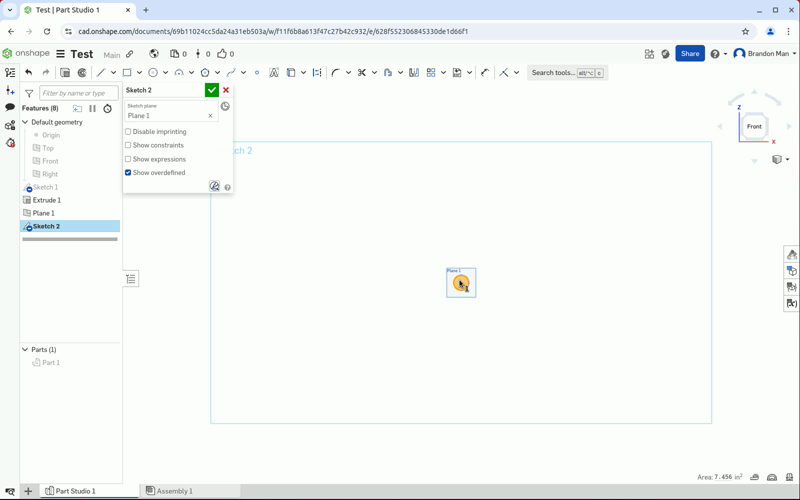
mouse_move(73, 352)
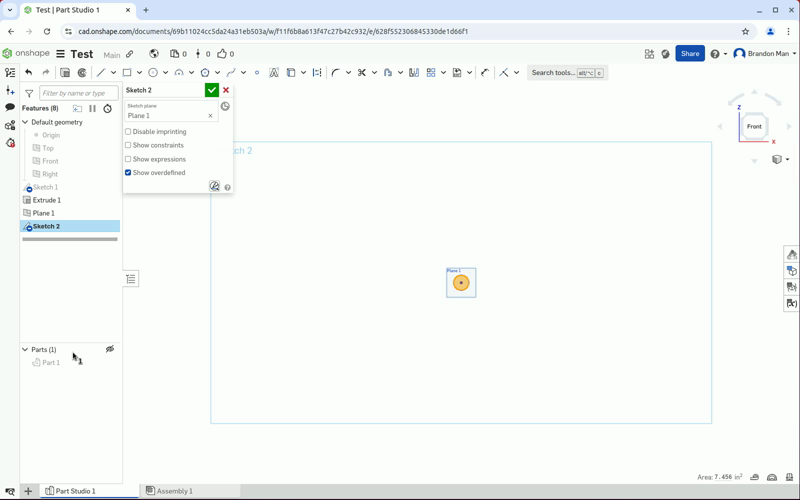
key(shift+y)
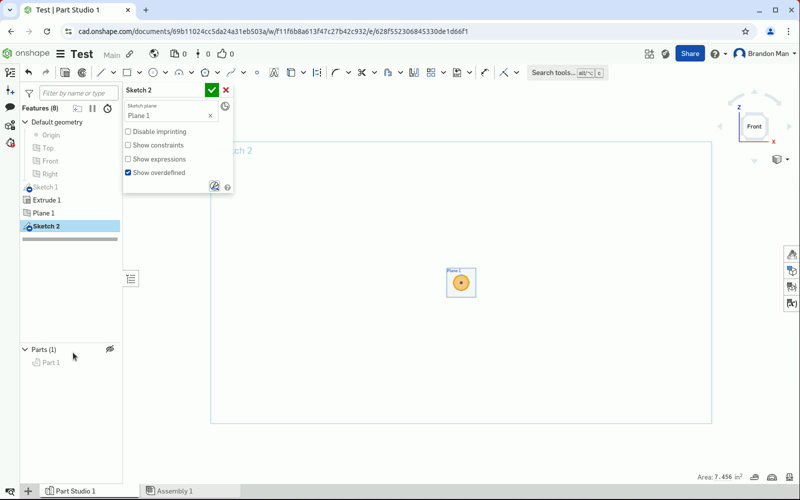
key(shift+e)
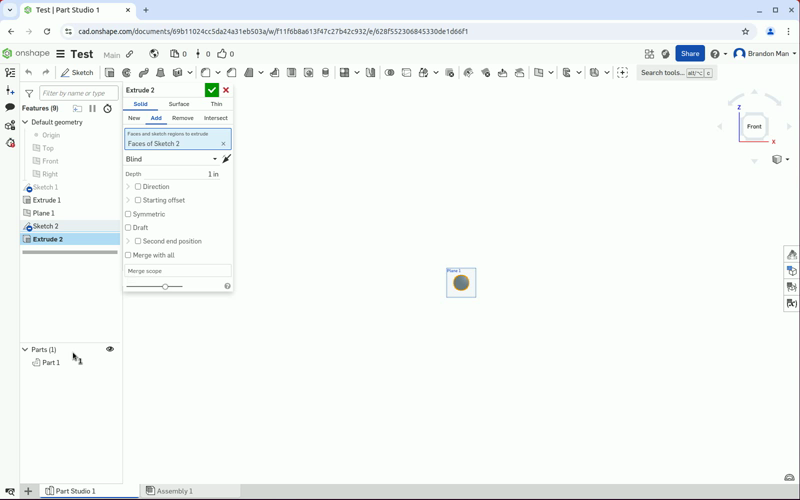
mouse_move(143, 106)
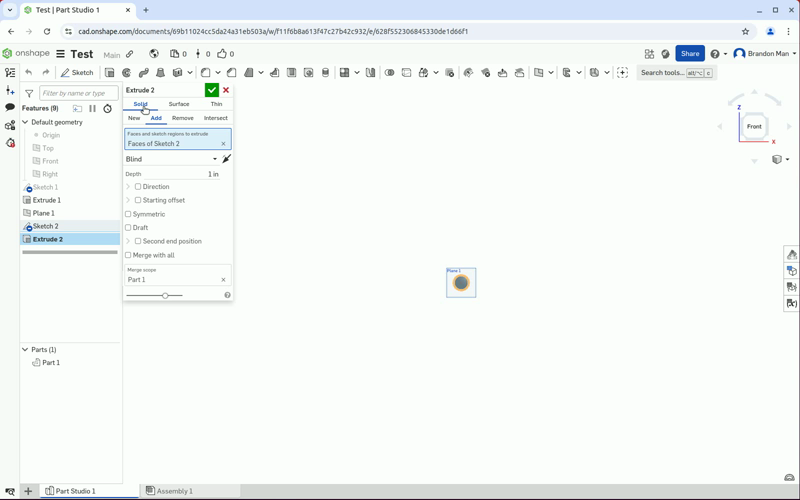
click(143, 106)
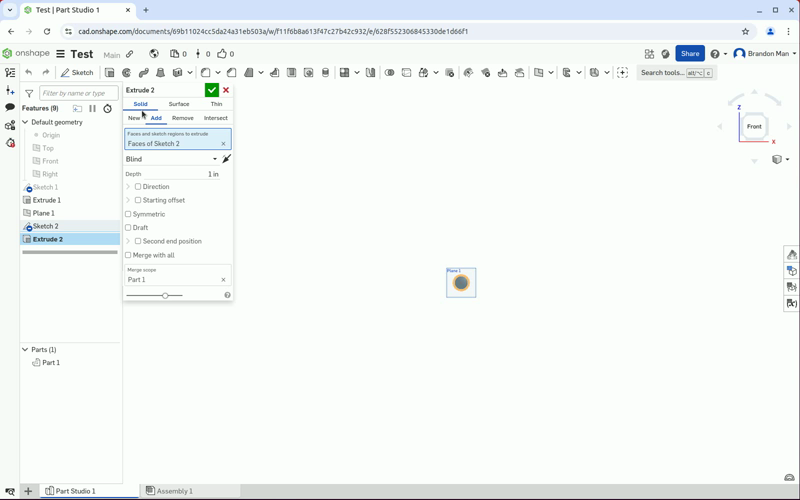
mouse_move(137, 120)
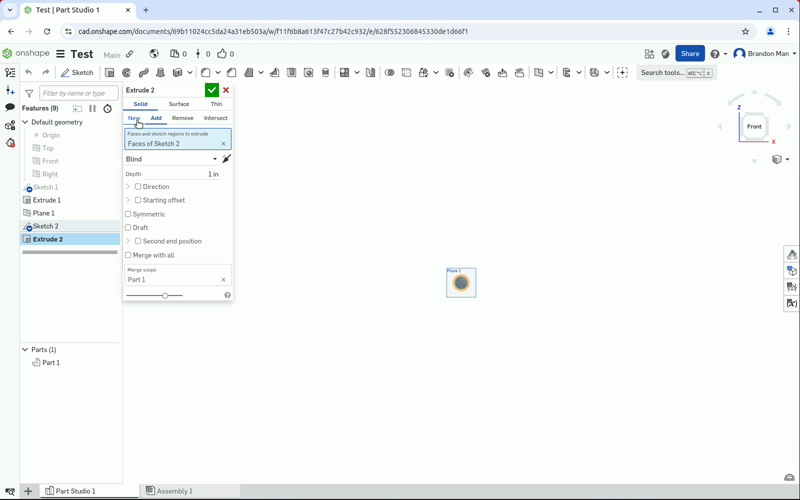
click(137, 120)
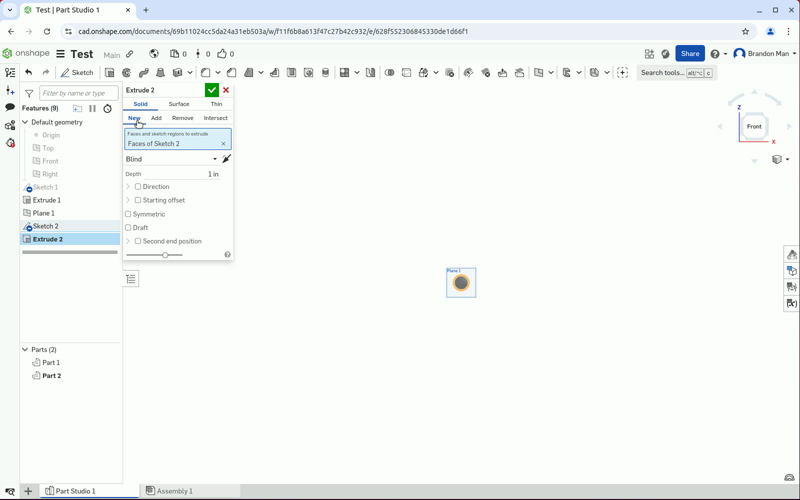
key(tab, 4)
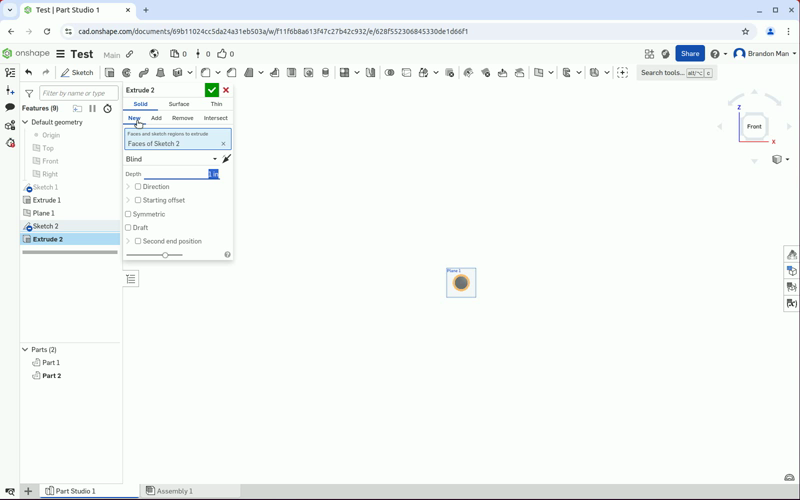
text(-0.241)
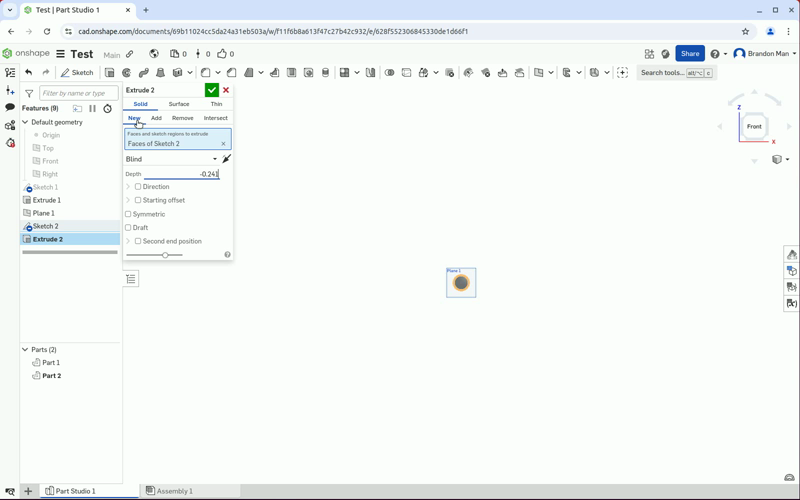
key(enter)
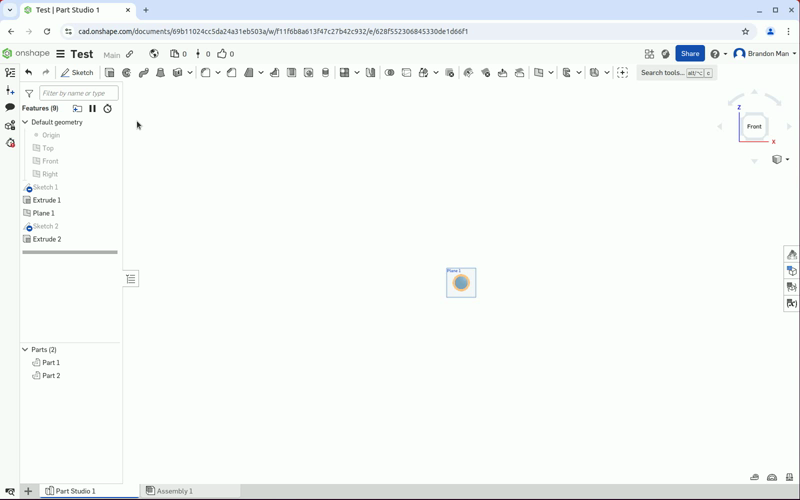
key(shift+h)
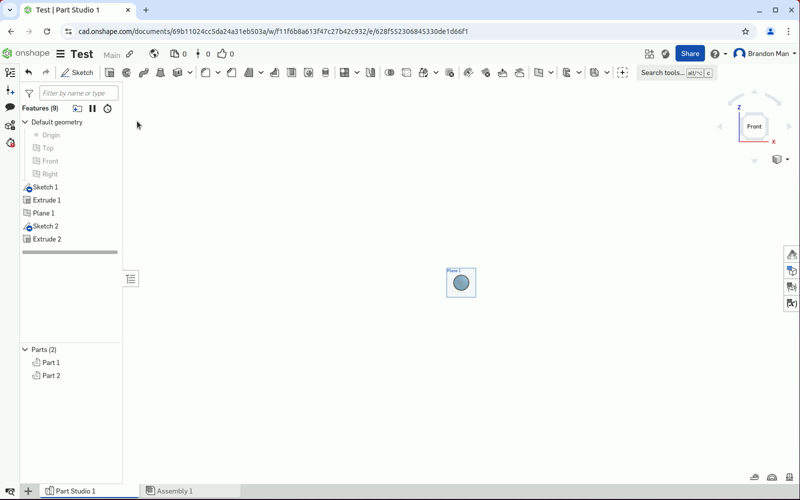
key(shift+h)
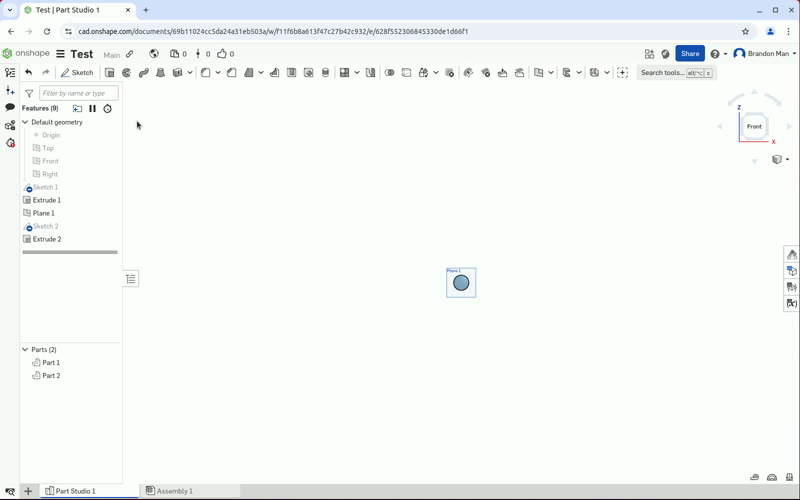
mouse_move(73, 189)
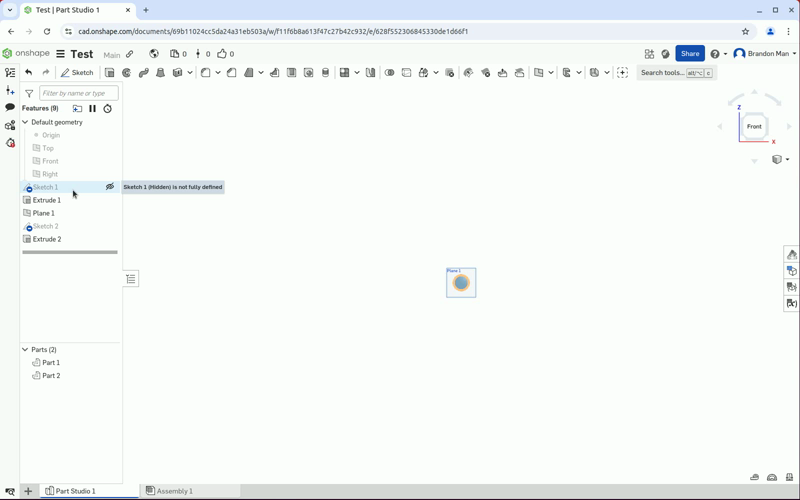
click(73, 189)
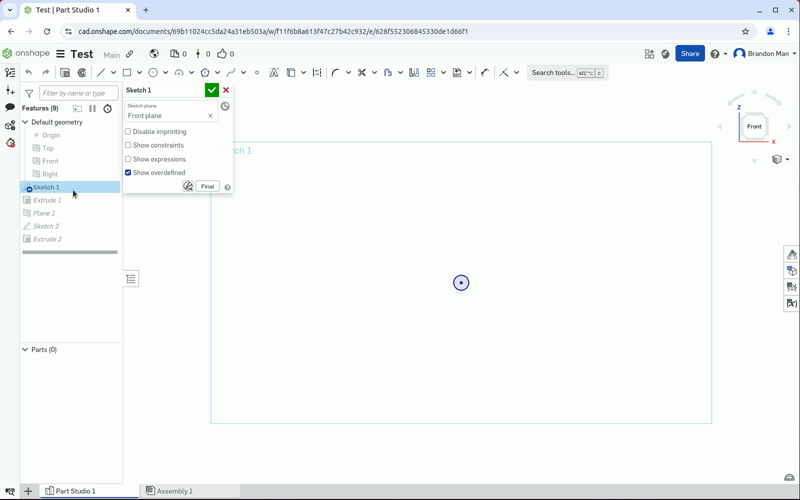
mouse_move(229, 92)
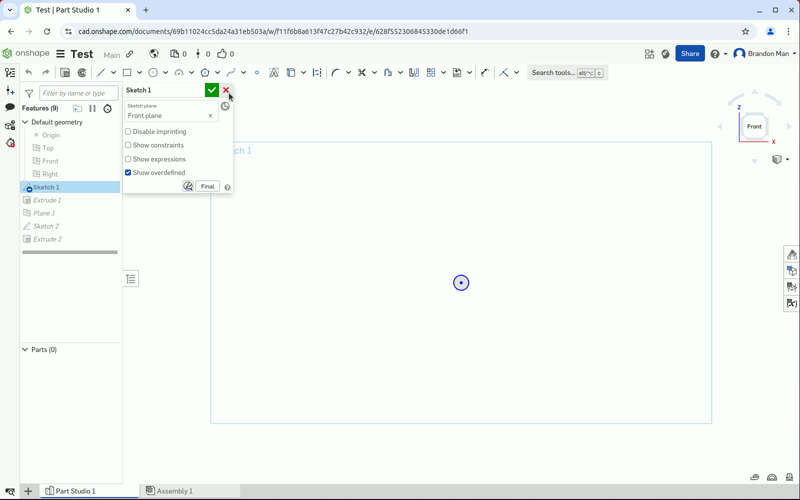
click(229, 92)
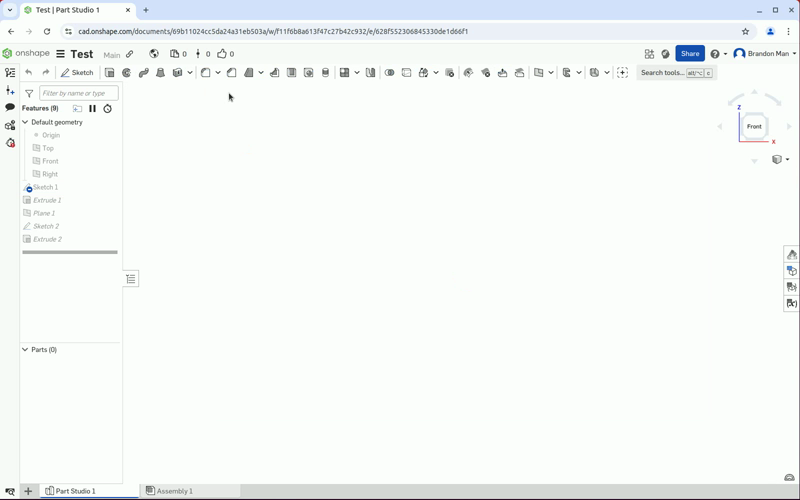
key(shift+s)
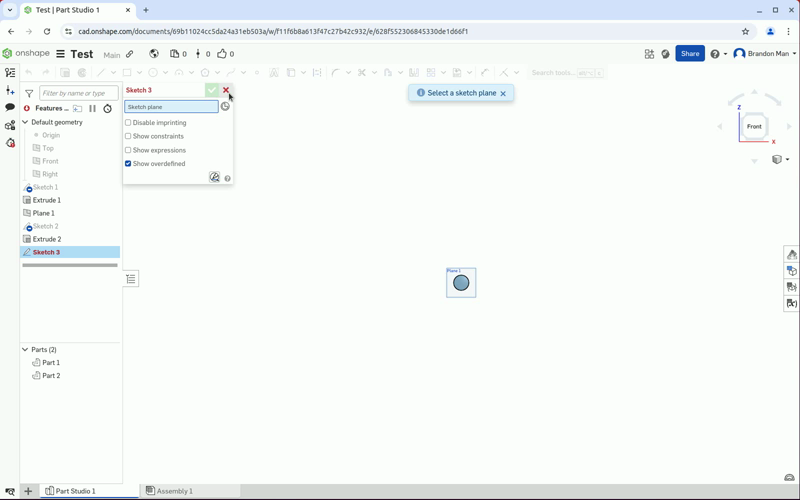
mouse_move(73, 215)
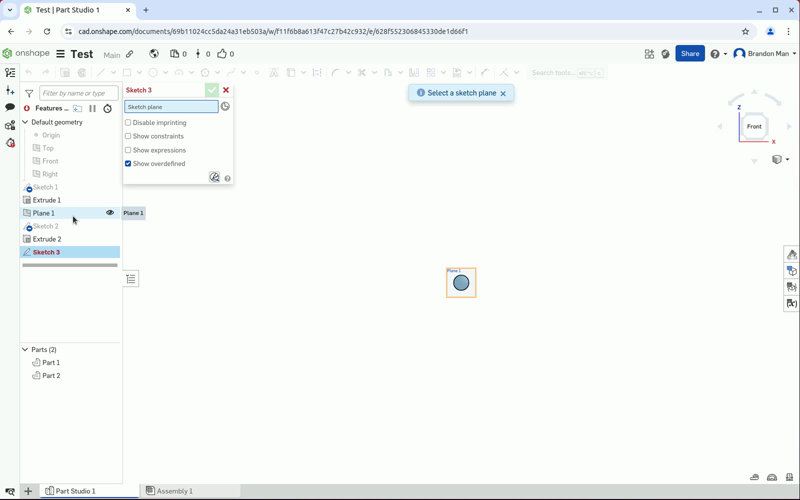
click(73, 215)
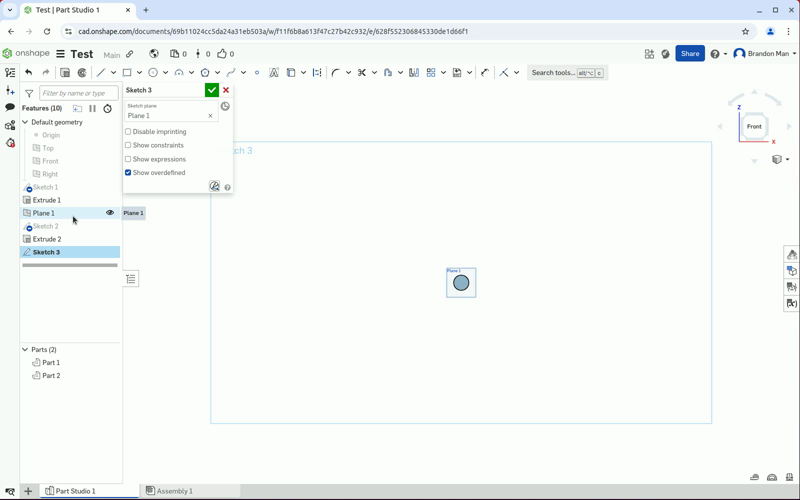
mouse_move(73, 352)
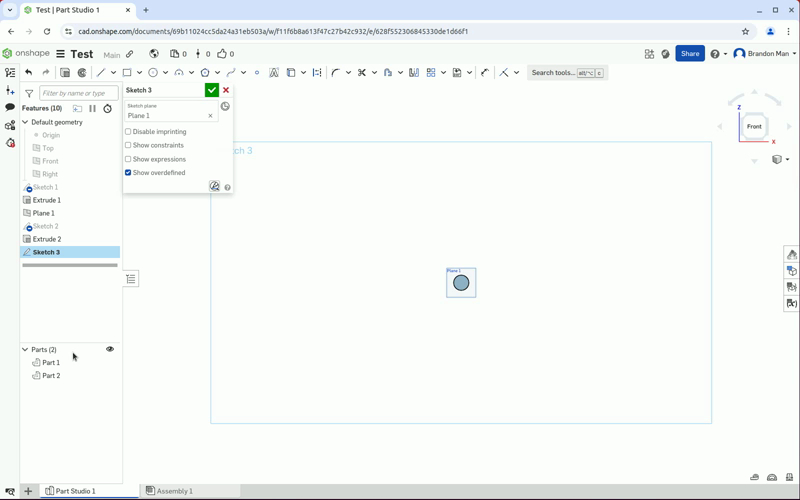
key(y)
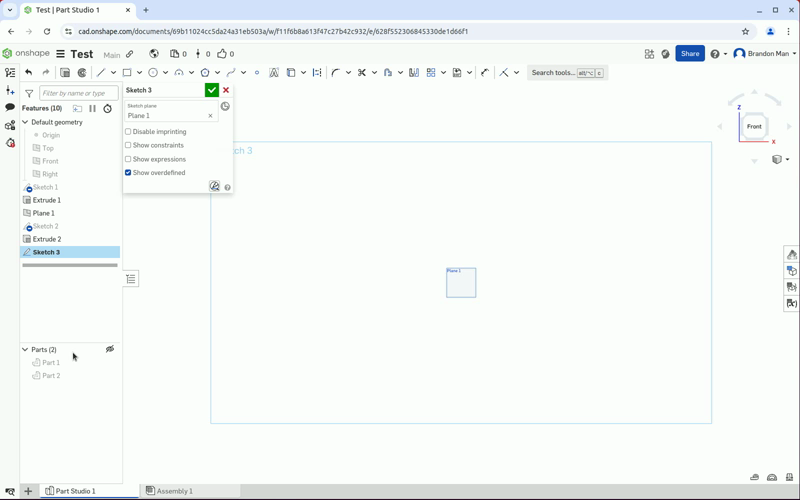
key(l)
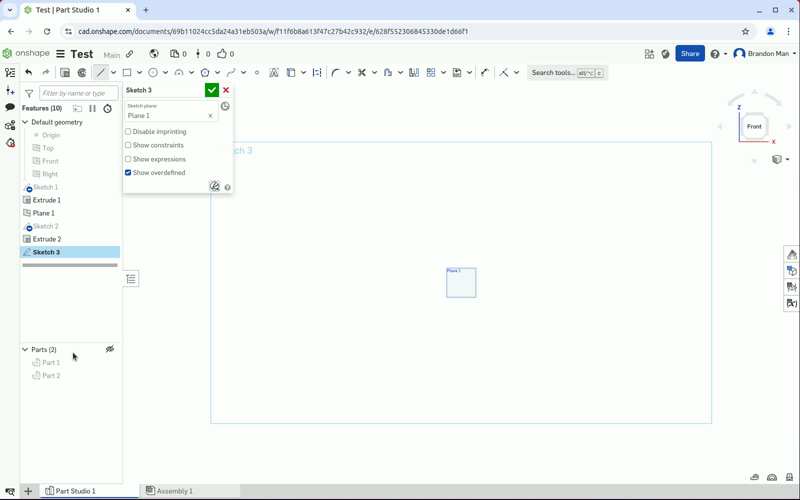
key_down(shift)
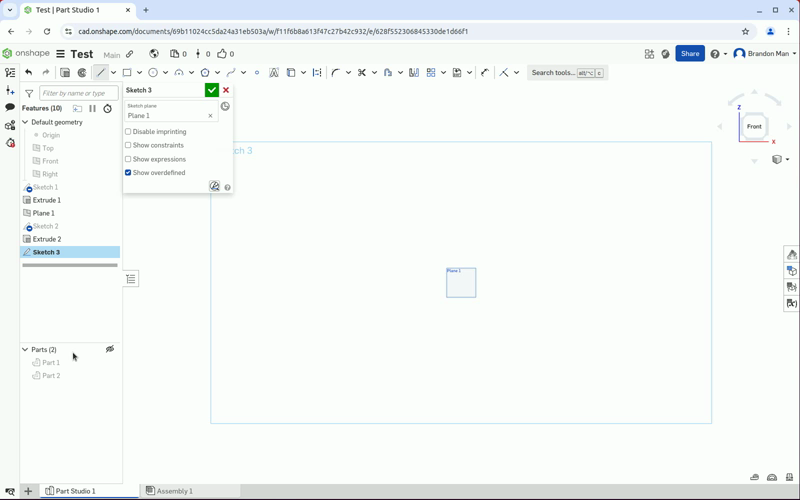
mouse_move(348, 293)
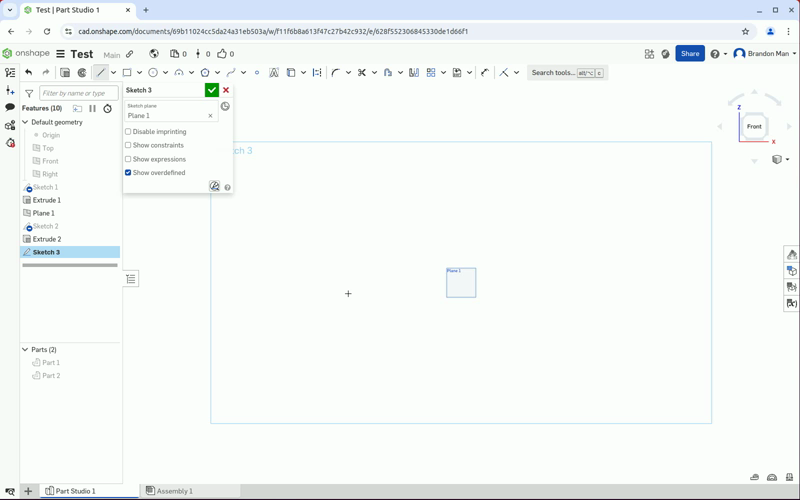
click(348, 293)
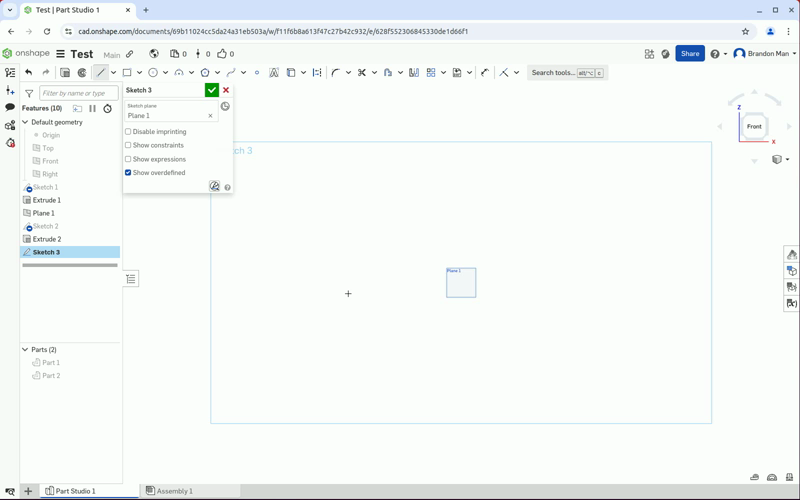
key_up(shift)
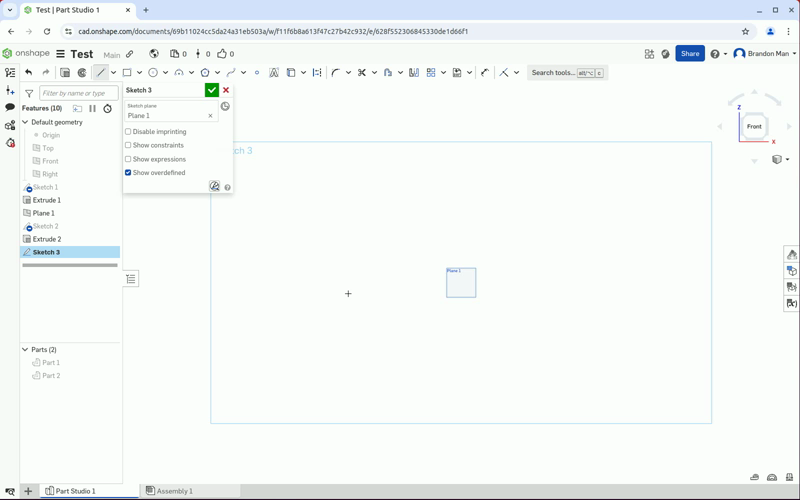
key_down(shift)
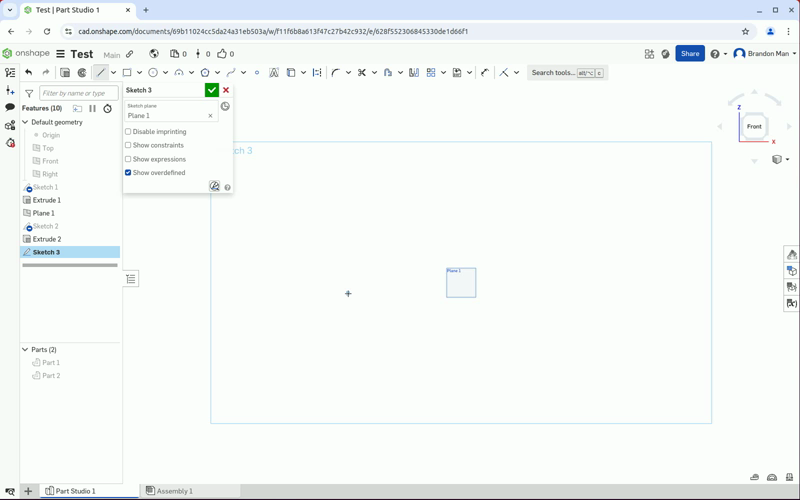
mouse_move(471, 293)
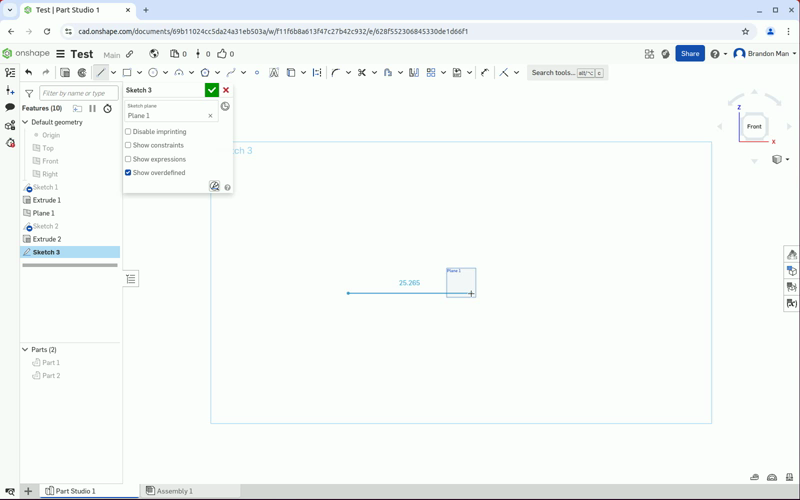
click(471, 293)
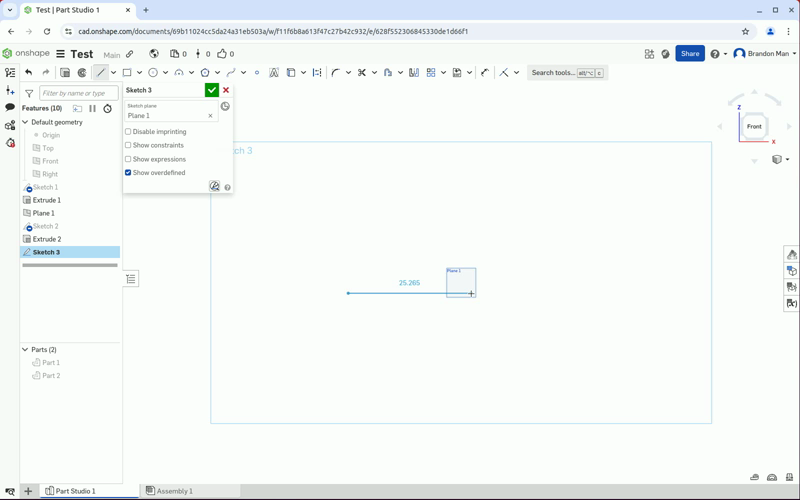
key_up(shift)
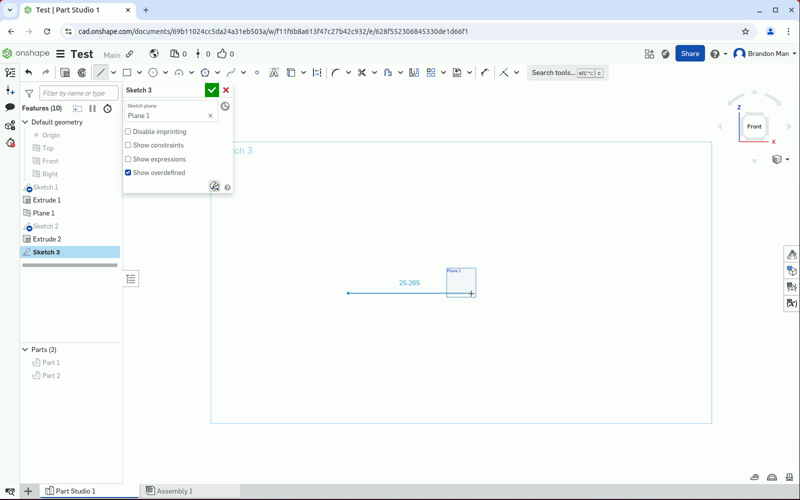
key_down(shift)
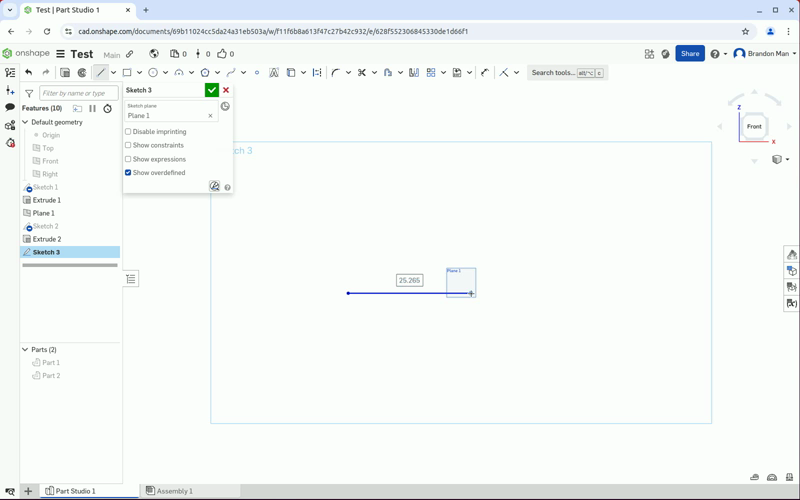
mouse_move(501, 293)
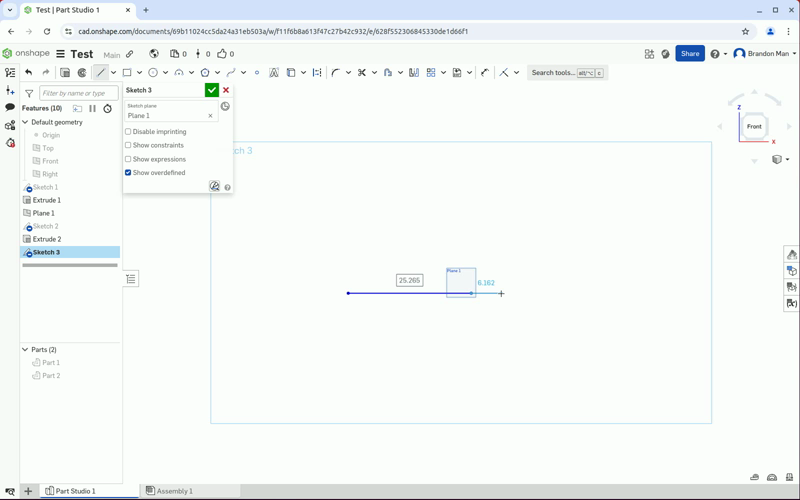
mouse_move(471, 272)
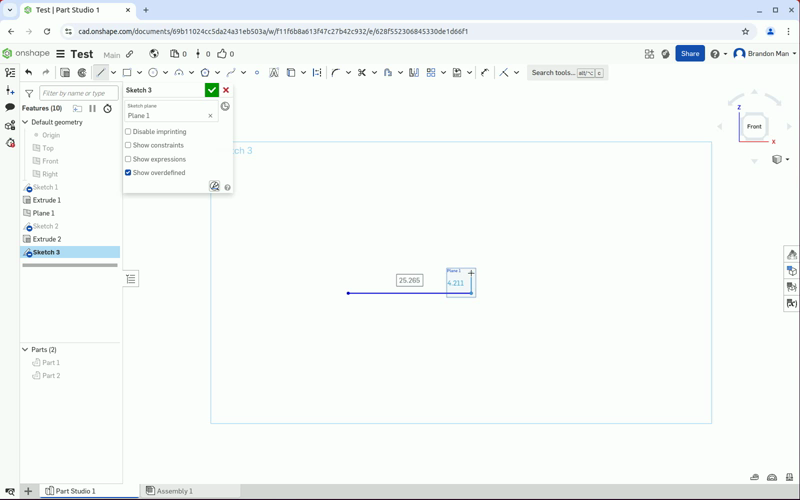
click(471, 272)
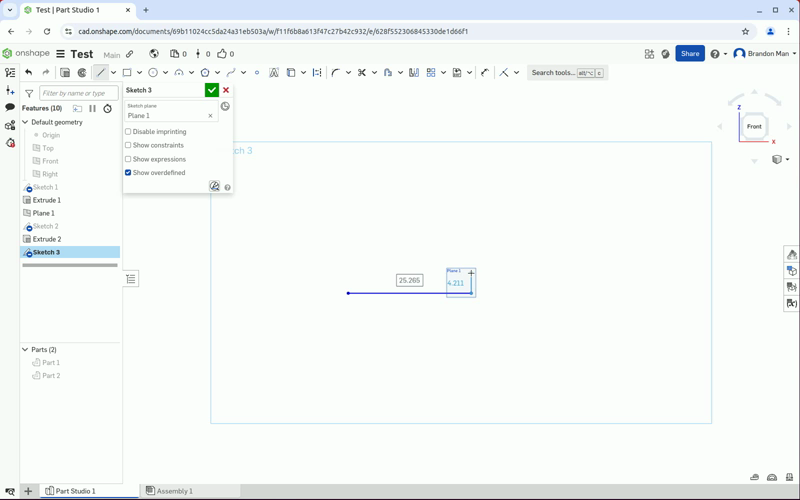
key_up(shift)
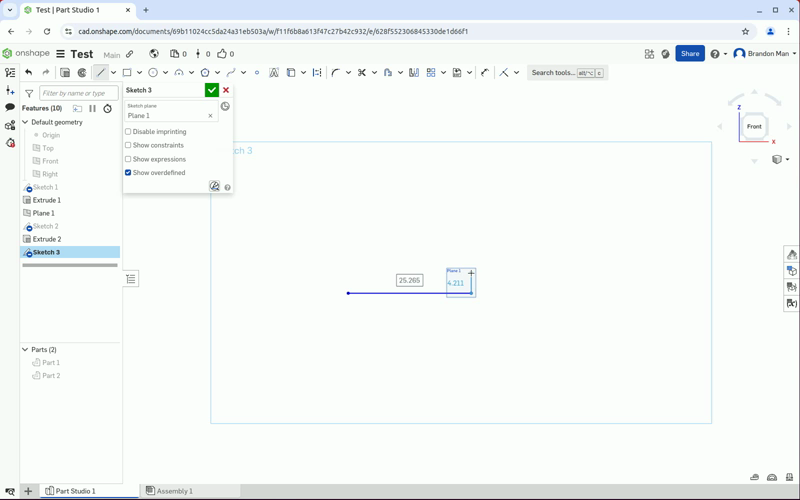
key_down(shift)
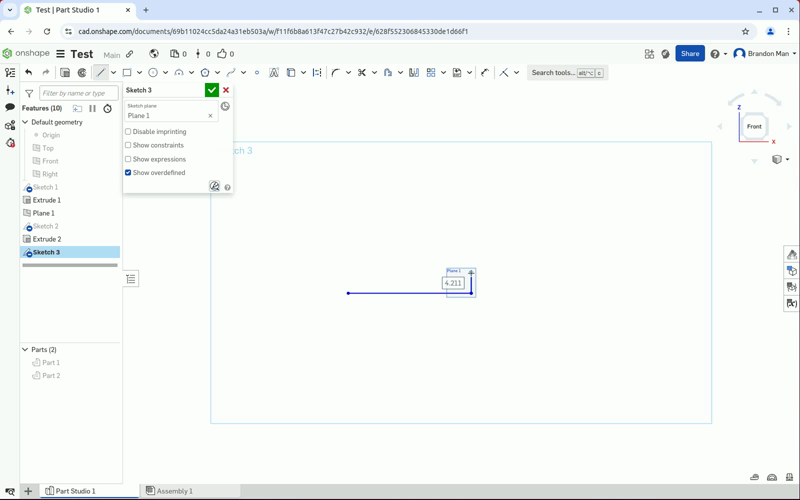
mouse_move(348, 272)
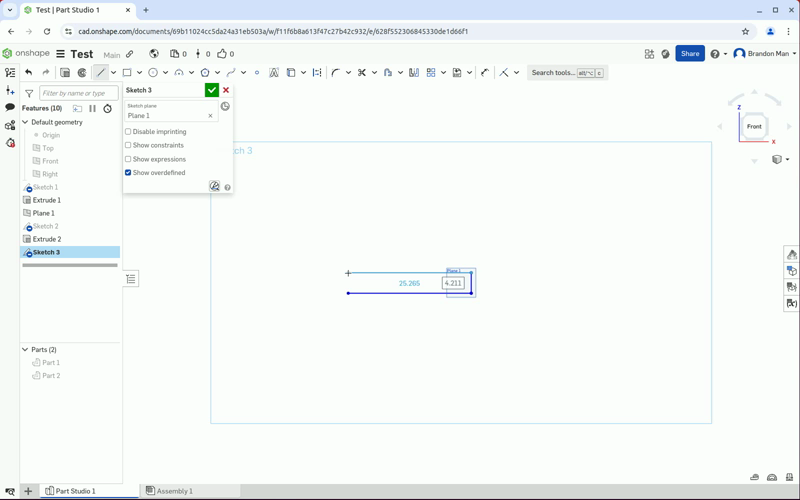
click(348, 272)
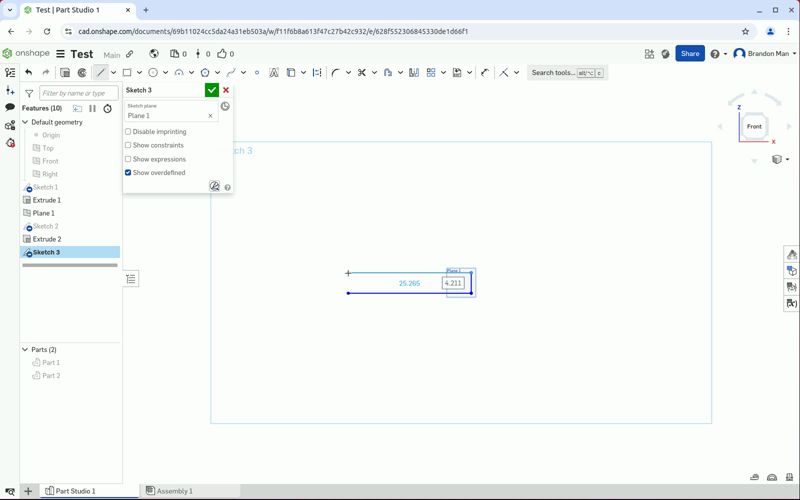
key_up(shift)
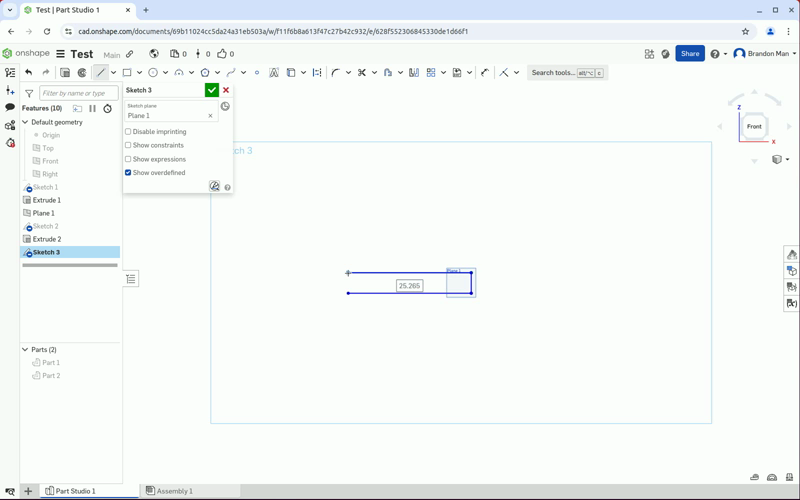
mouse_move(378, 272)
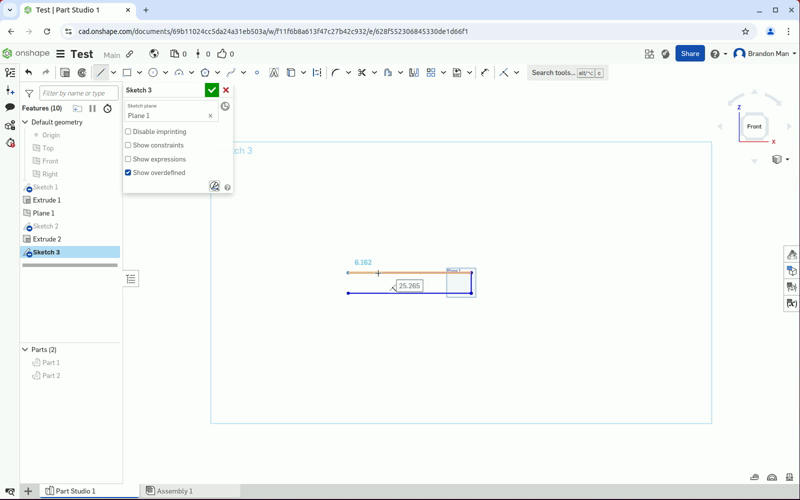
key_down(shift)
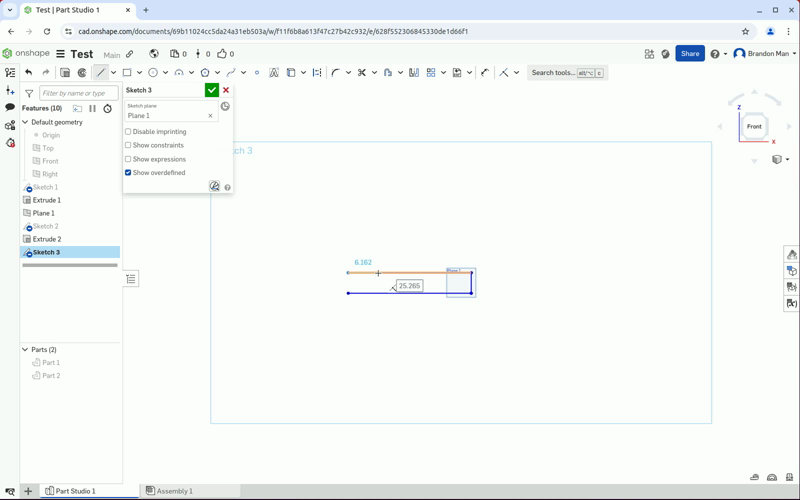
mouse_move(348, 293)
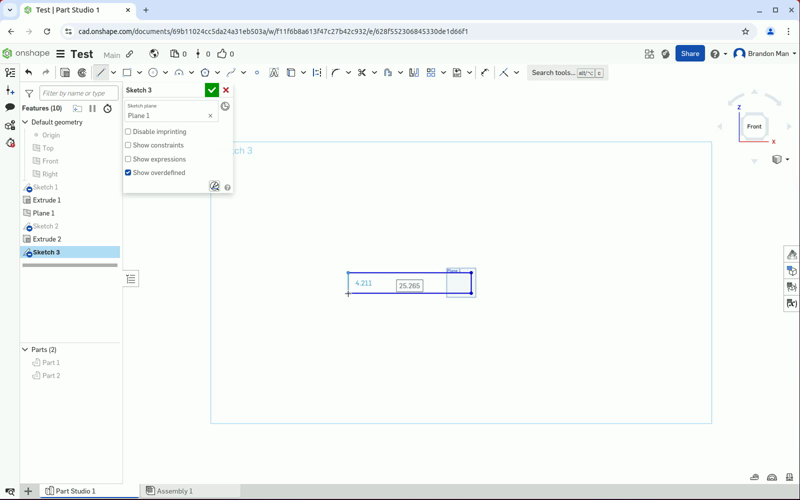
key_up(shift)
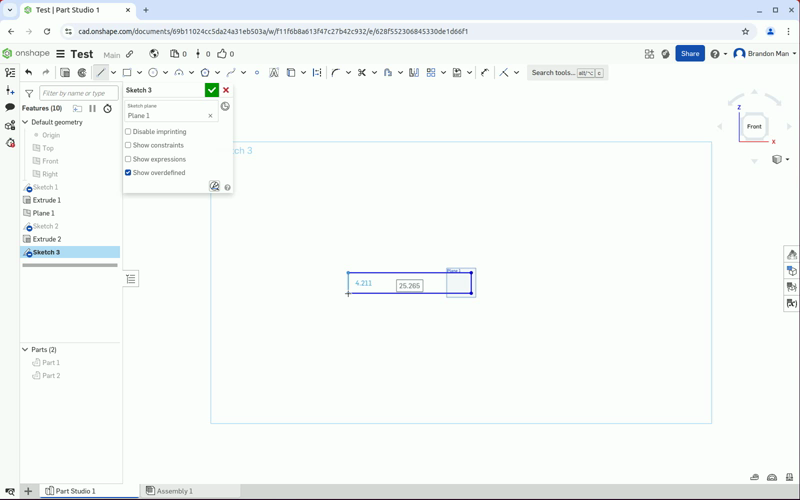
click(348, 293)
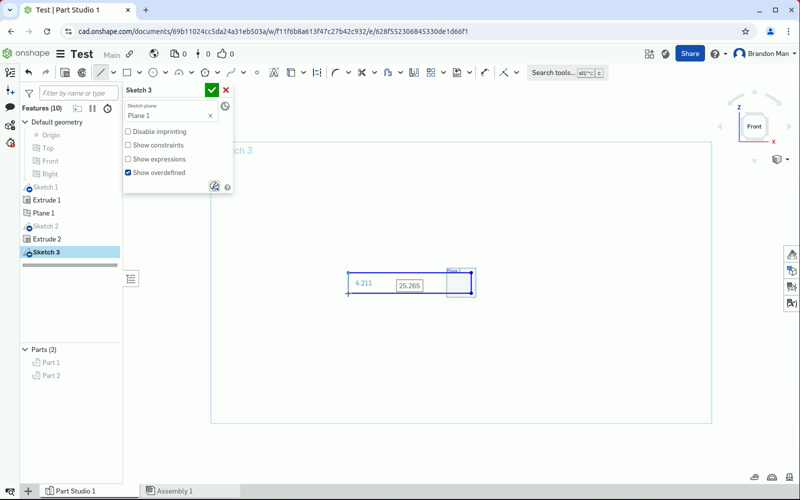
key(esc)
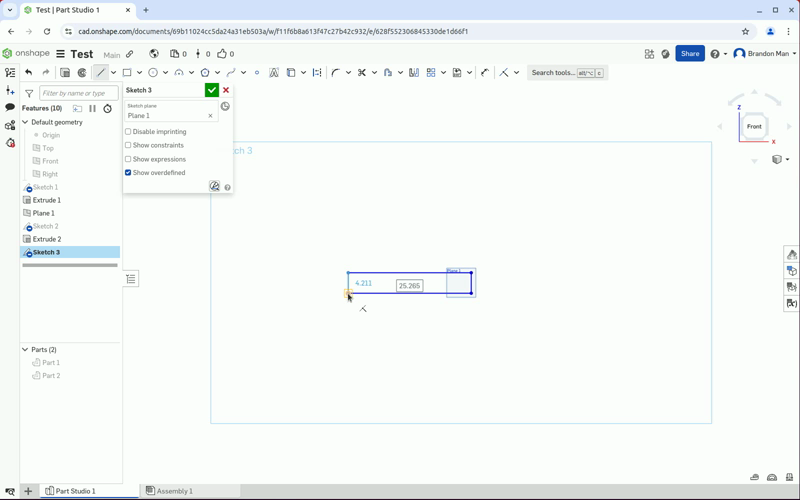
key(c)
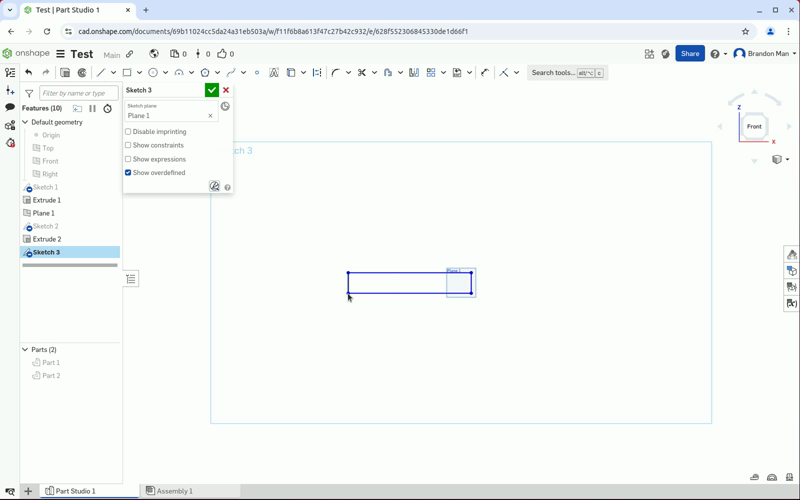
key_down(shift)
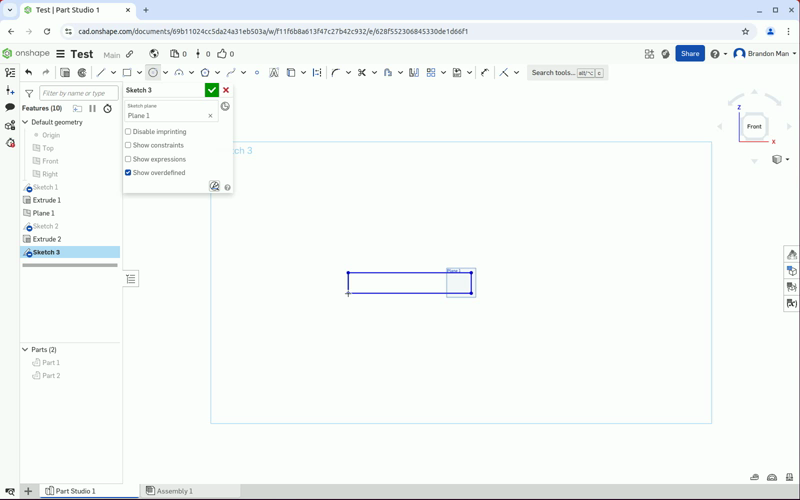
mouse_move(358, 282)
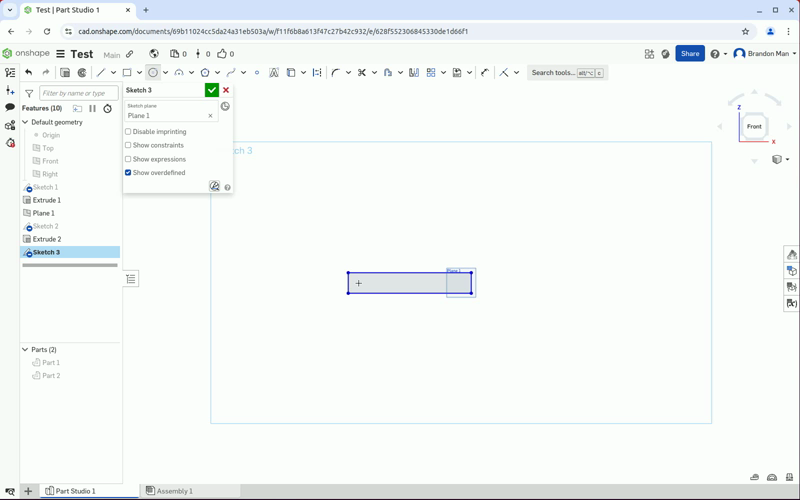
click(358, 282)
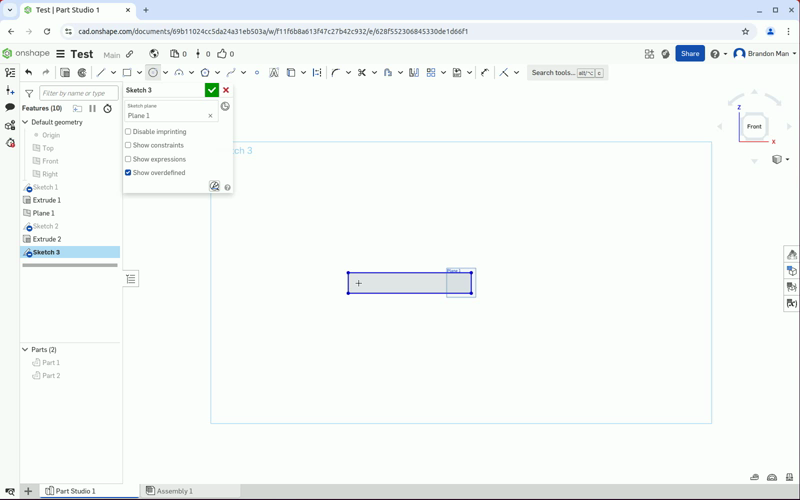
key_up(shift)
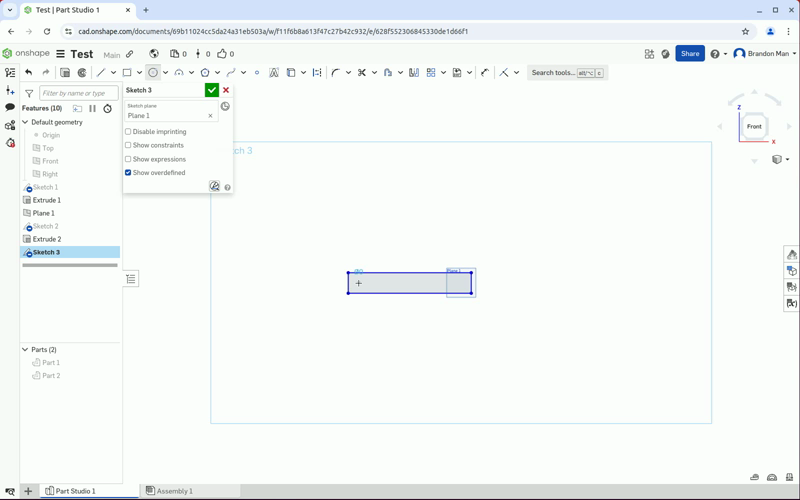
mouse_move(361, 282)
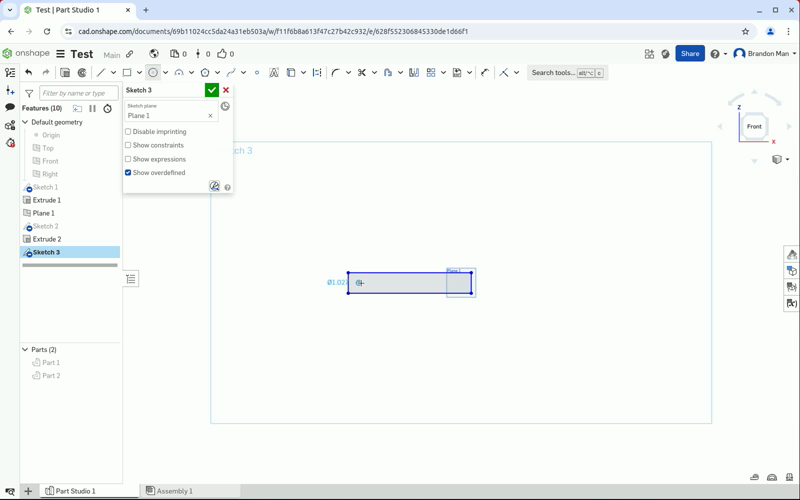
scroll(6)
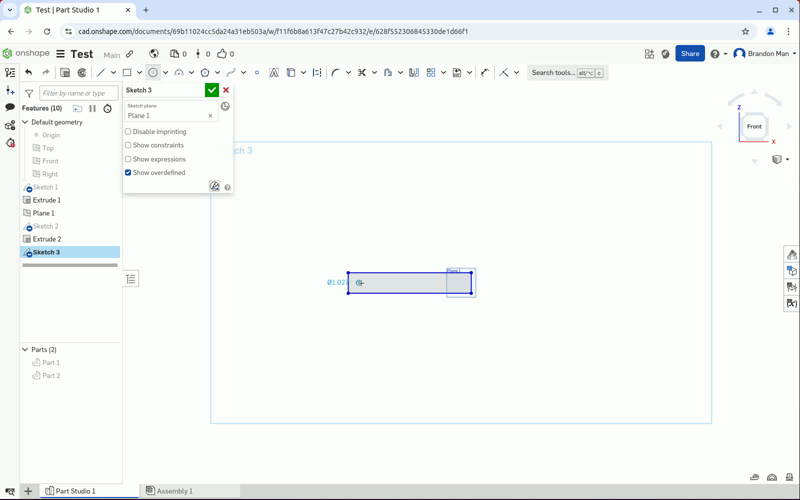
scroll(6)
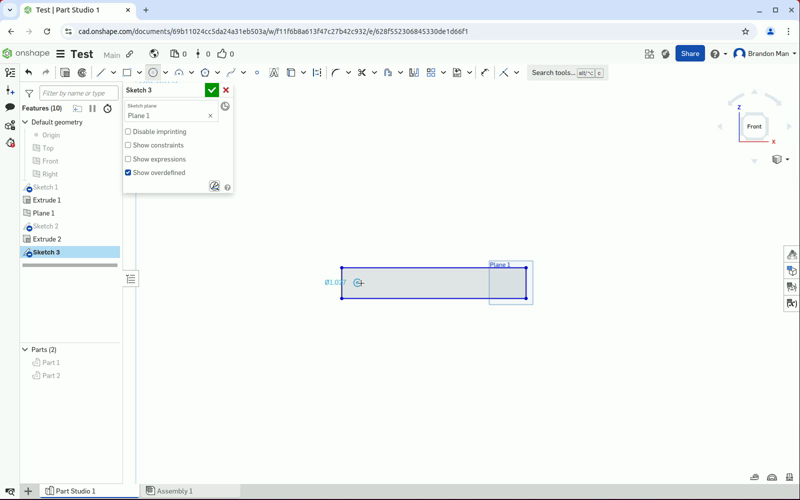
scroll(6)
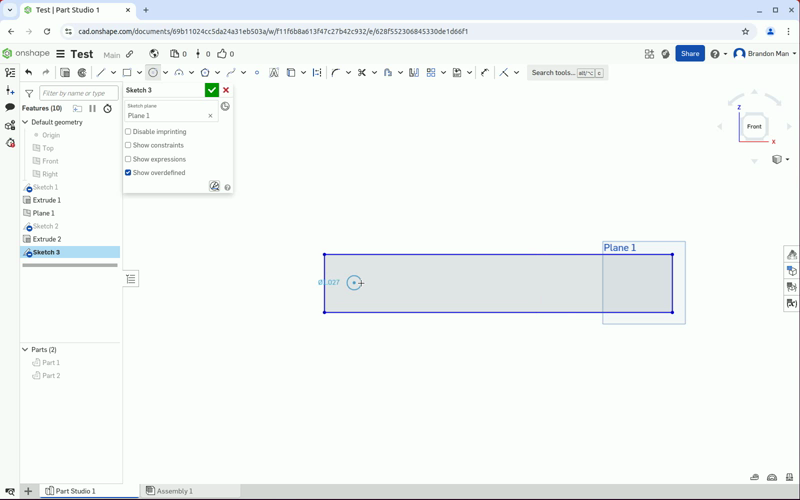
scroll(6)
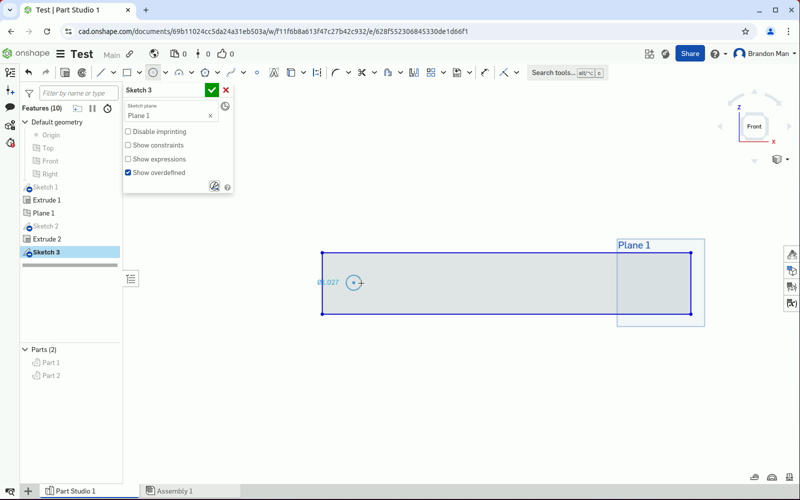
scroll(6)
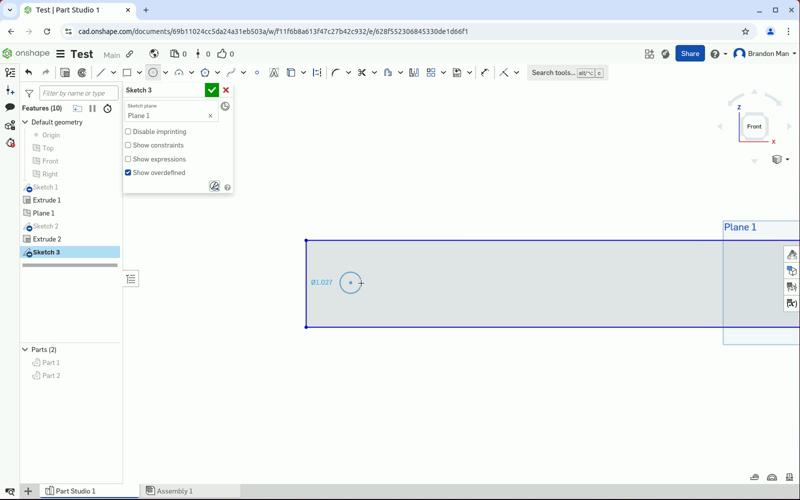
scroll(6)
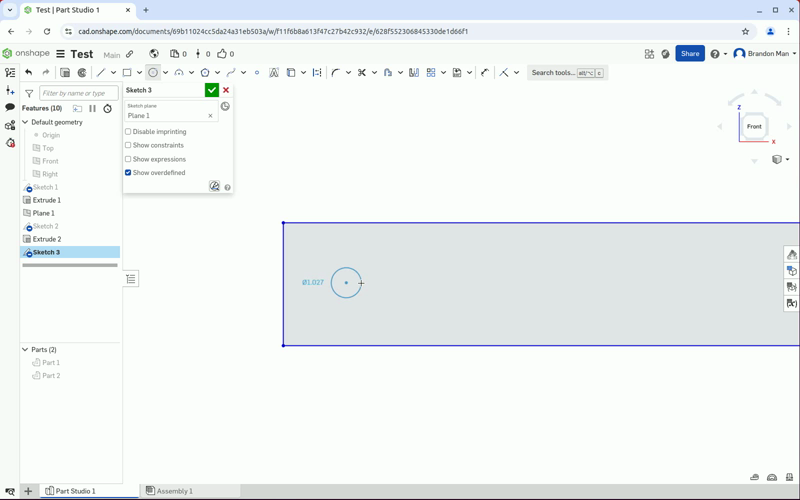
scroll(6)
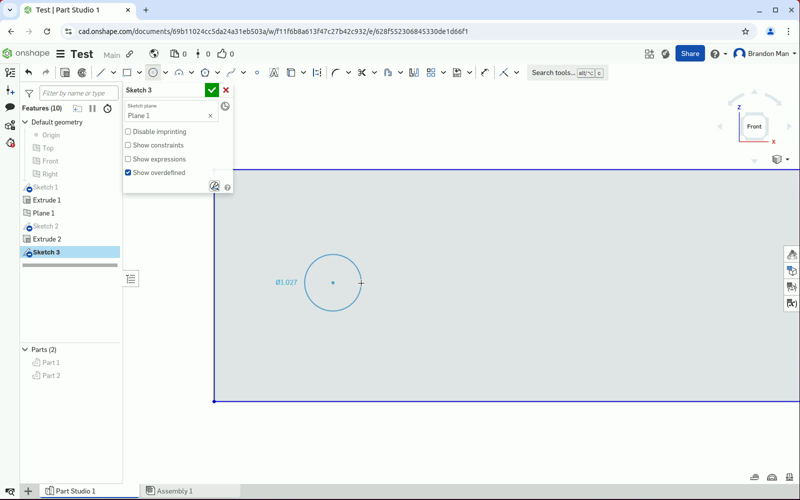
click(361, 282)
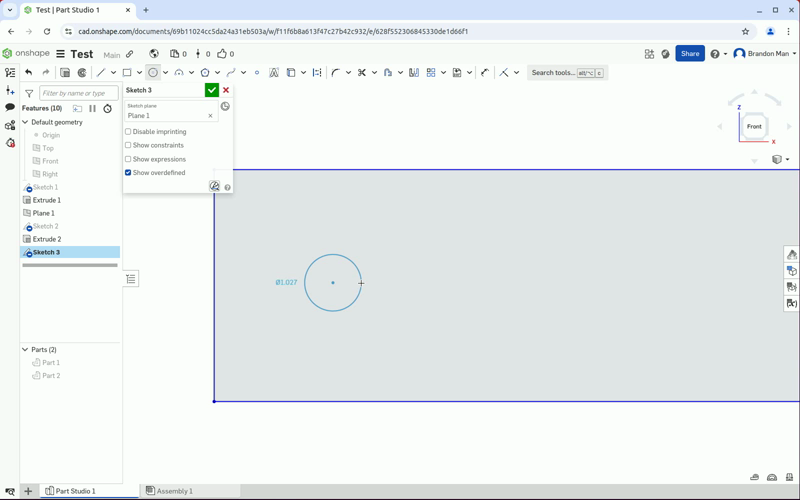
scroll(-6)
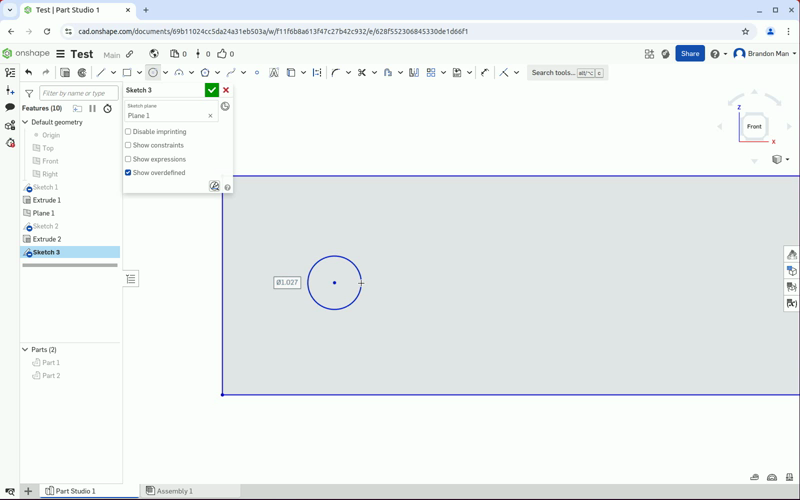
scroll(-6)
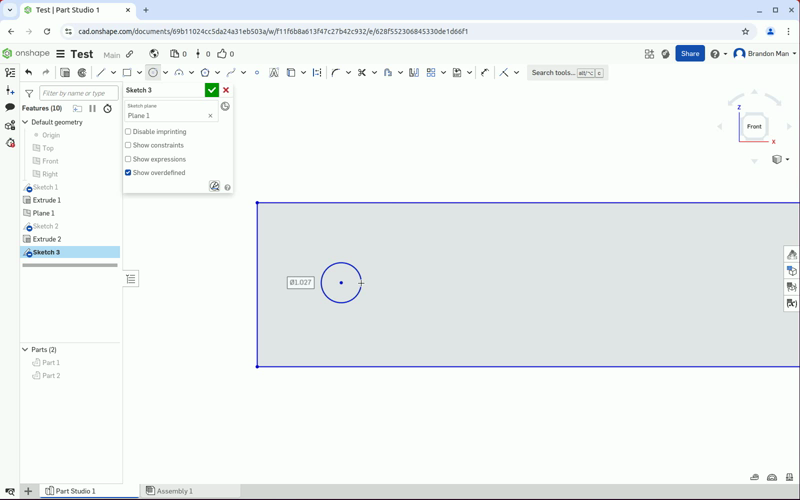
scroll(-6)
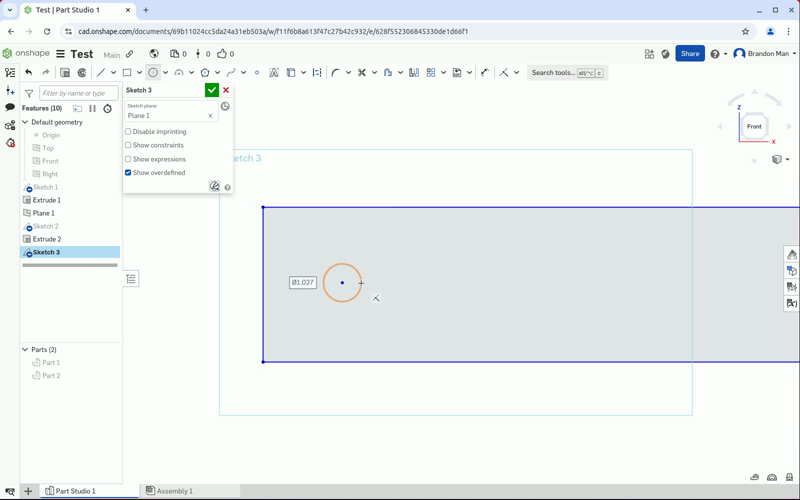
scroll(-6)
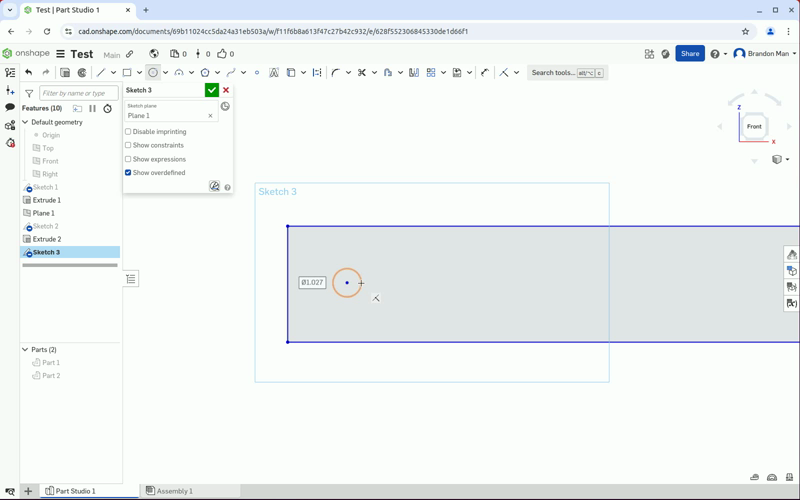
scroll(-6)
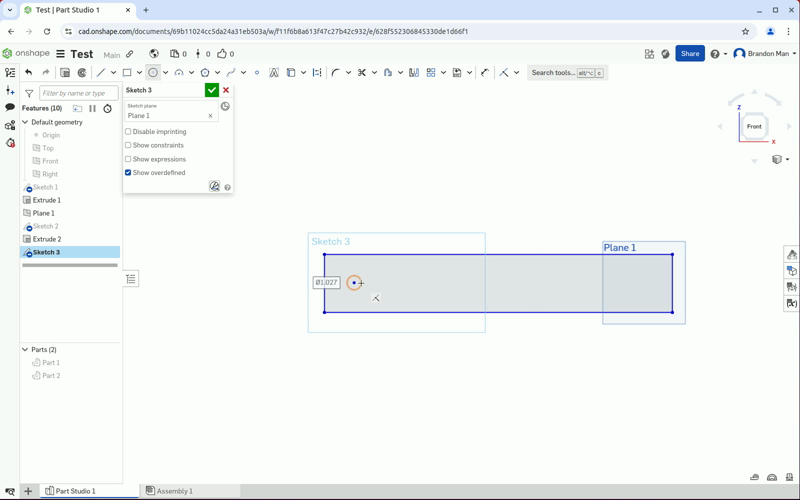
scroll(-6)
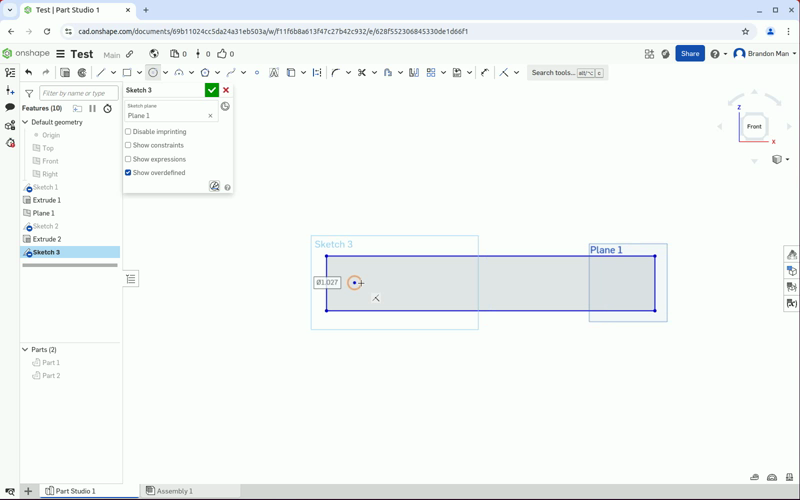
scroll(-6)
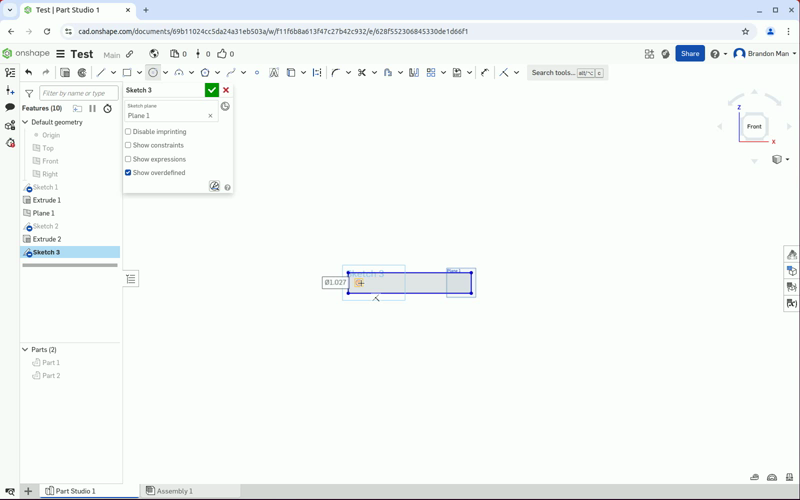
key(esc)
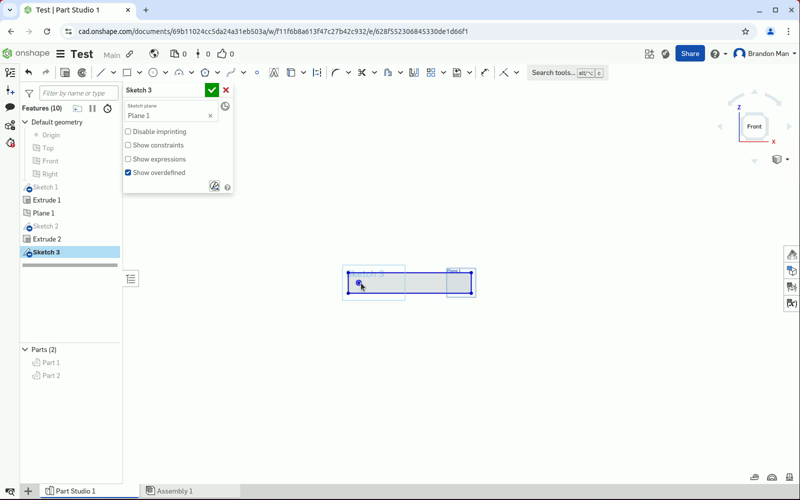
key(c)
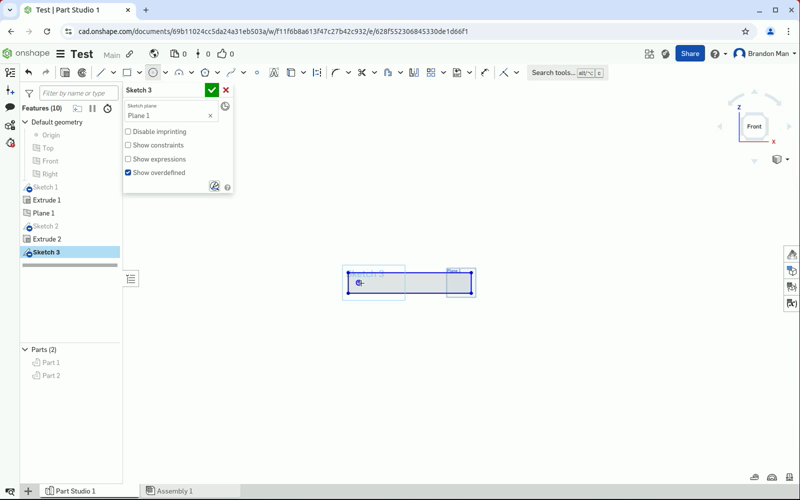
key_down(shift)
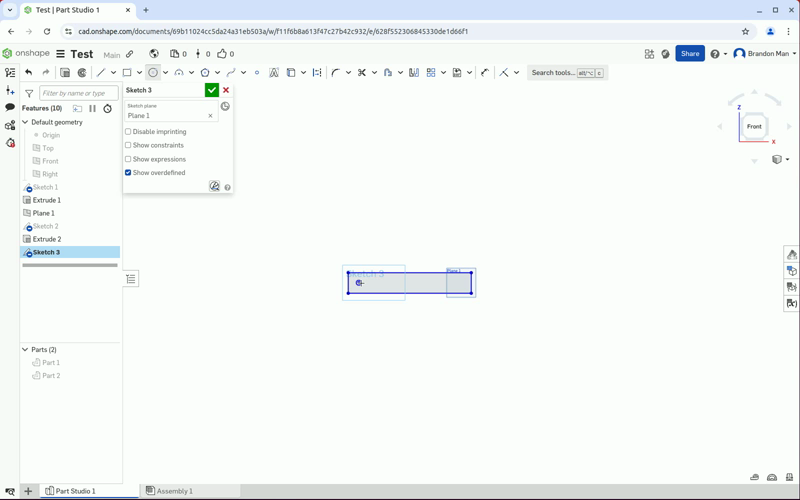
mouse_move(460, 282)
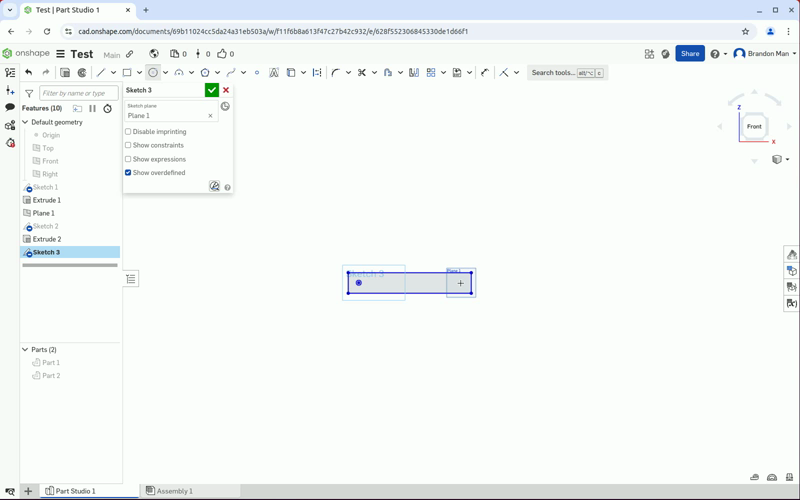
click(460, 282)
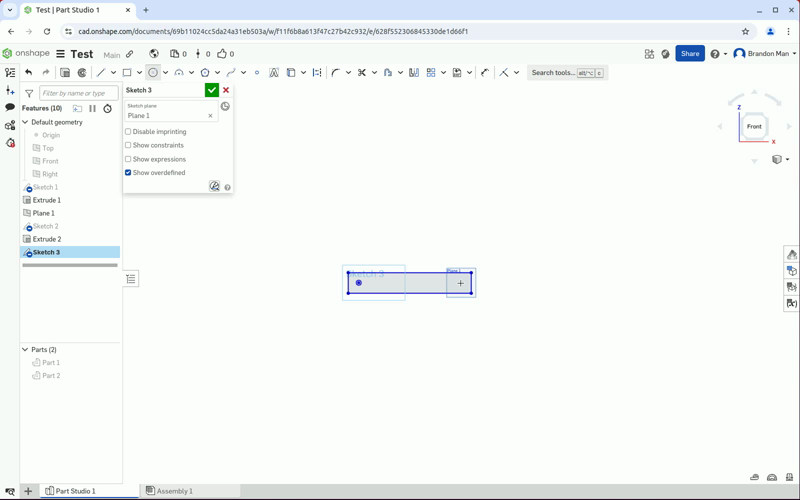
key_up(shift)
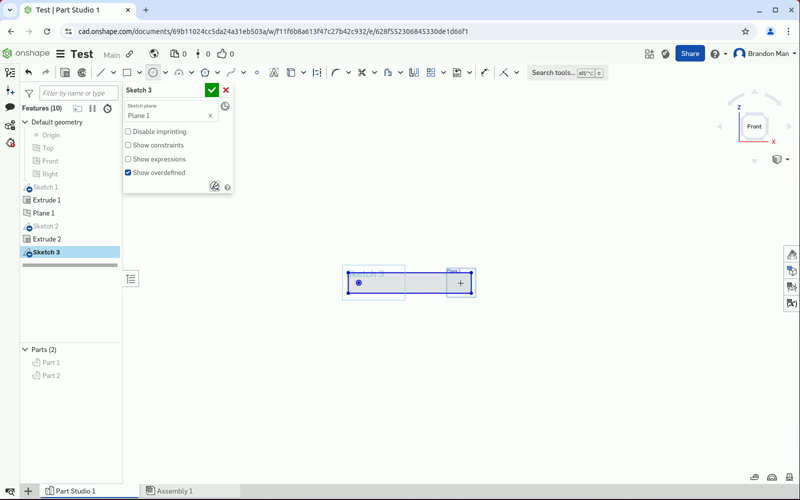
mouse_move(468, 282)
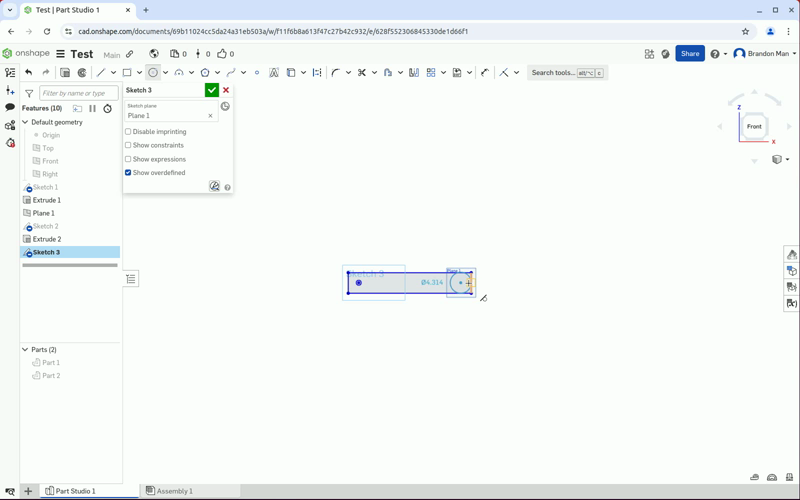
click(468, 282)
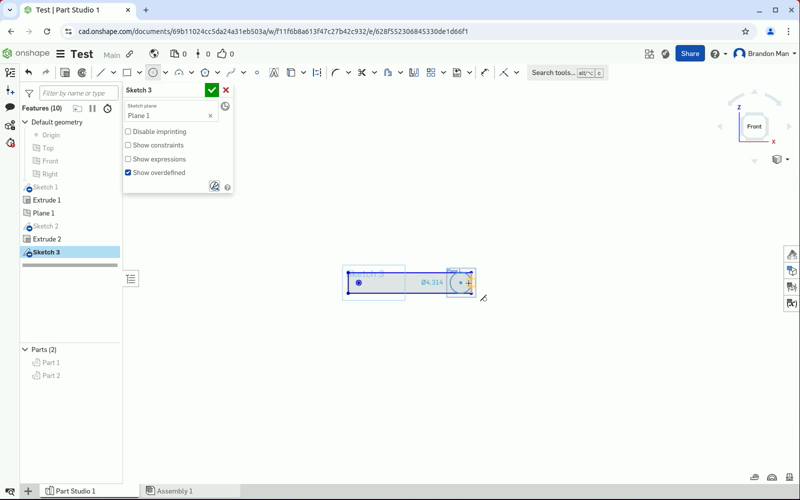
key(esc)
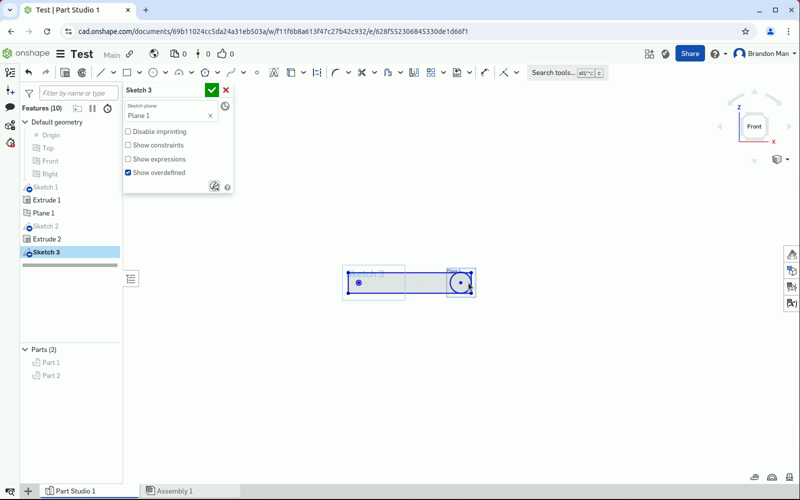
mouse_move(422, 287)
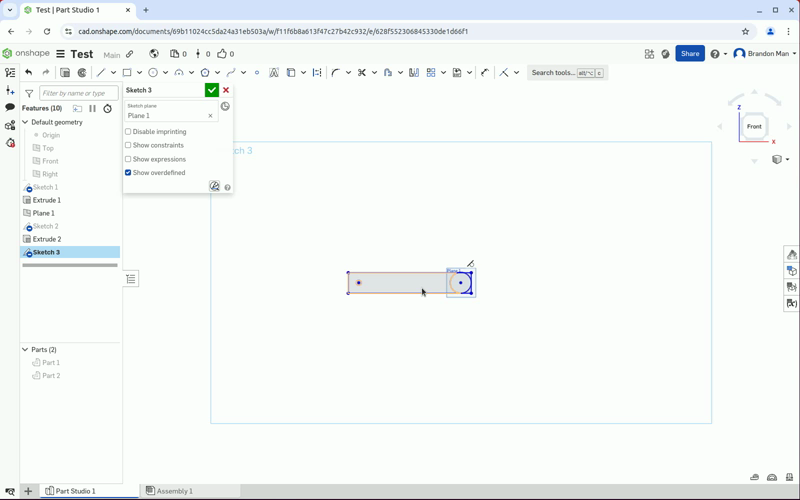
click(422, 287)
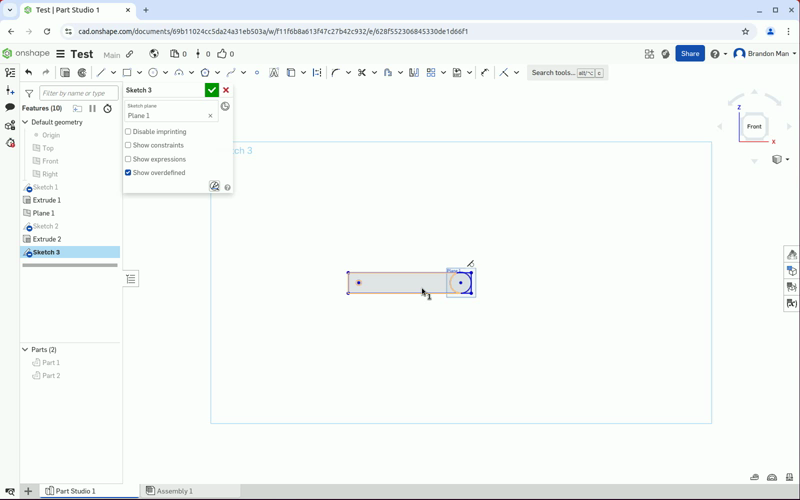
mouse_move(73, 352)
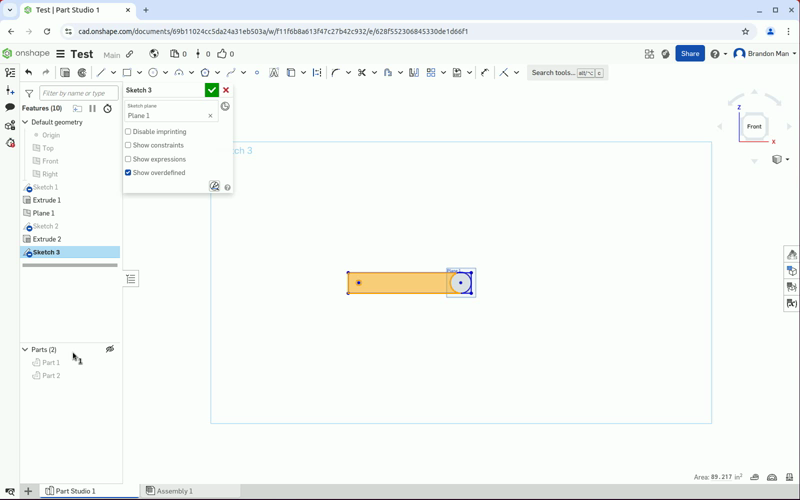
key(shift+y)
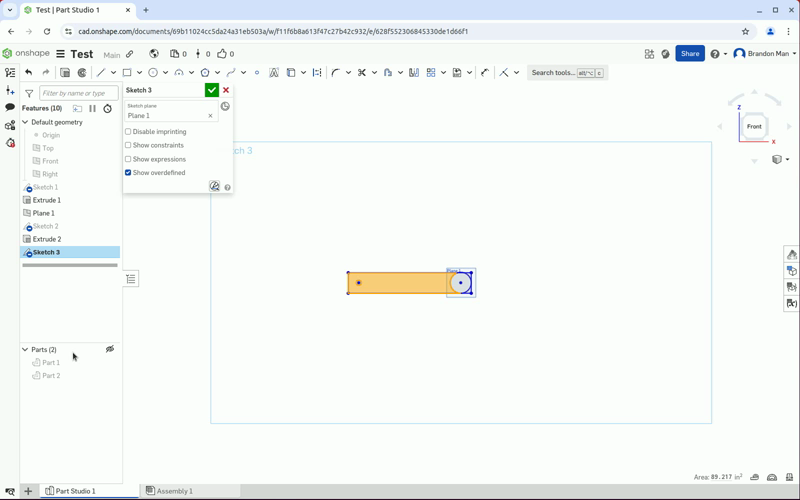
key(shift+e)
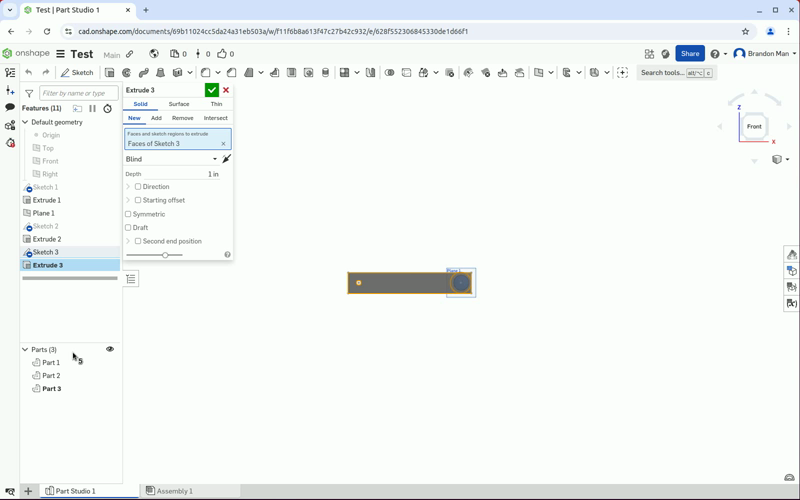
mouse_move(143, 106)
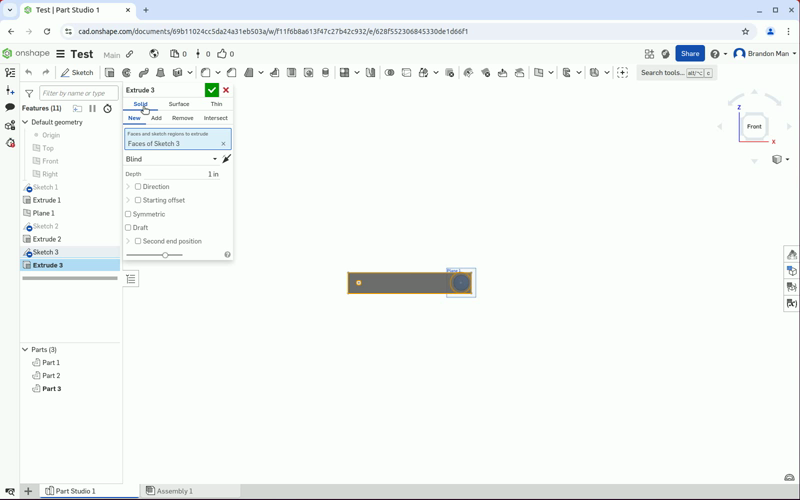
click(143, 106)
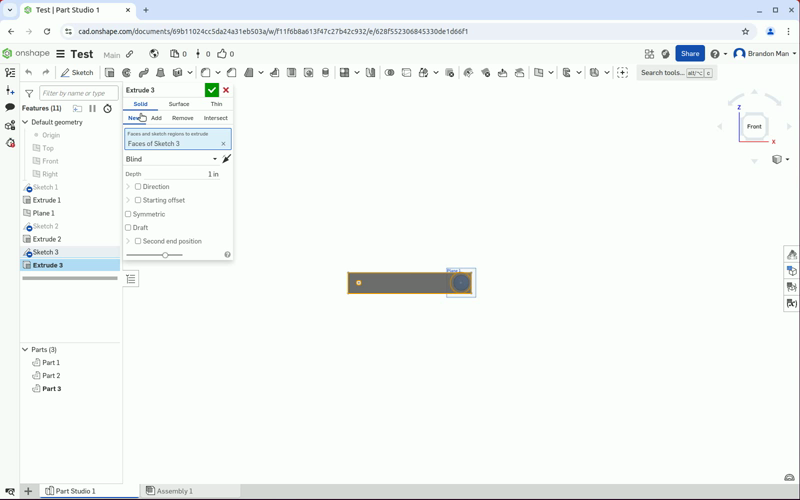
mouse_move(137, 120)
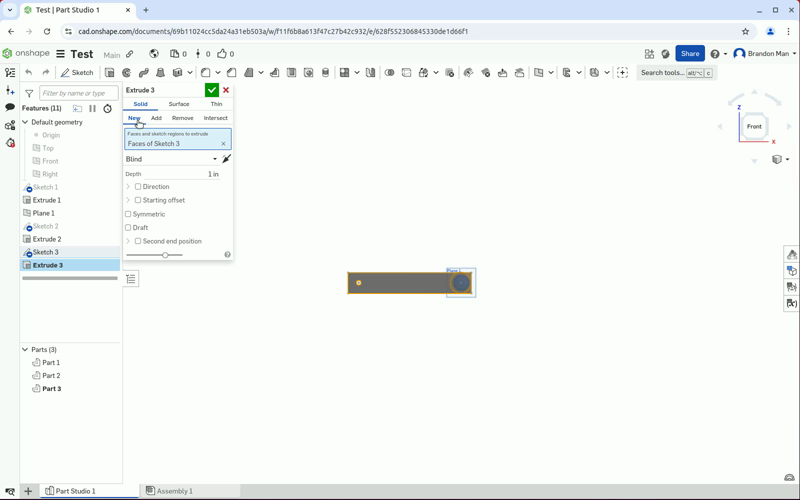
click(137, 120)
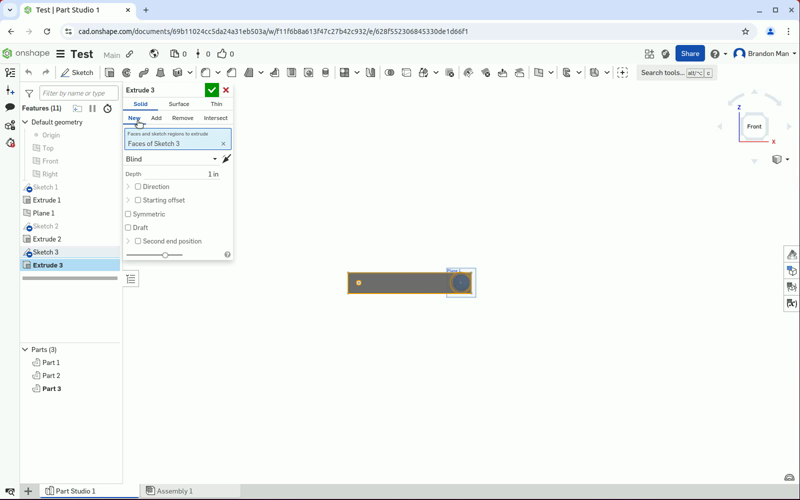
key(tab, 4)
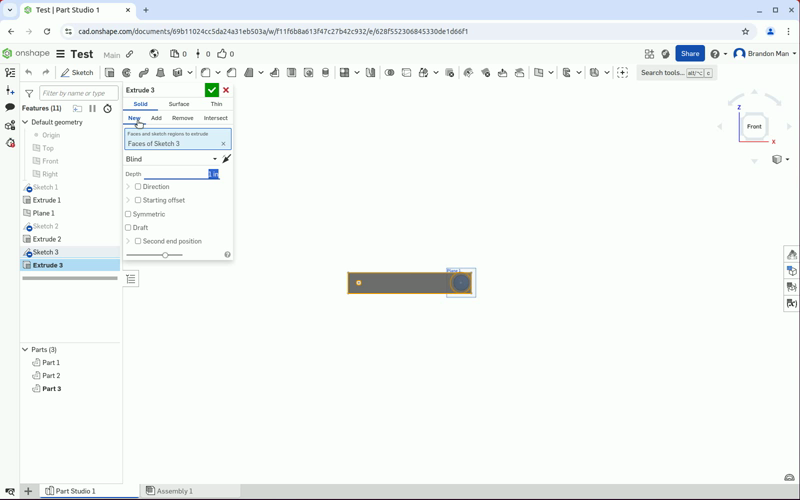
text(-0.241)
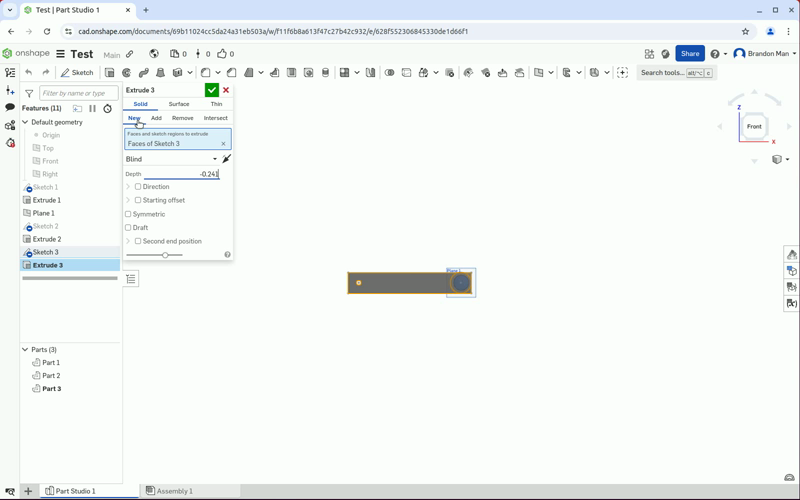
key(enter)
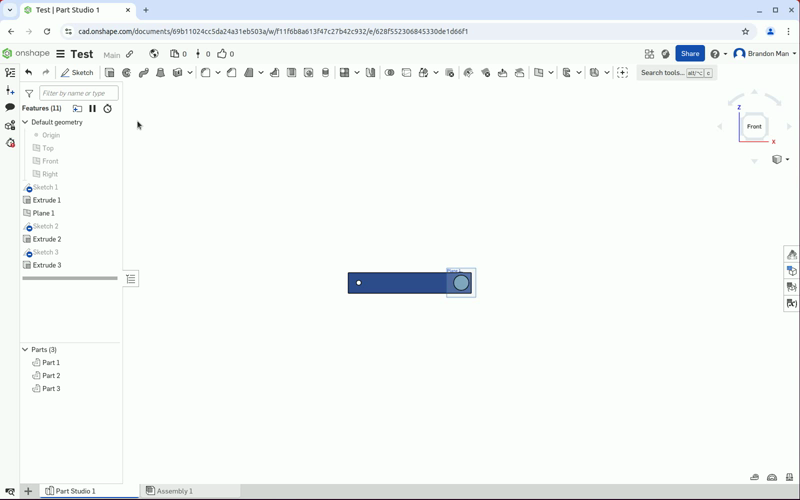
key(shift+h)
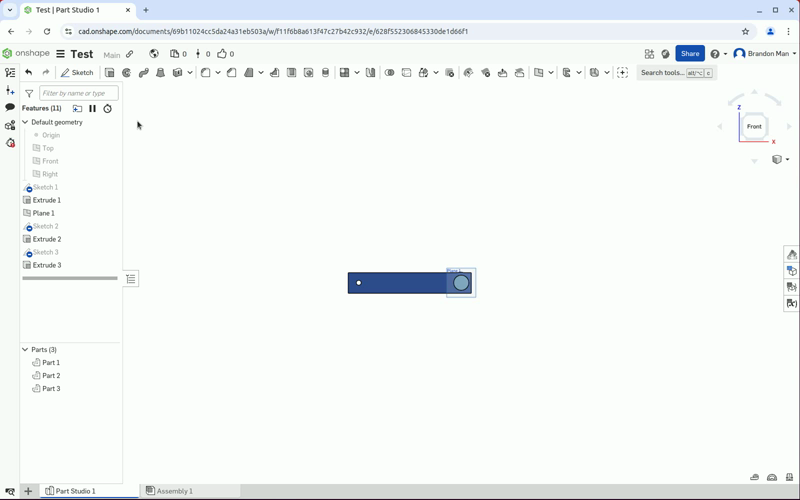
key(shift+h)
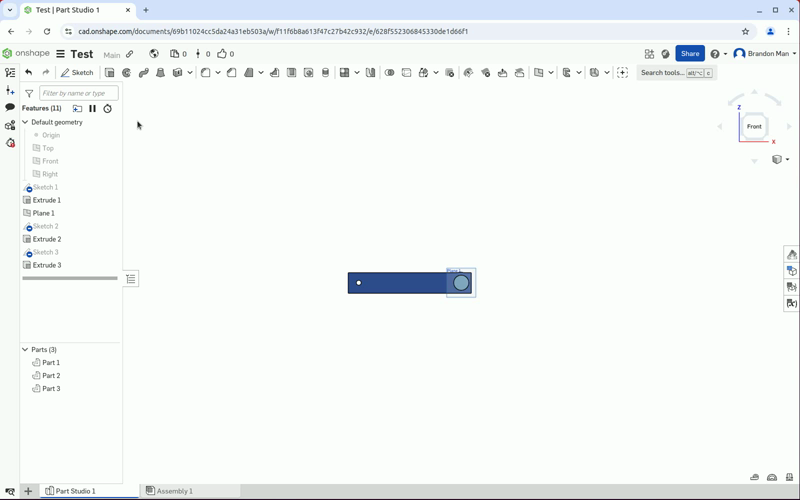
mouse_move(73, 189)
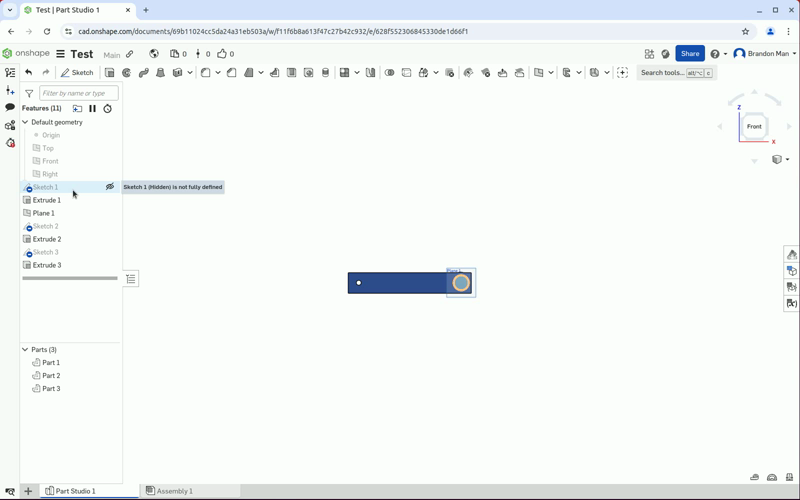
click(73, 189)
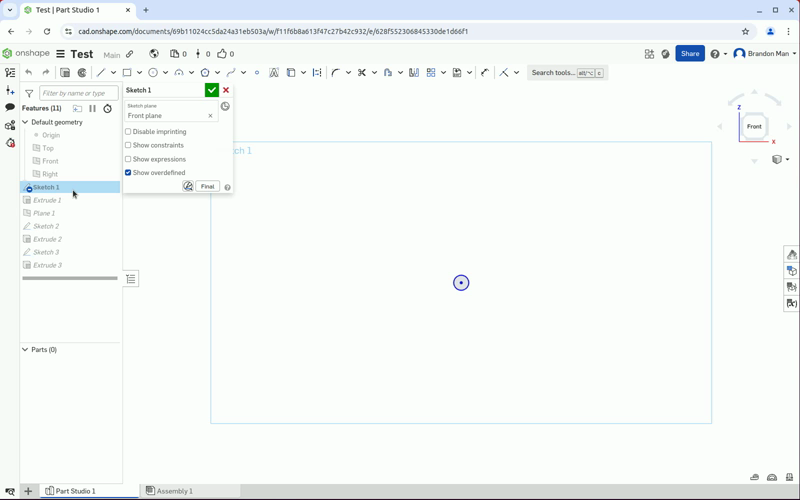
mouse_move(229, 92)
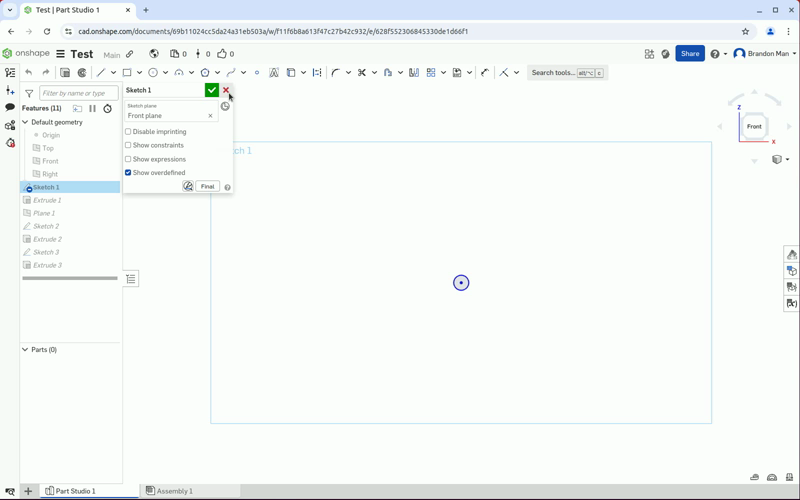
click(229, 92)
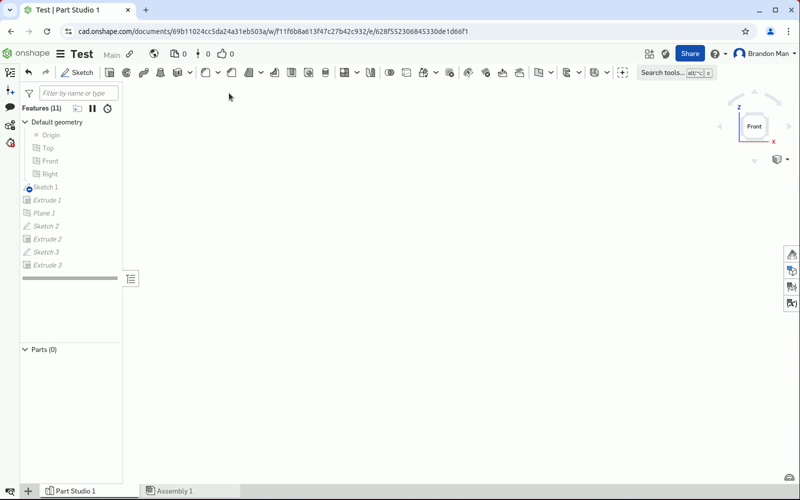
key(shift+s)
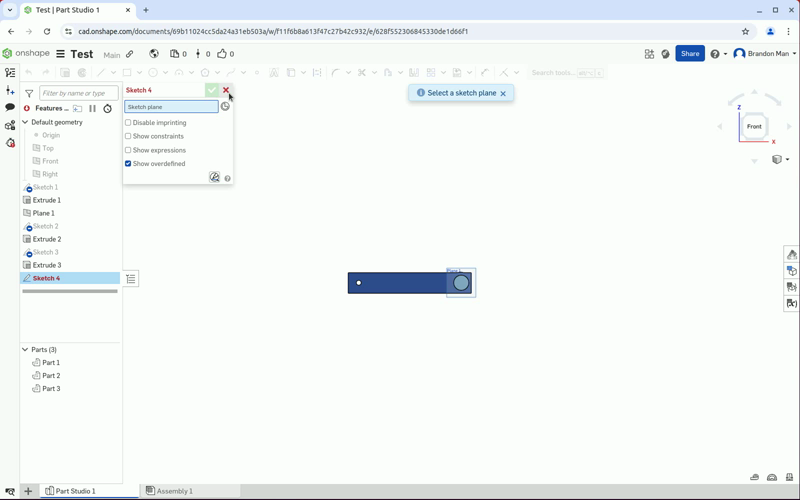
mouse_move(73, 215)
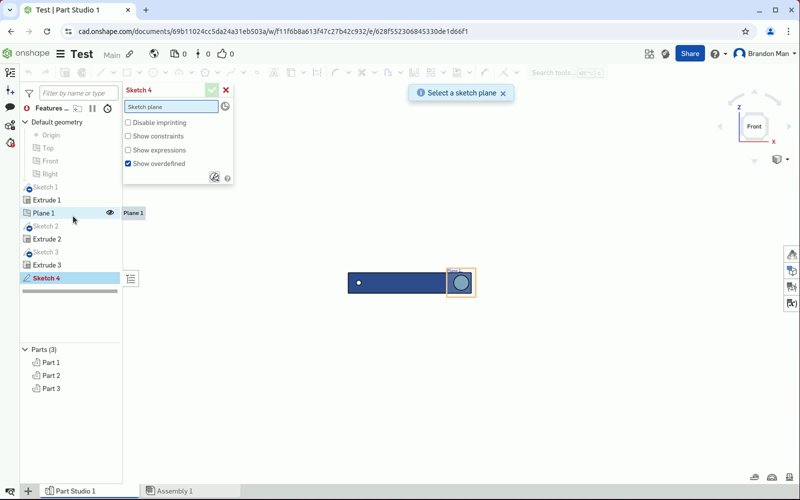
click(73, 215)
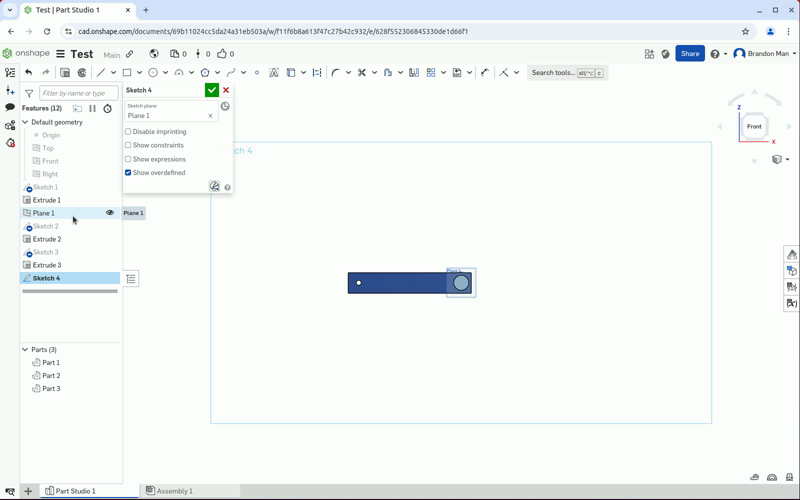
mouse_move(73, 352)
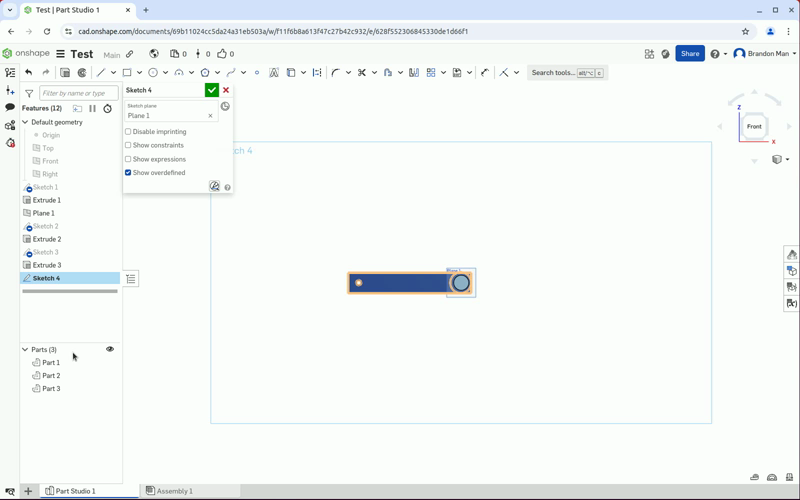
key(y)
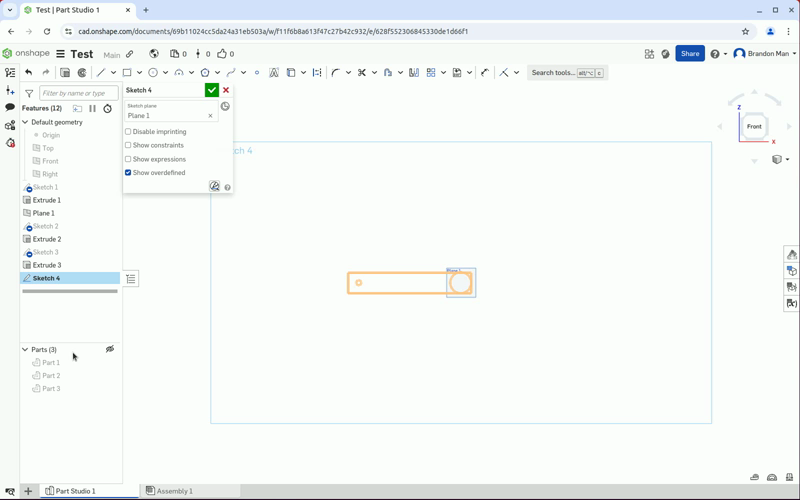
key(c)
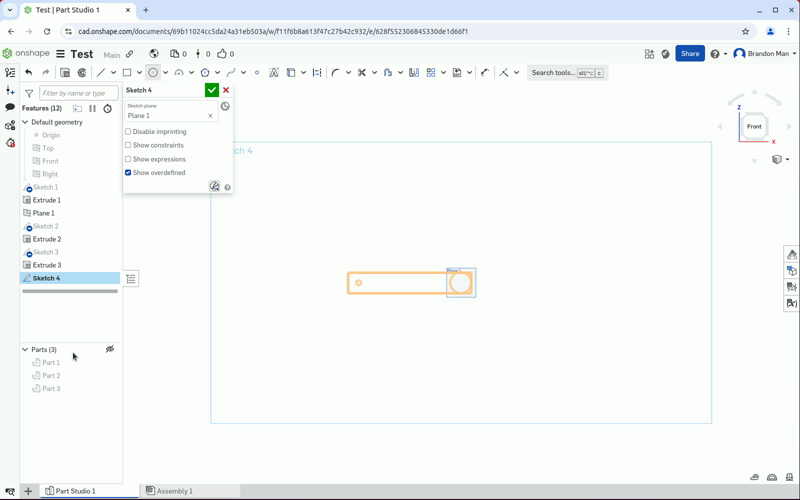
key_down(shift)
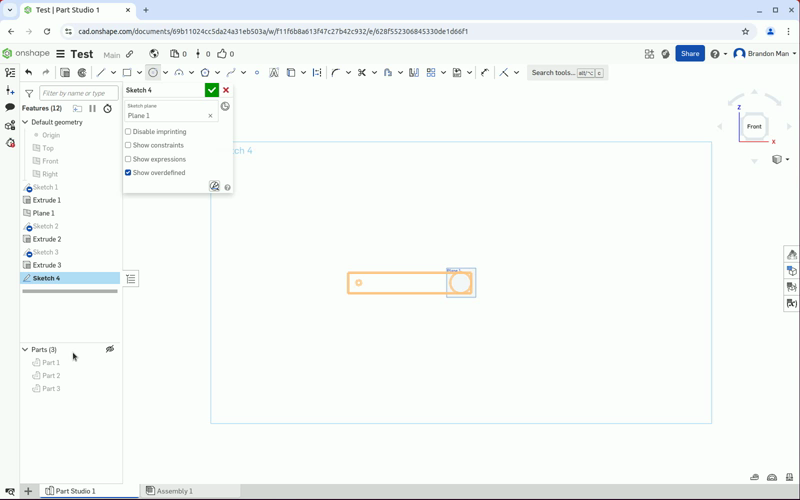
mouse_move(461, 282)
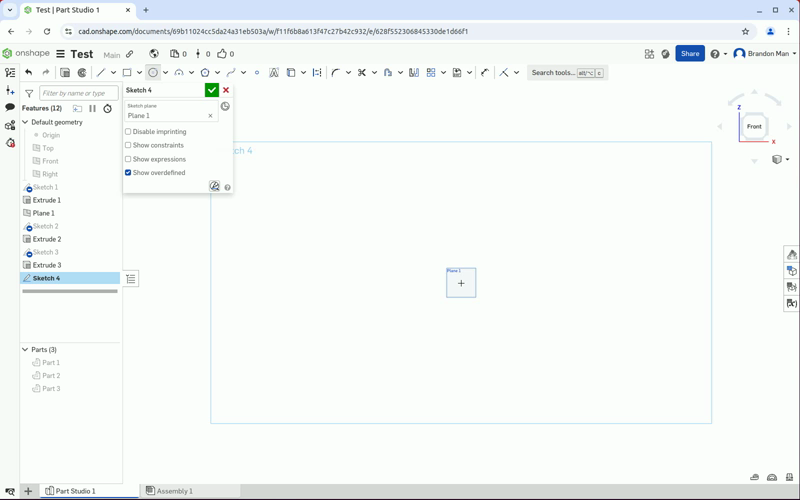
click(461, 282)
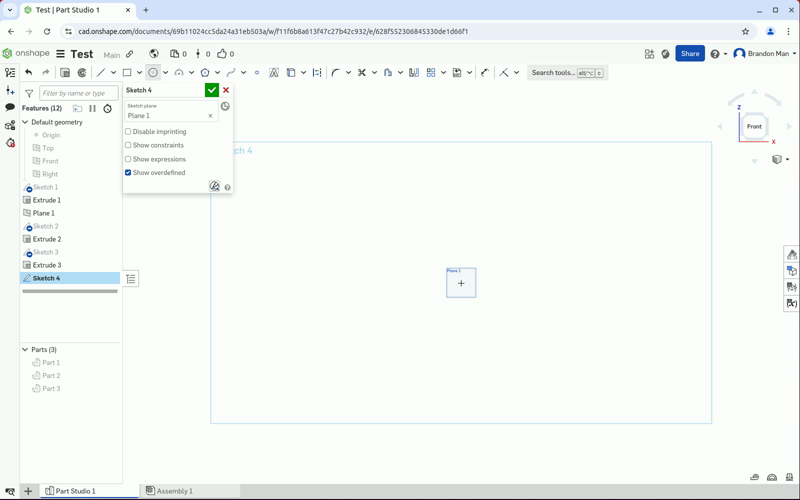
key_up(shift)
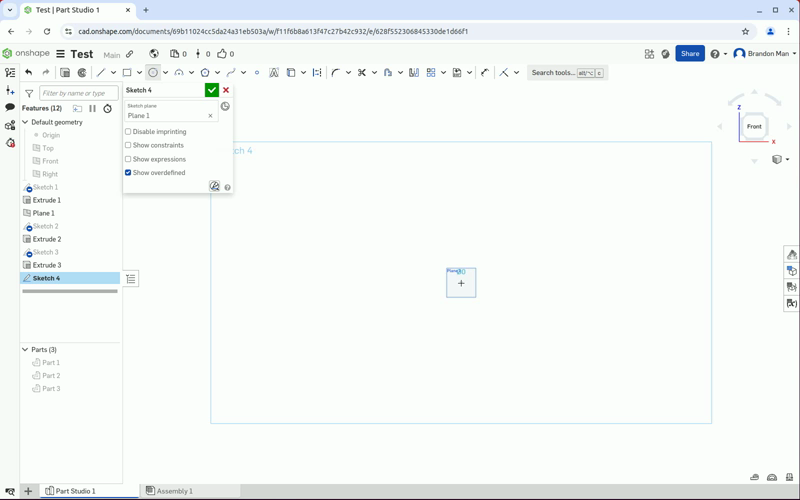
mouse_move(468, 282)
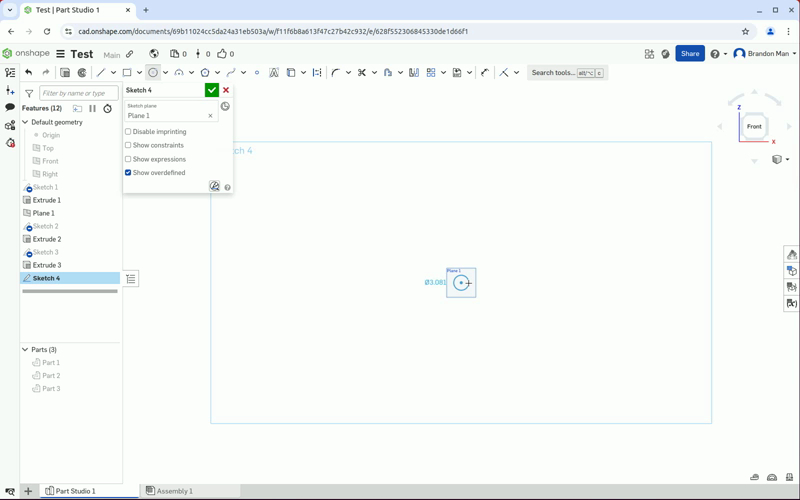
click(468, 282)
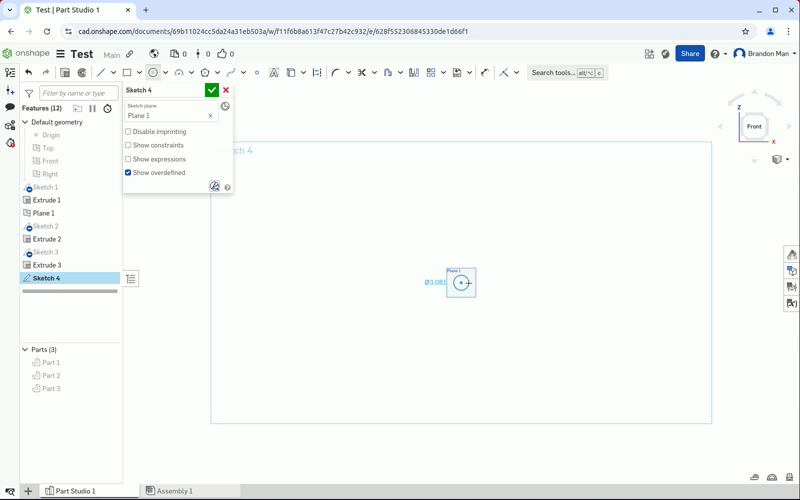
key(esc)
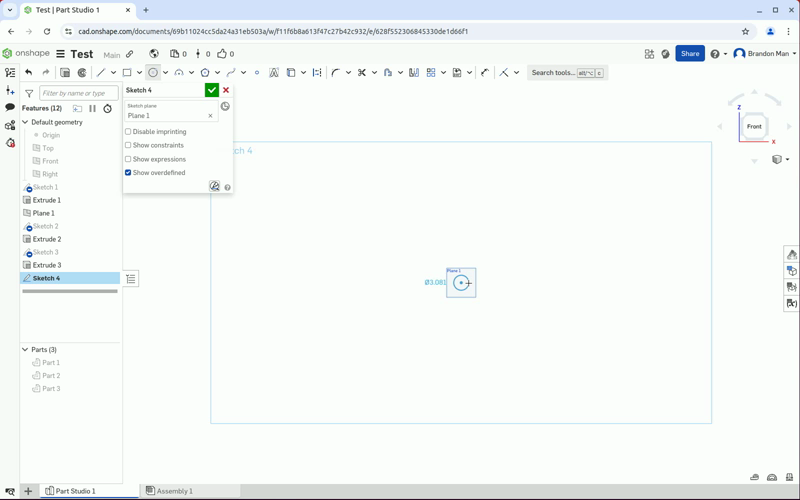
mouse_move(464, 276)
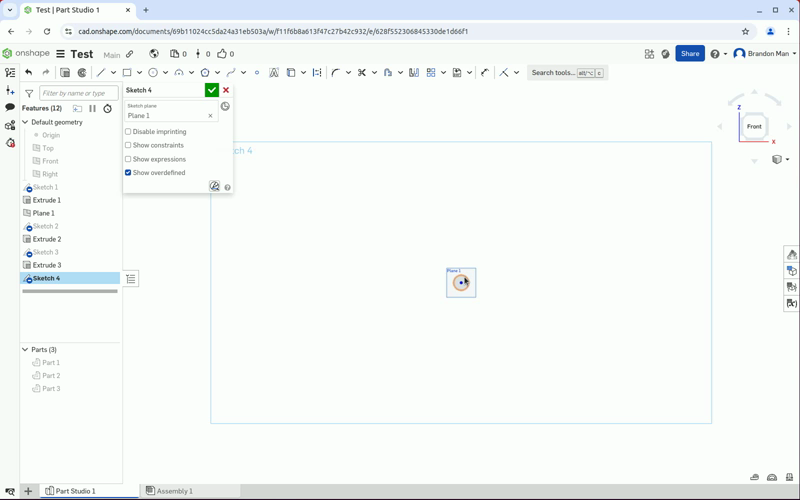
scroll(6)
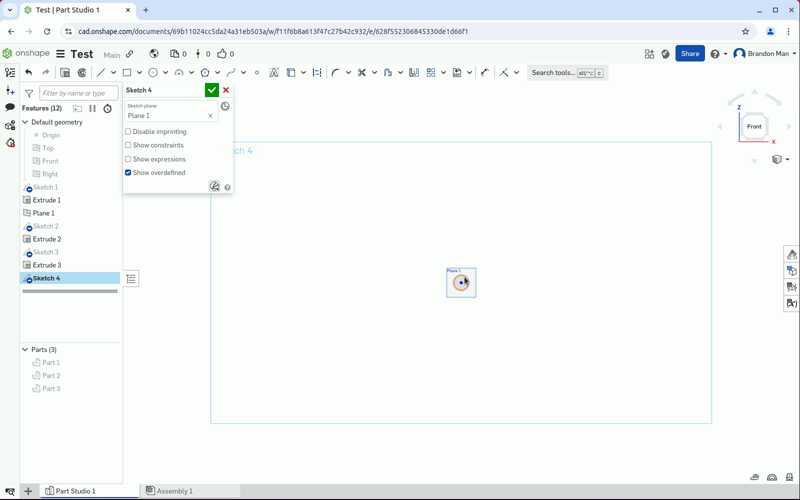
scroll(6)
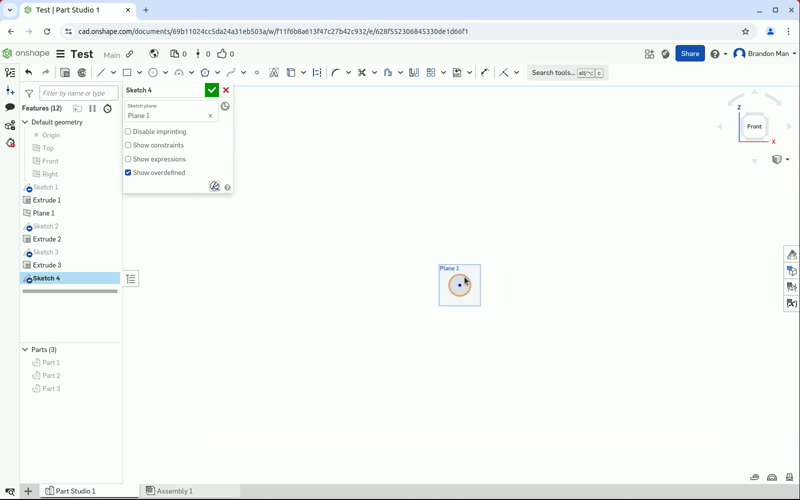
scroll(6)
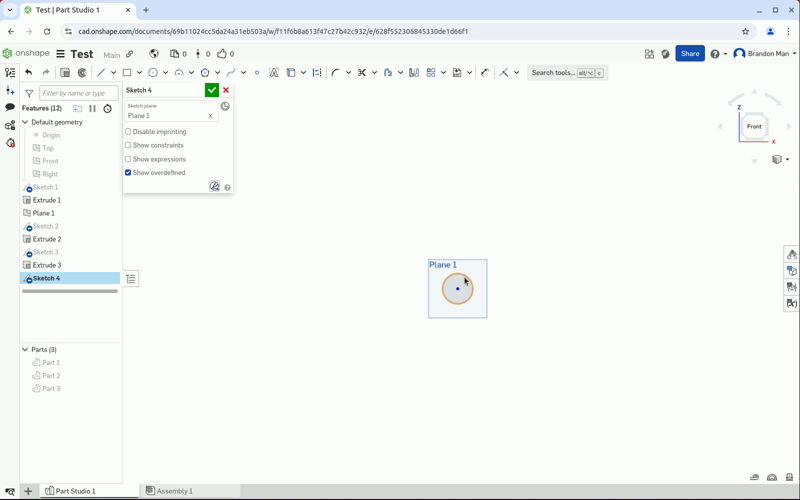
scroll(6)
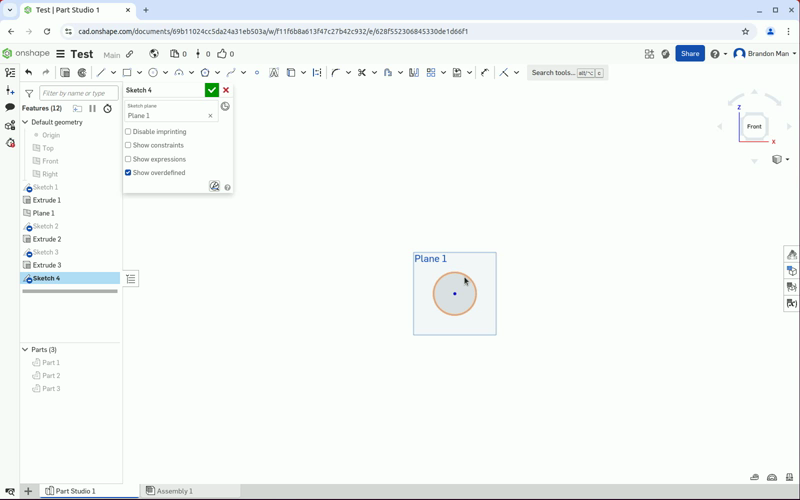
scroll(6)
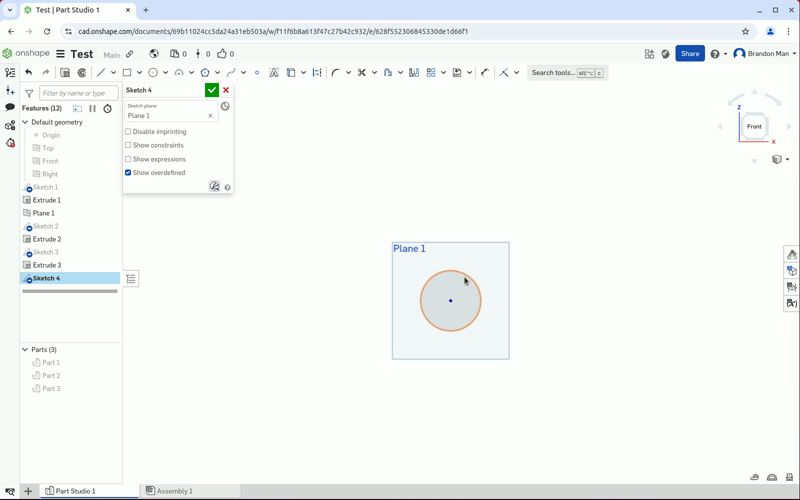
scroll(6)
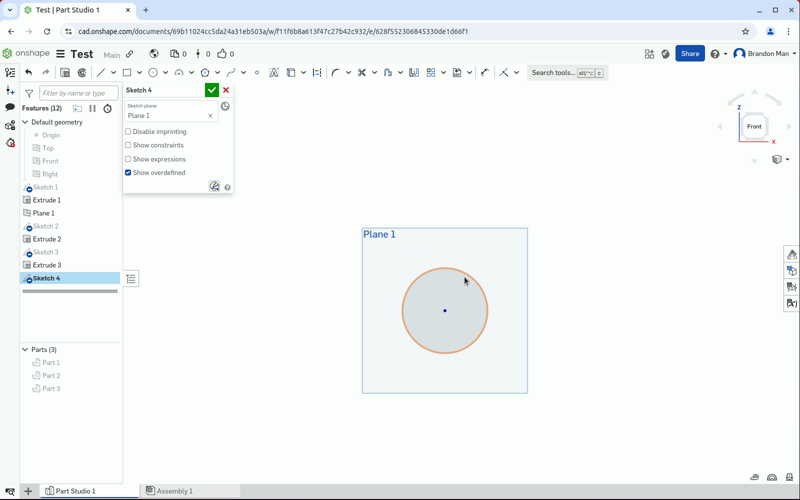
scroll(6)
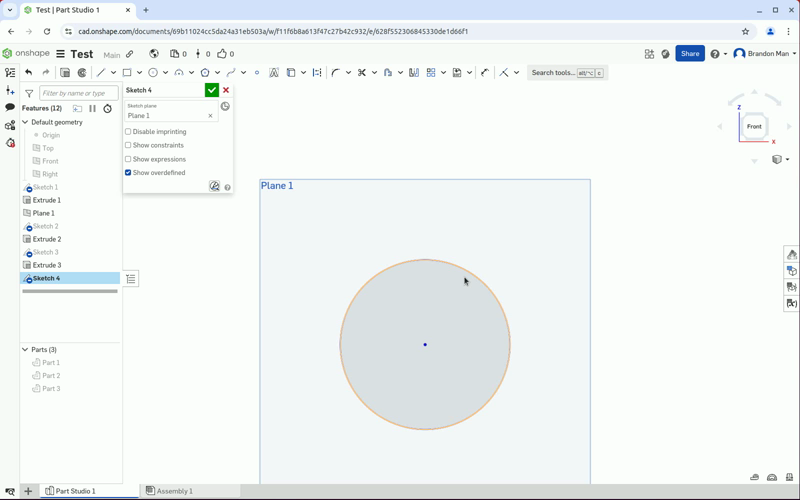
click(464, 276)
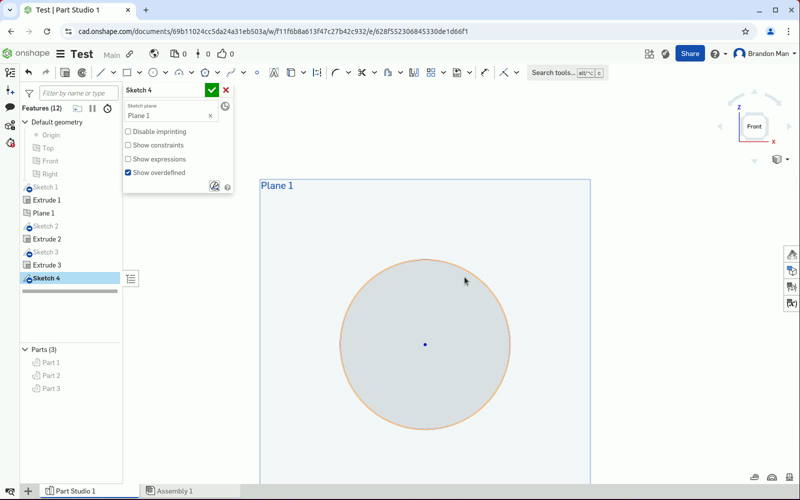
scroll(-6)
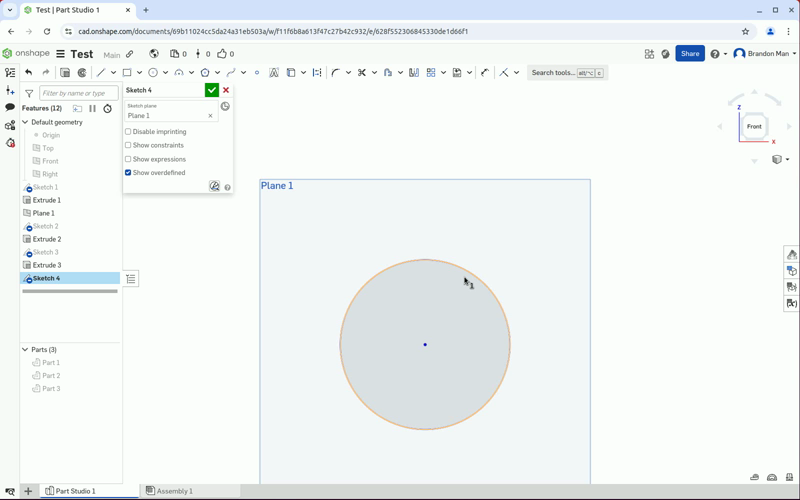
scroll(-6)
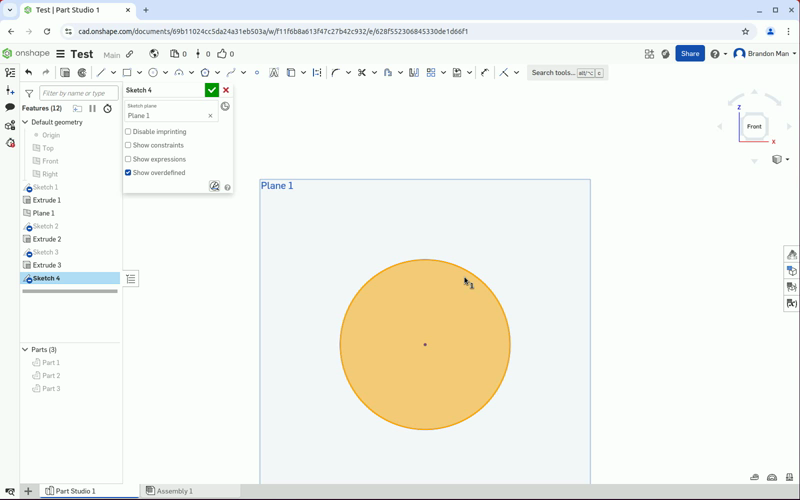
scroll(-6)
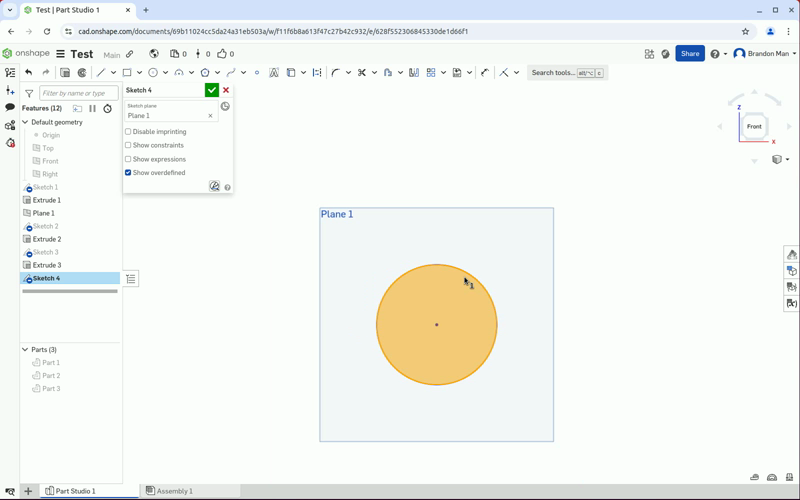
scroll(-6)
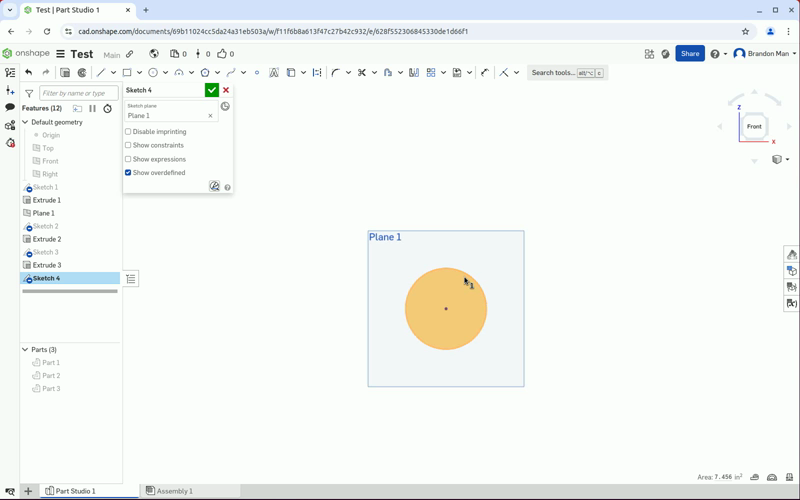
scroll(-6)
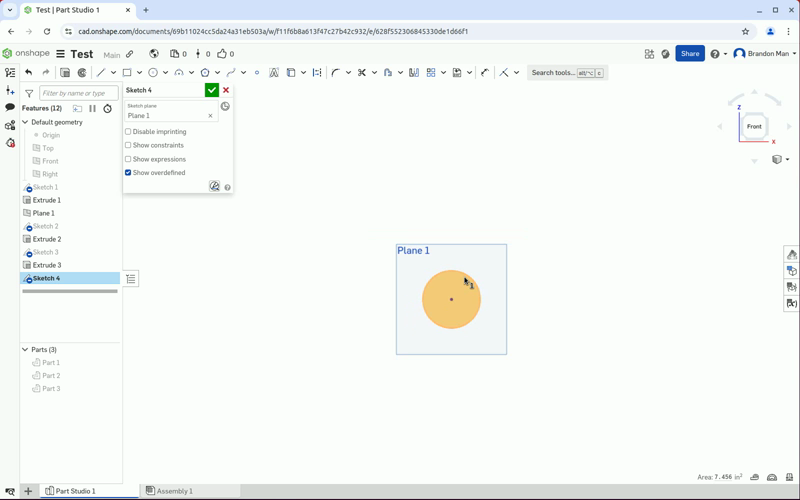
scroll(-6)
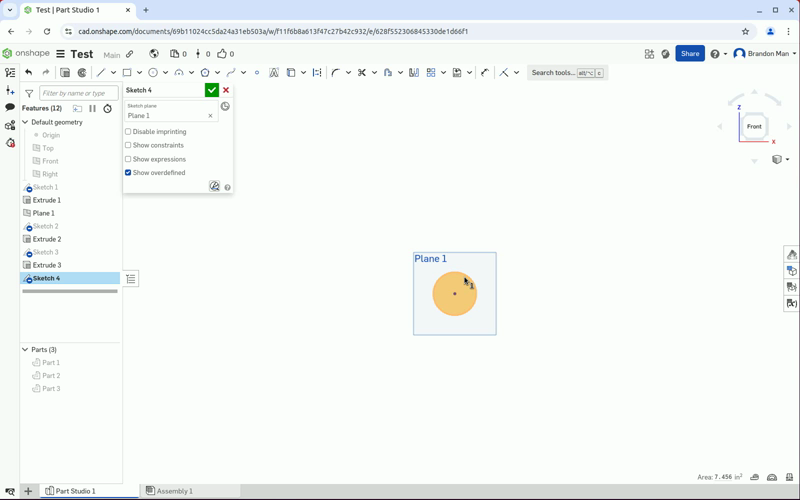
scroll(-6)
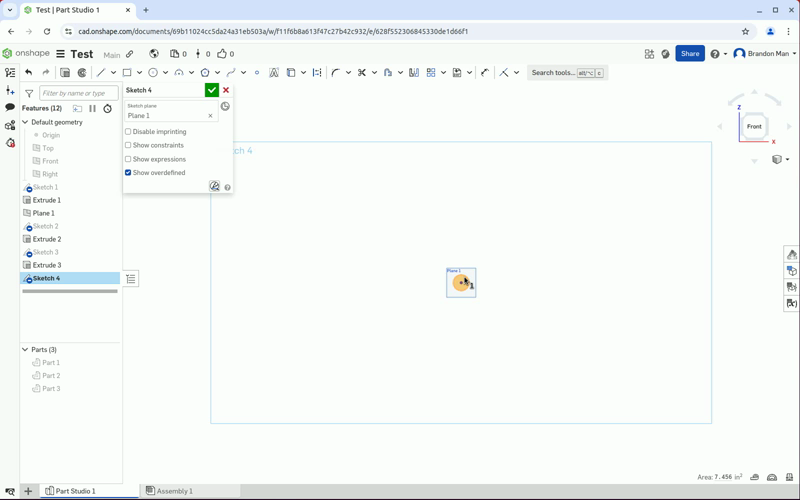
mouse_move(73, 352)
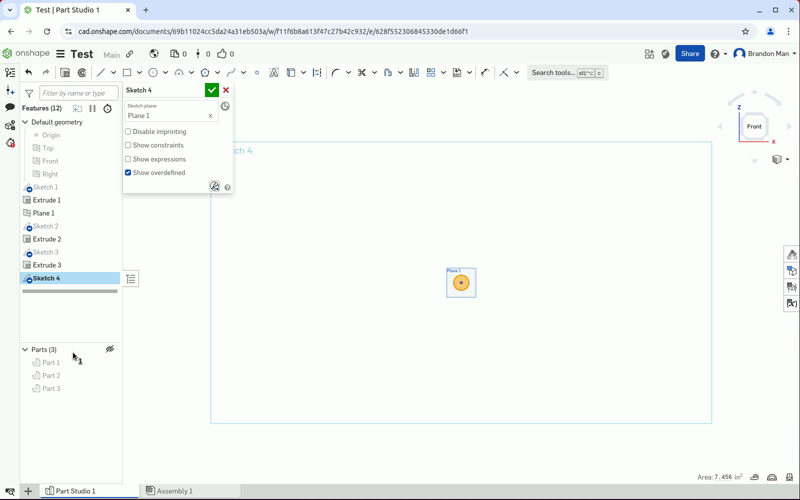
key(shift+y)
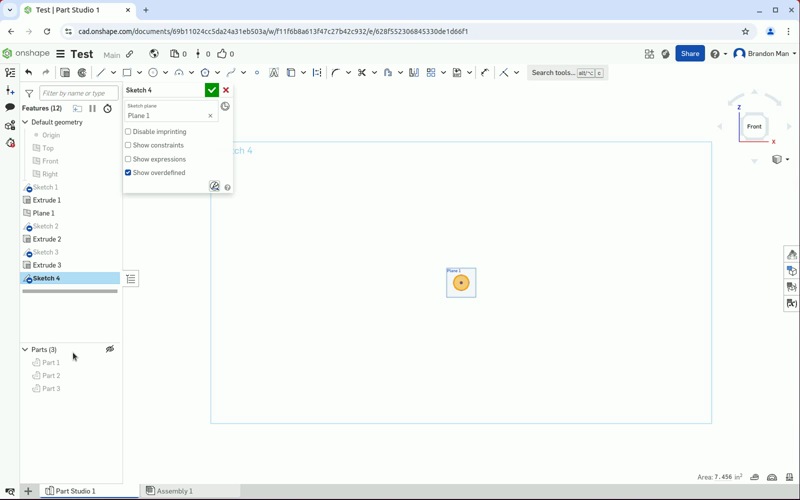
key(shift+e)
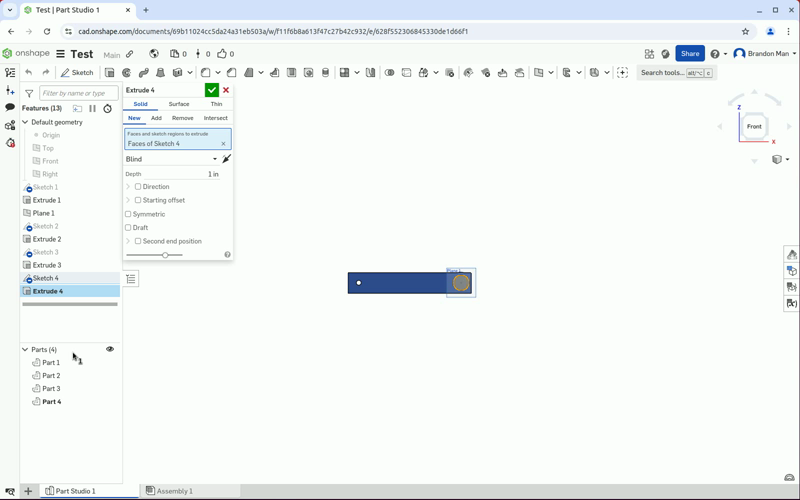
mouse_move(143, 106)
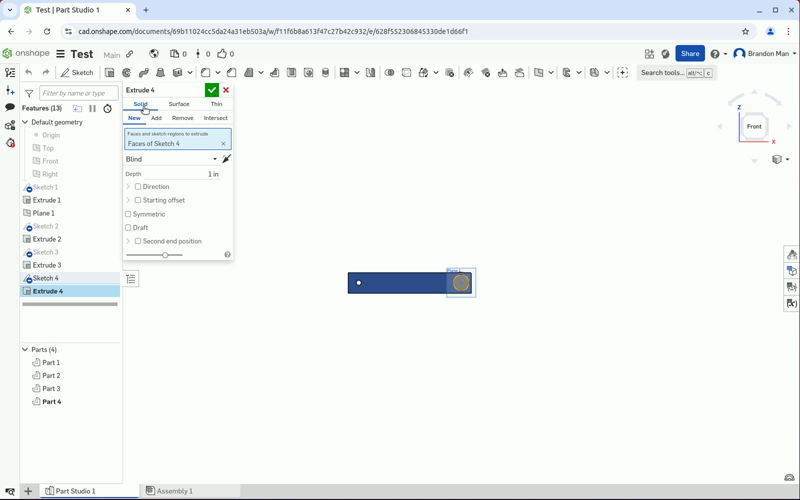
click(143, 106)
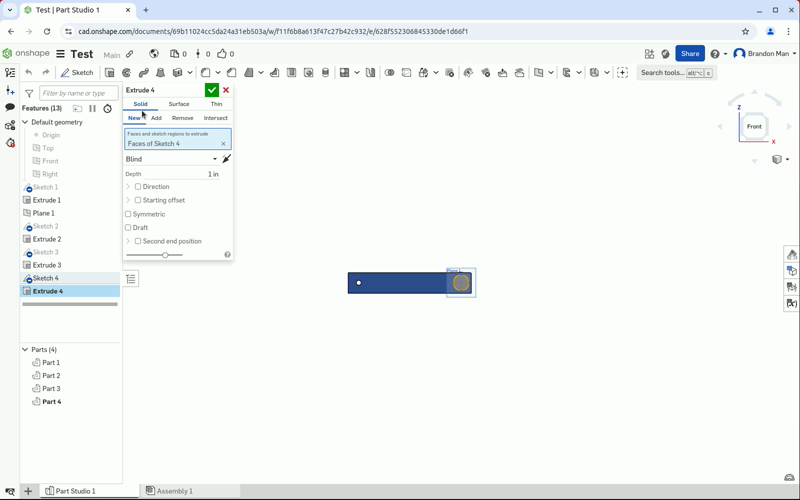
mouse_move(137, 120)
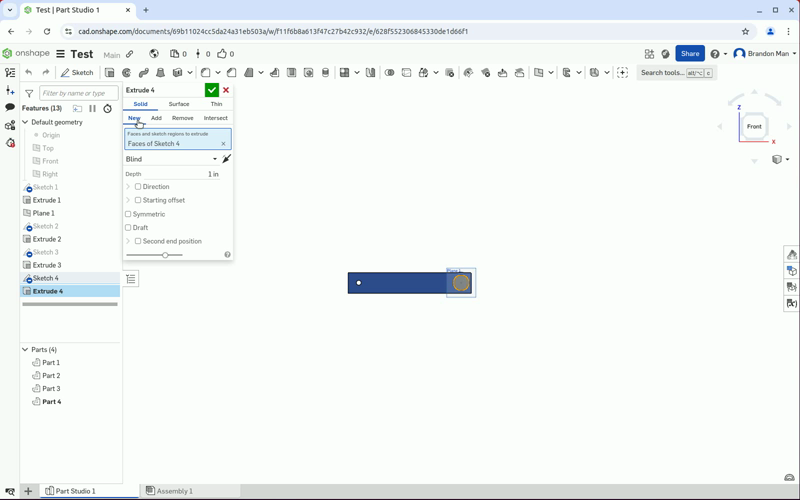
click(137, 120)
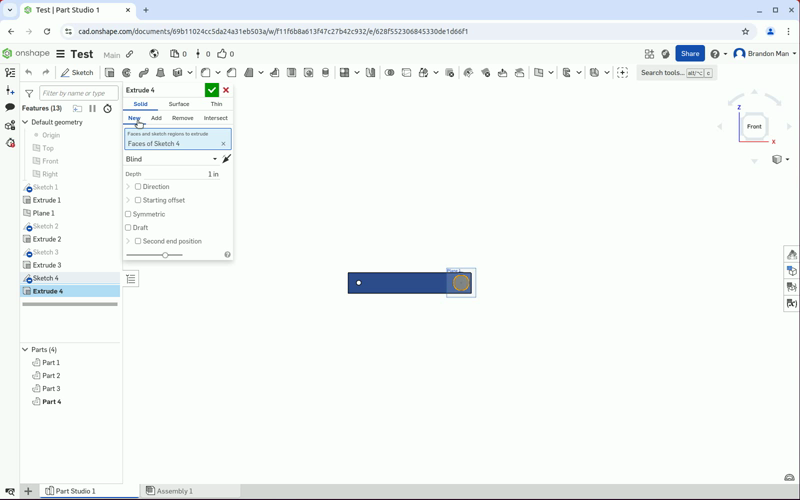
key(tab, 4)
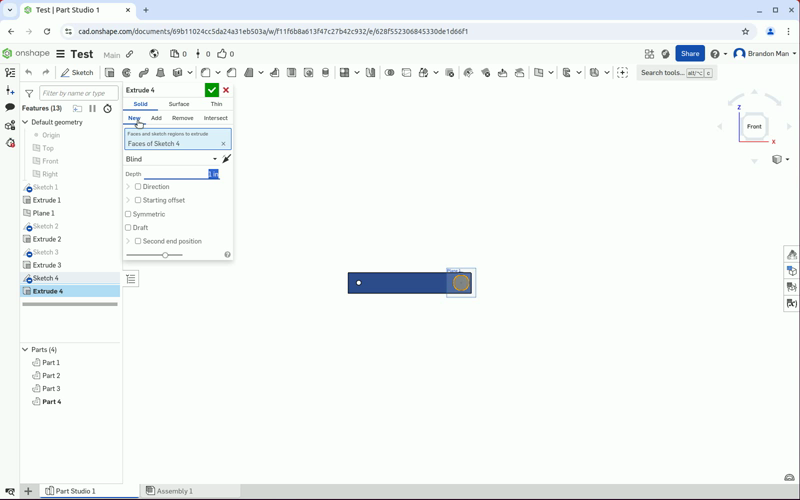
text(3.851)
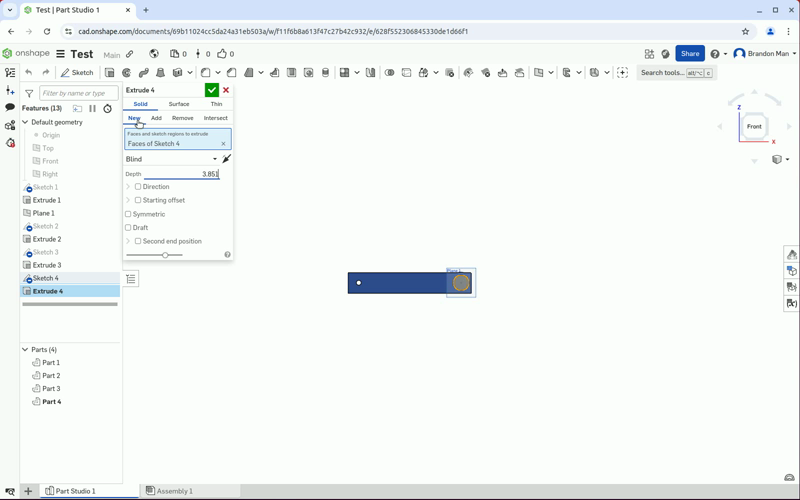
key(enter)
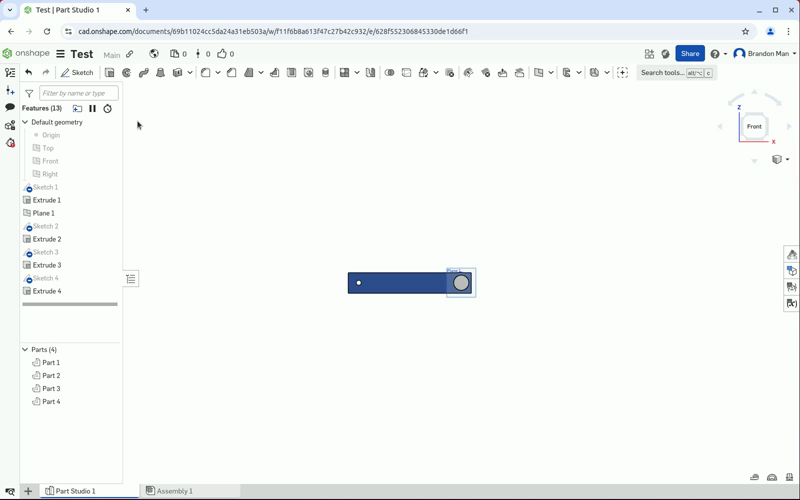
key(shift+h)
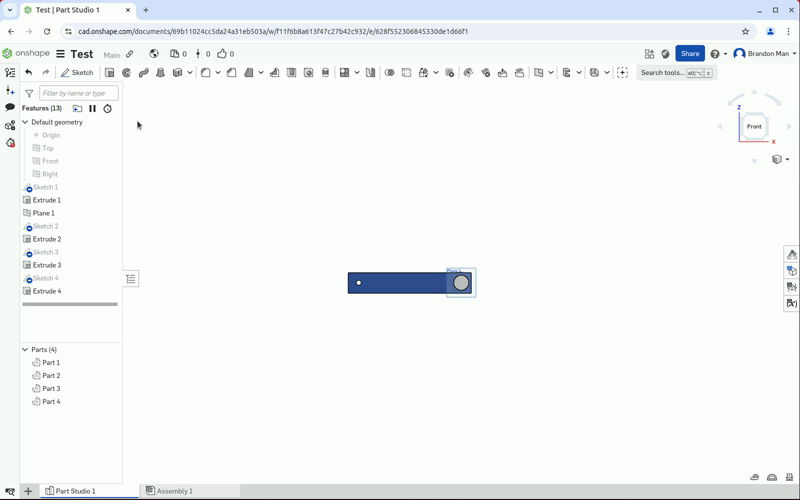
key(shift+h)
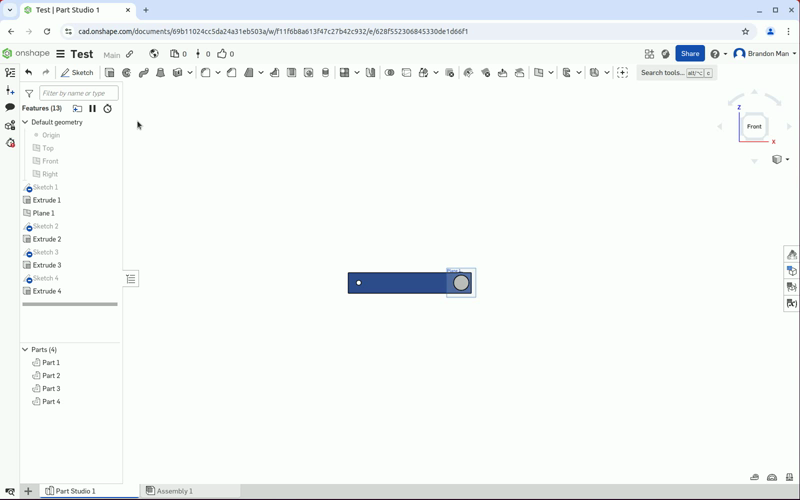
key(shift+7)
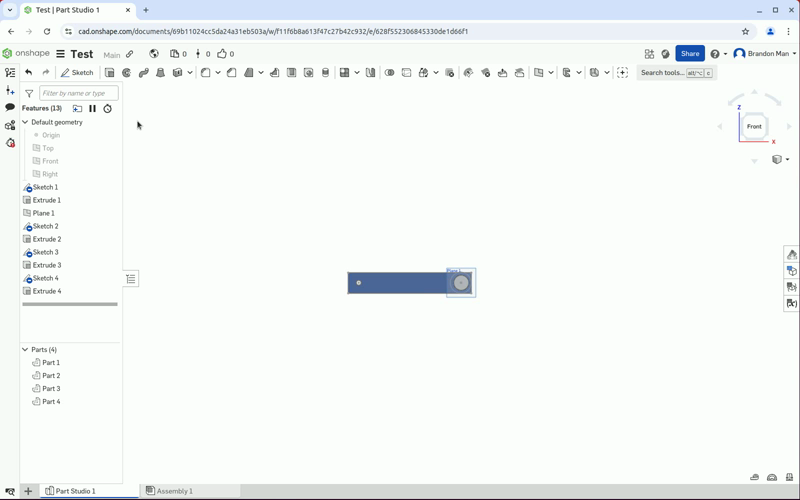
key(left, 2)
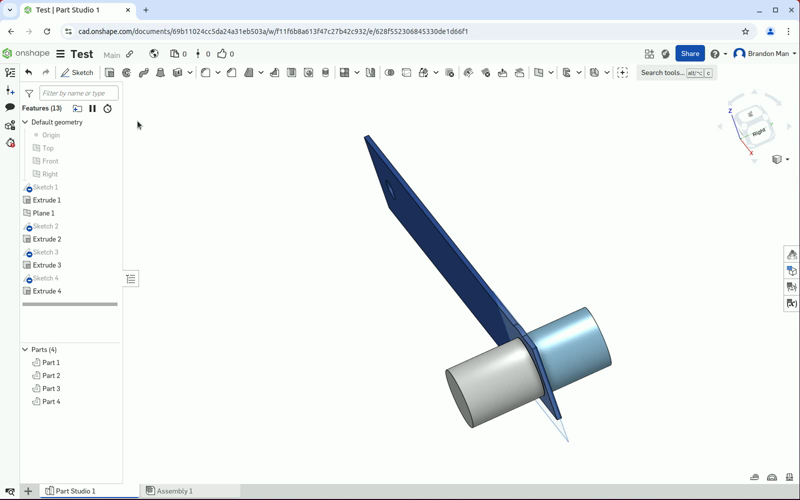
key(down, 2)
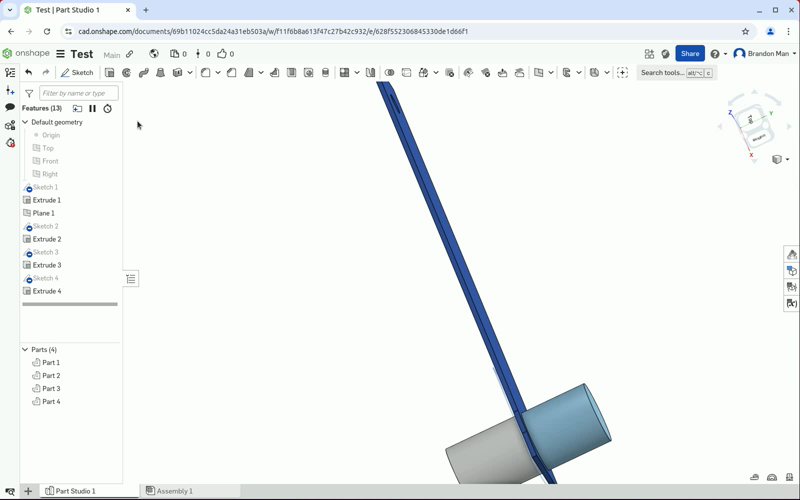
key(up, 2)
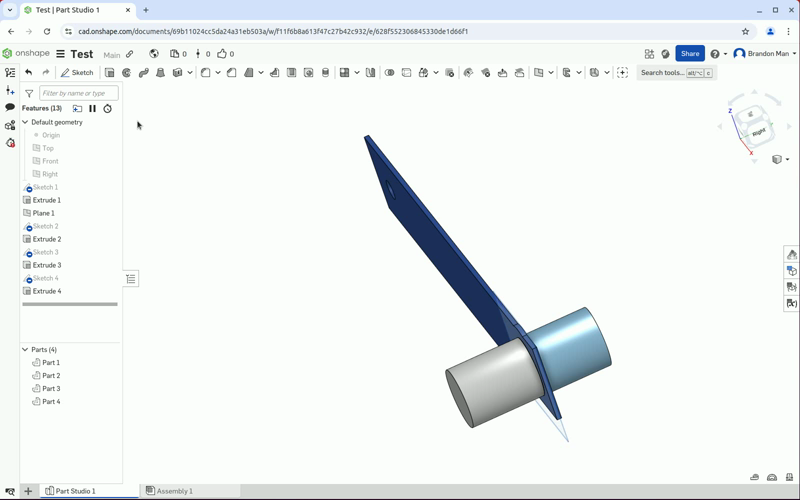
key(right, 2)
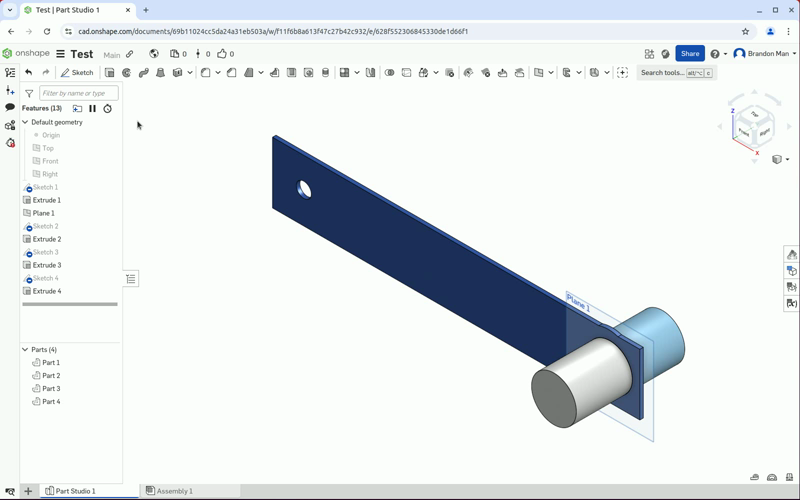
mouse_move(73, 189)
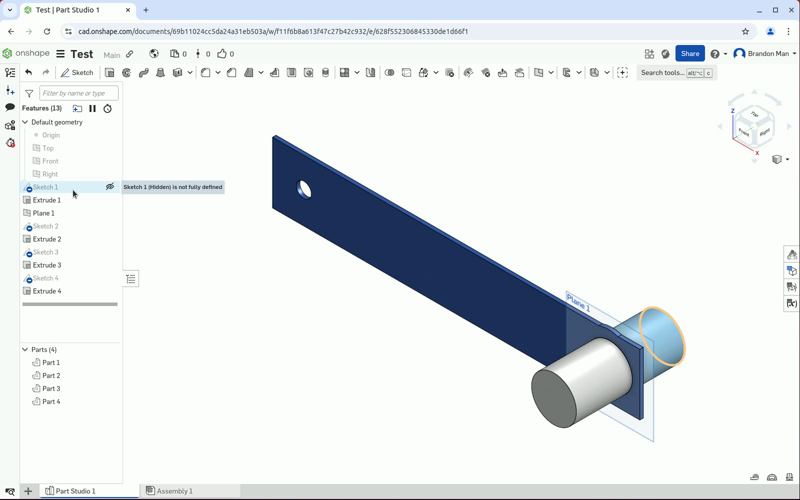
click(73, 189)